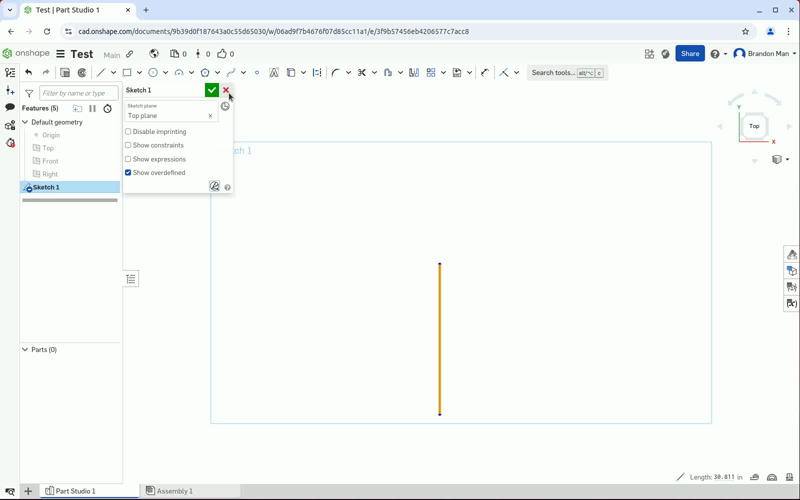
key(shift+h)
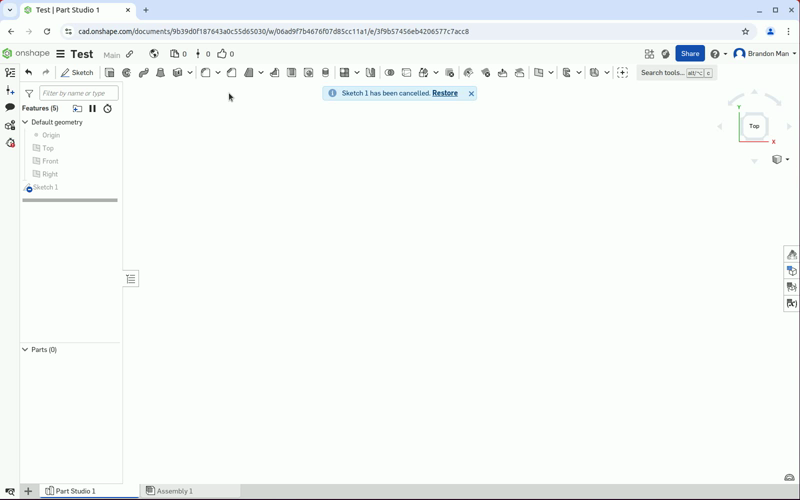
mouse_move(73, 352)
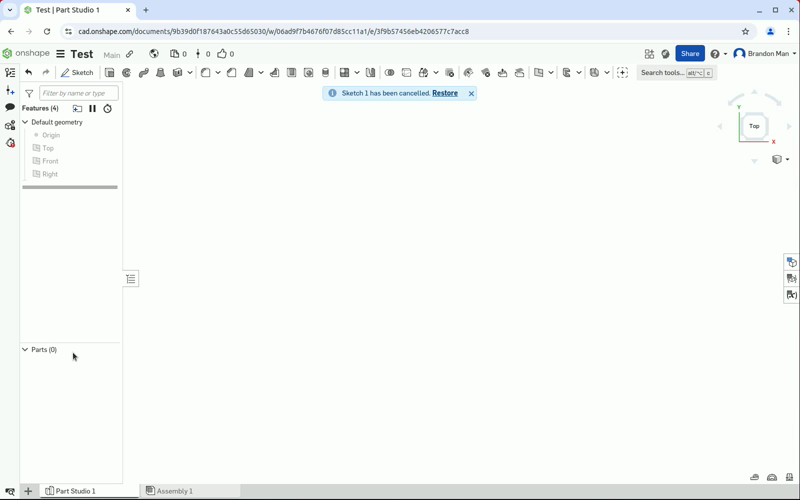
key(y)
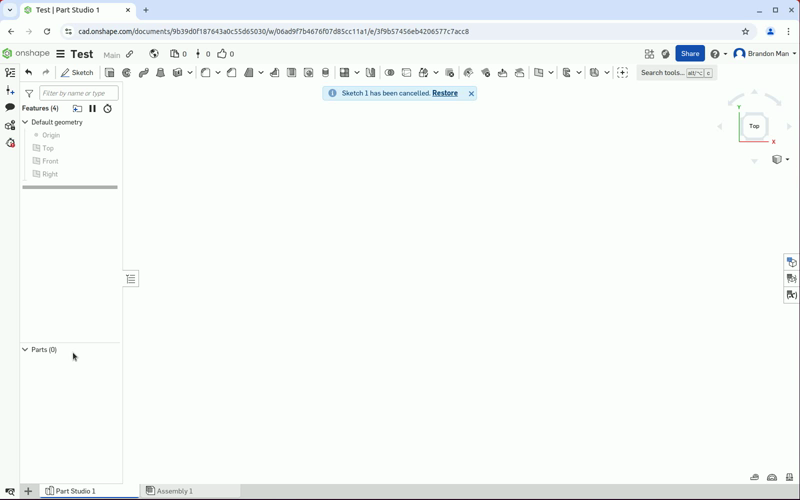
key(shift+p)
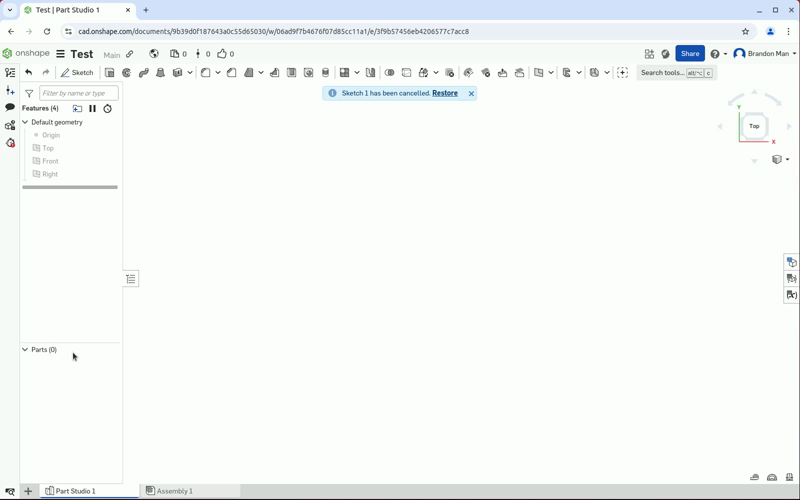
key(space)
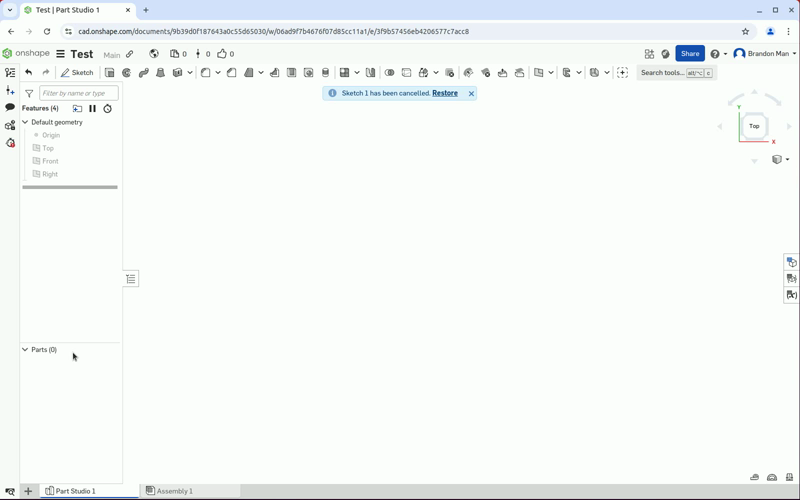
key_down(shift)
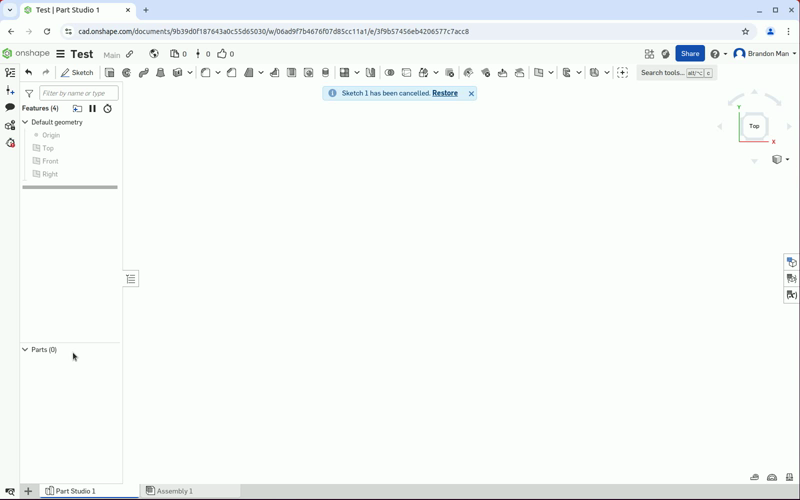
key(up)
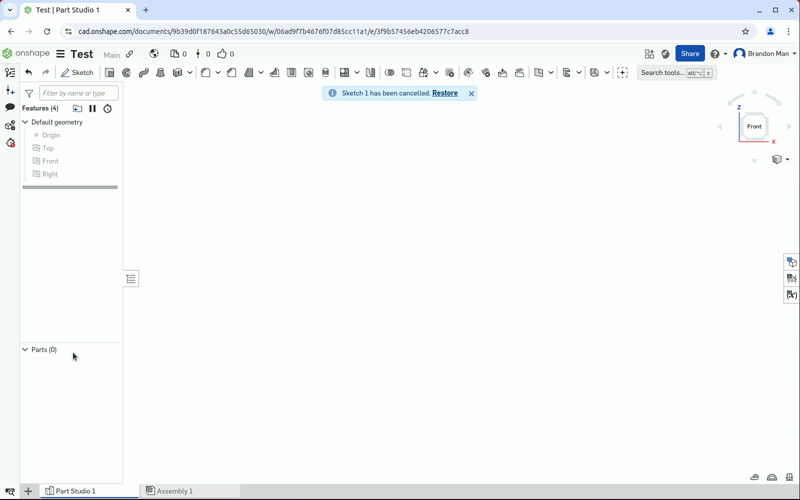
key_up(shift)
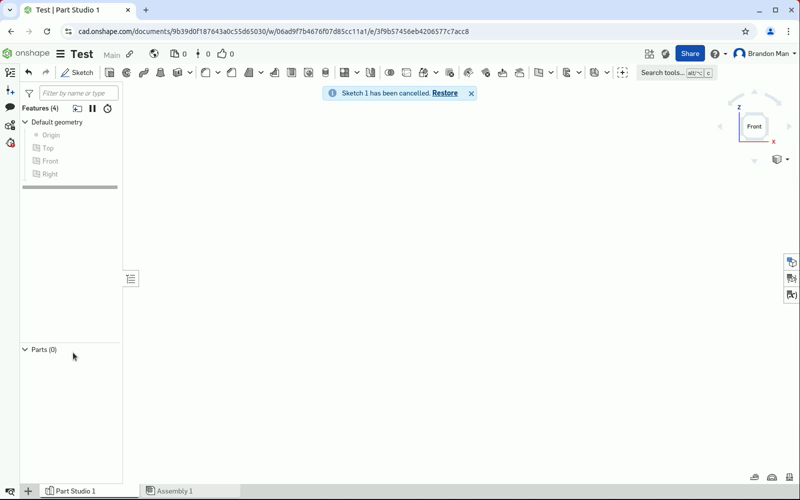
mouse_move(73, 352)
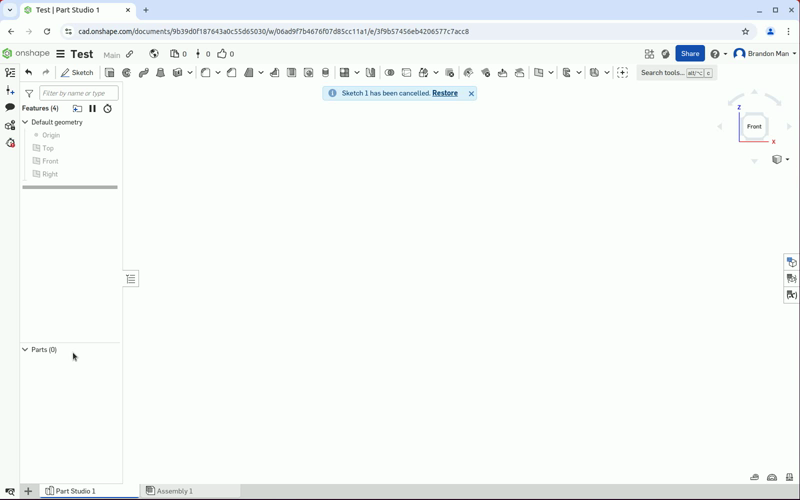
key(shift+y)
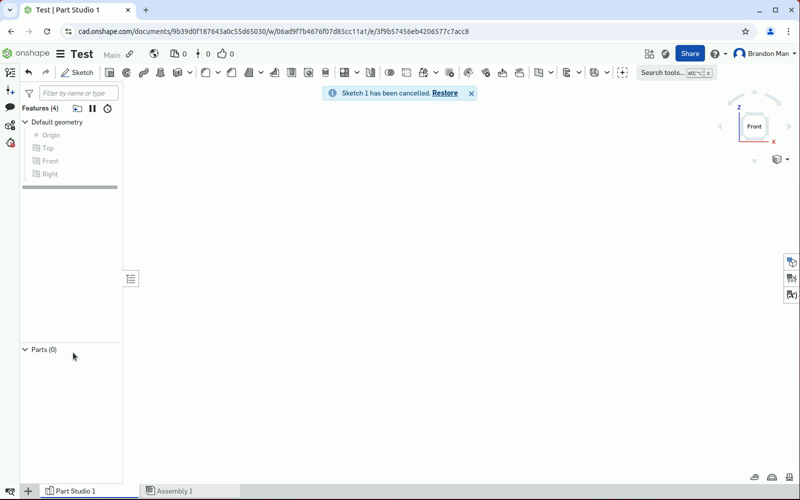
key(shift+s)
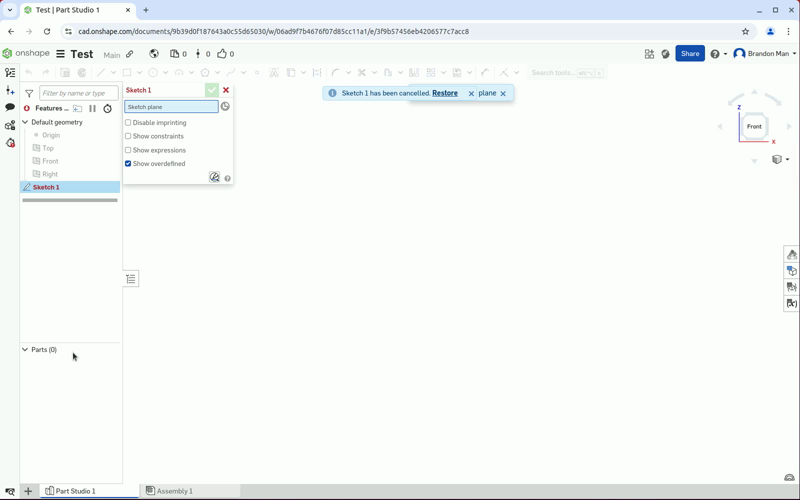
mouse_move(73, 163)
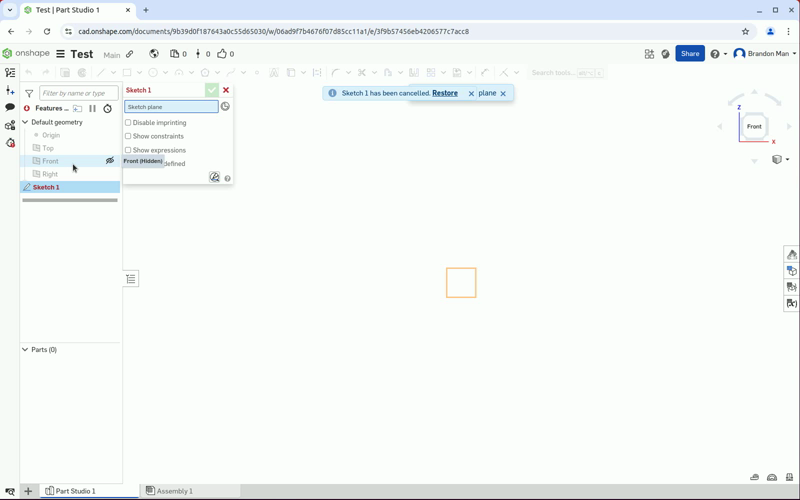
click(73, 163)
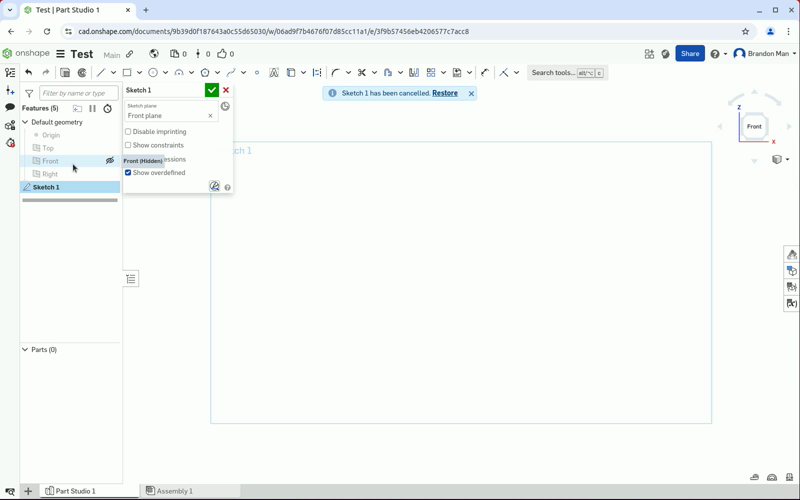
mouse_move(73, 352)
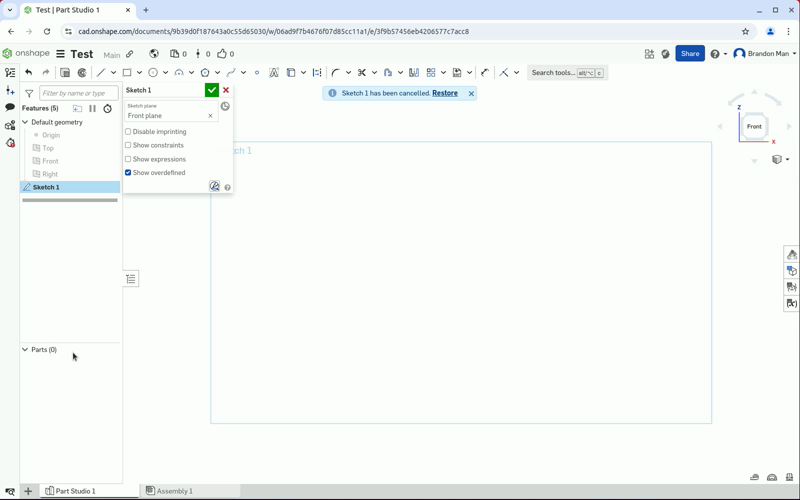
key(y)
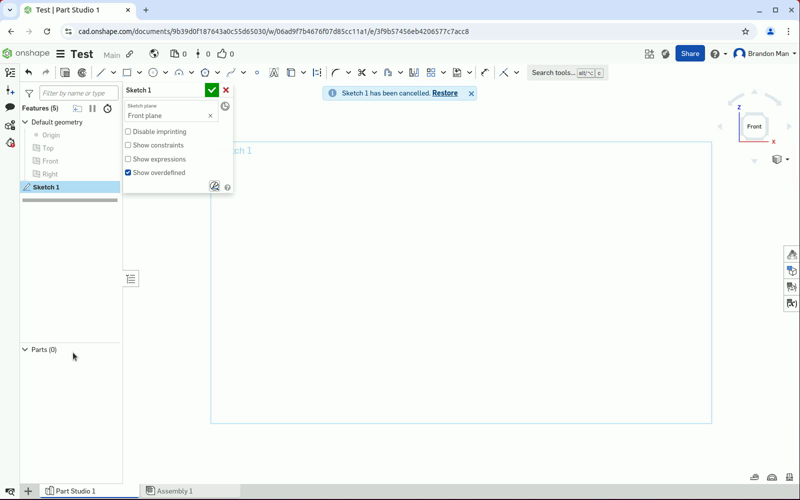
key(l)
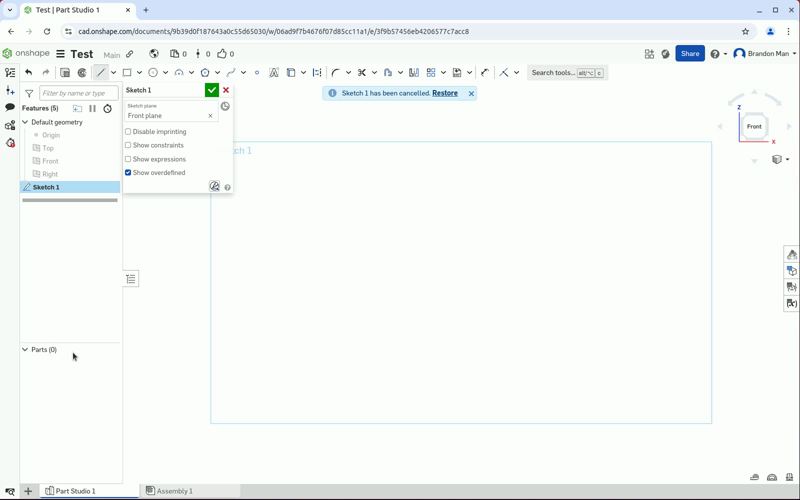
key_down(shift)
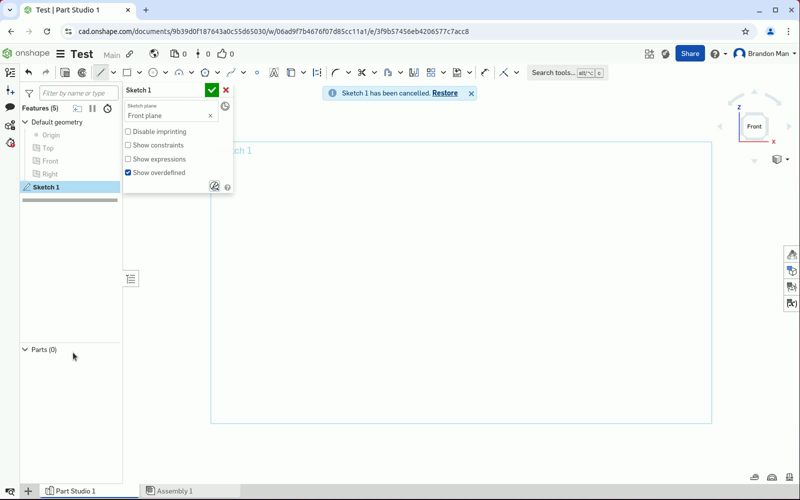
mouse_move(378, 258)
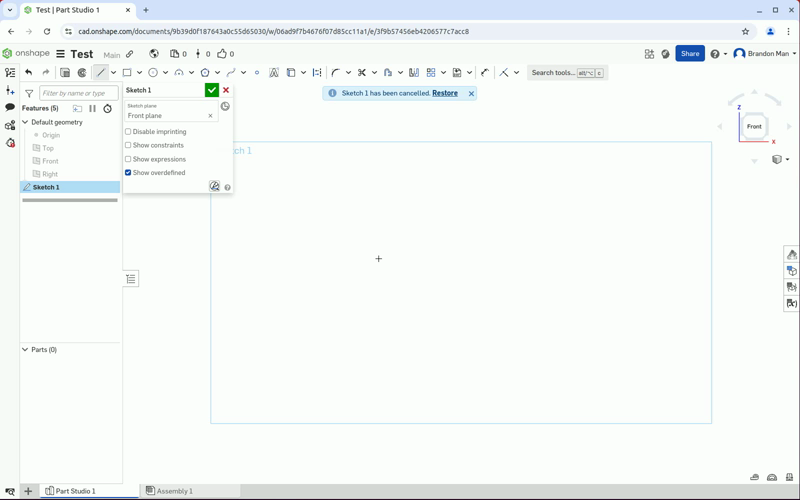
click(378, 258)
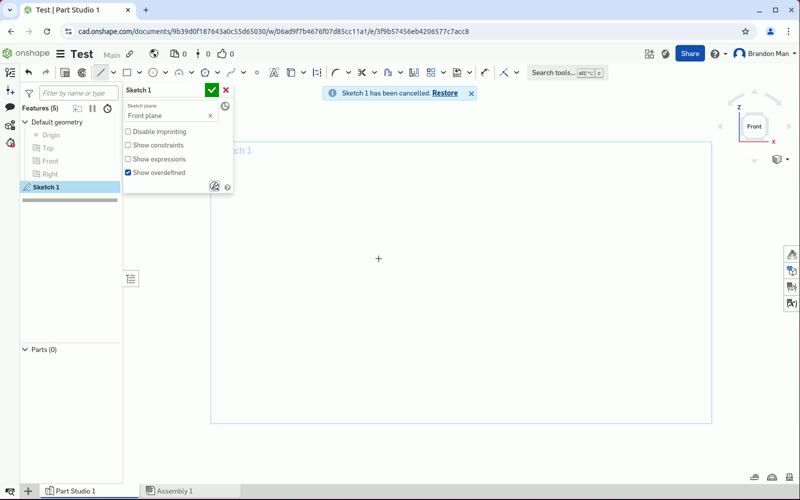
key_up(shift)
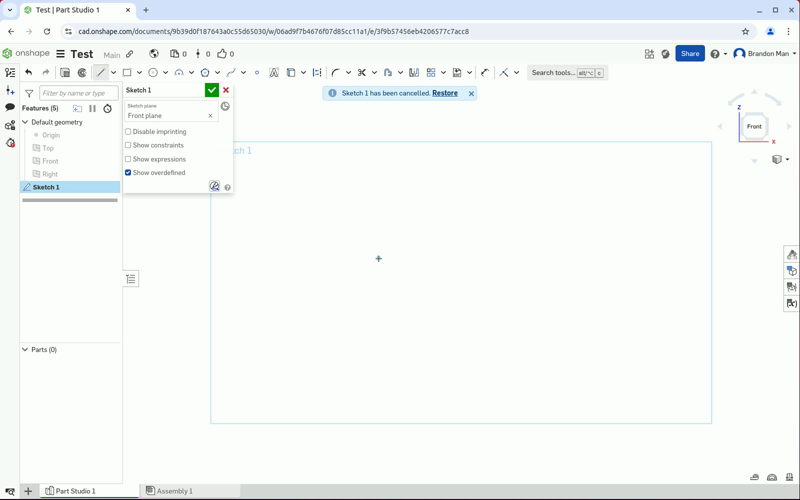
key_down(shift)
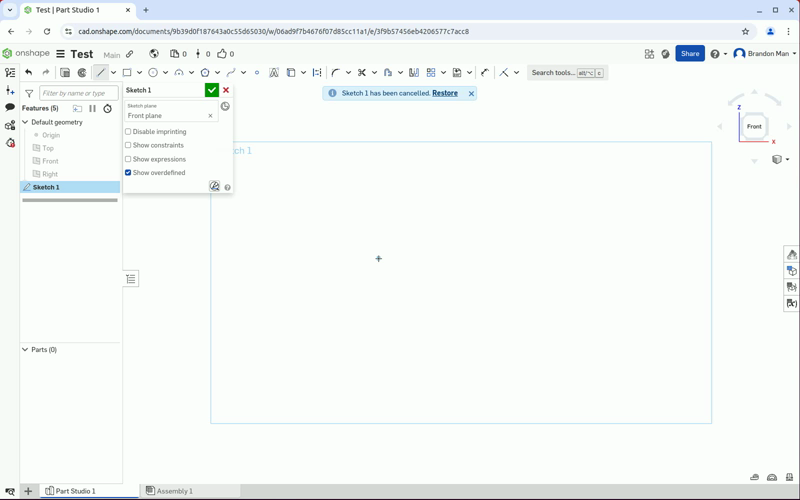
mouse_move(408, 258)
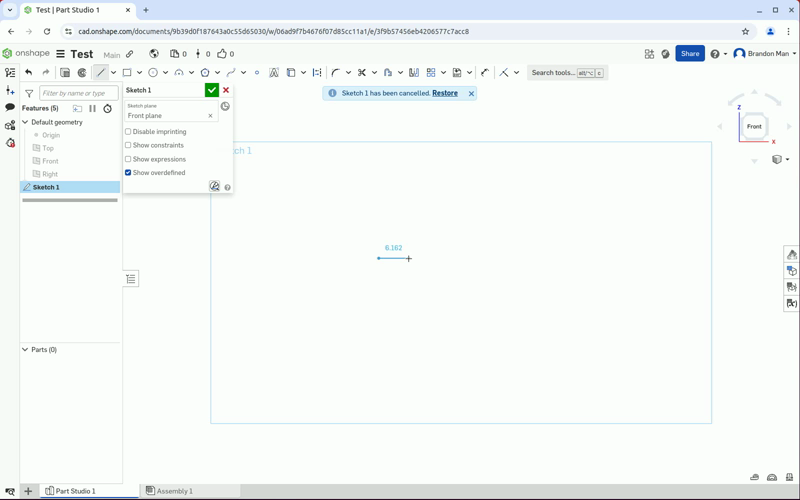
mouse_move(413, 258)
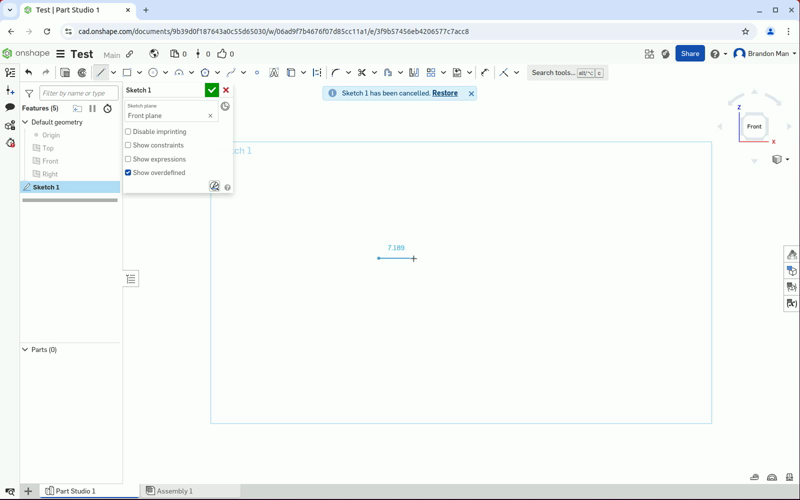
click(413, 258)
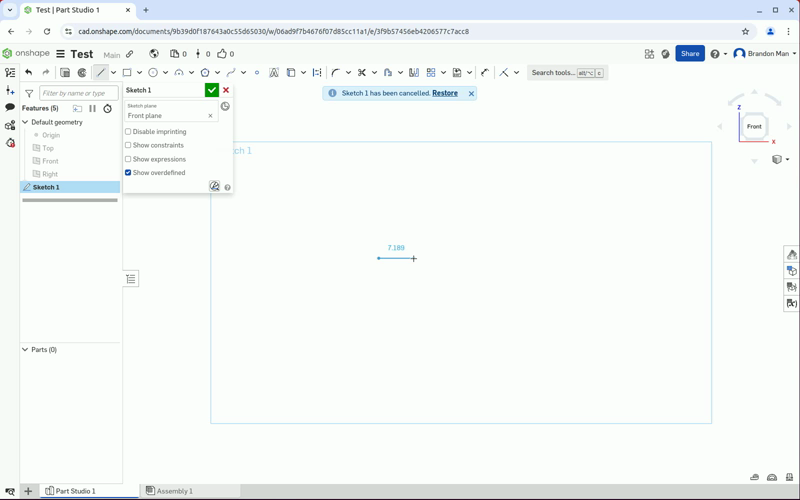
key_up(shift)
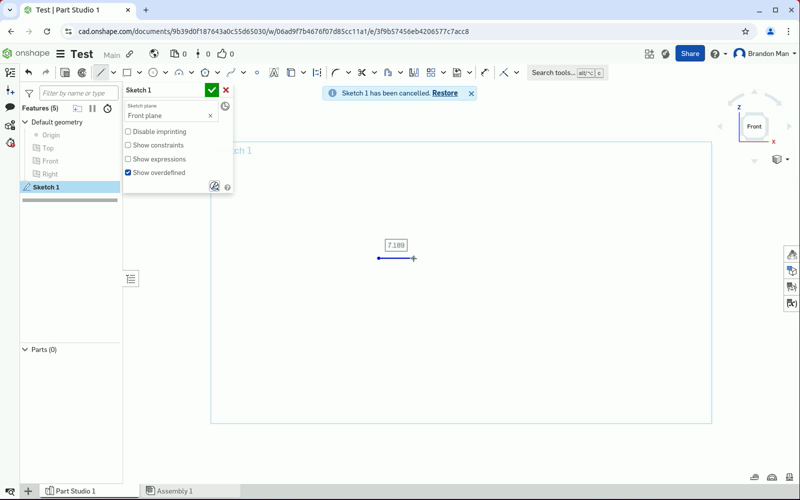
key_down(shift)
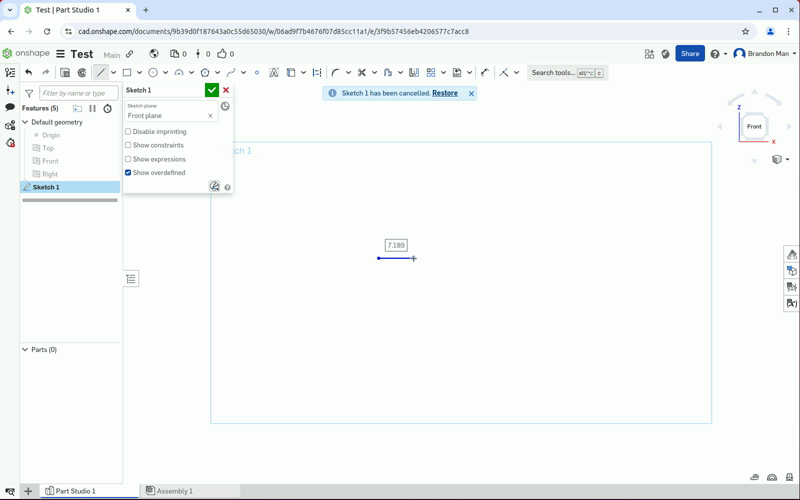
mouse_move(443, 258)
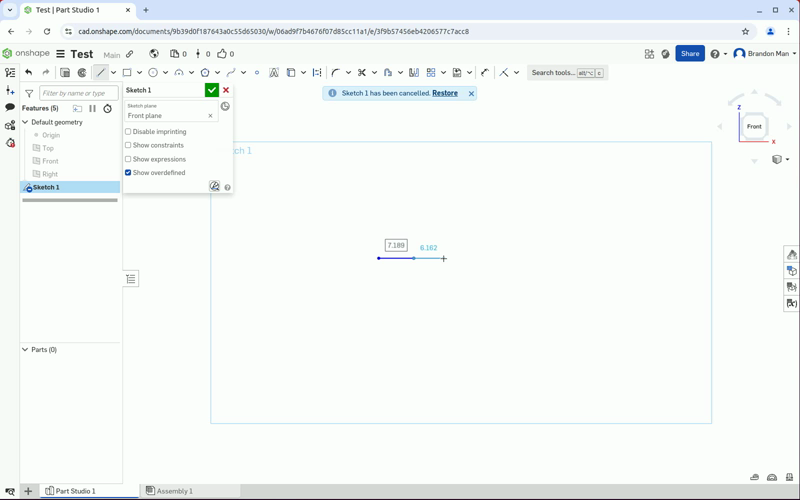
mouse_move(413, 219)
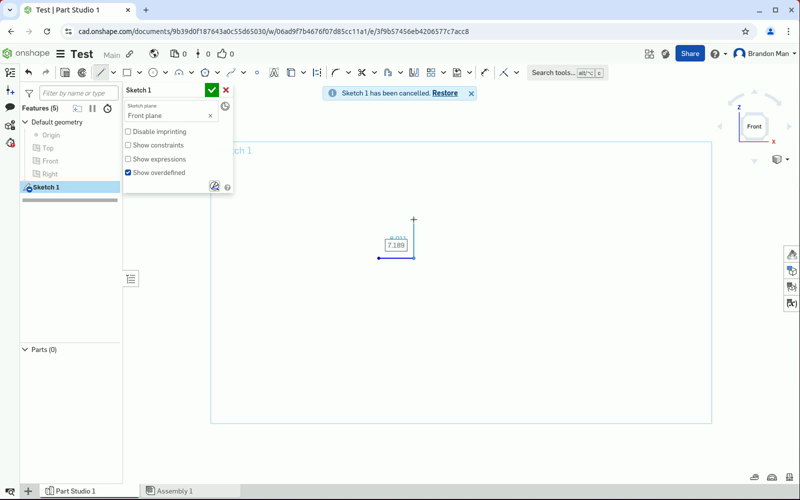
click(413, 219)
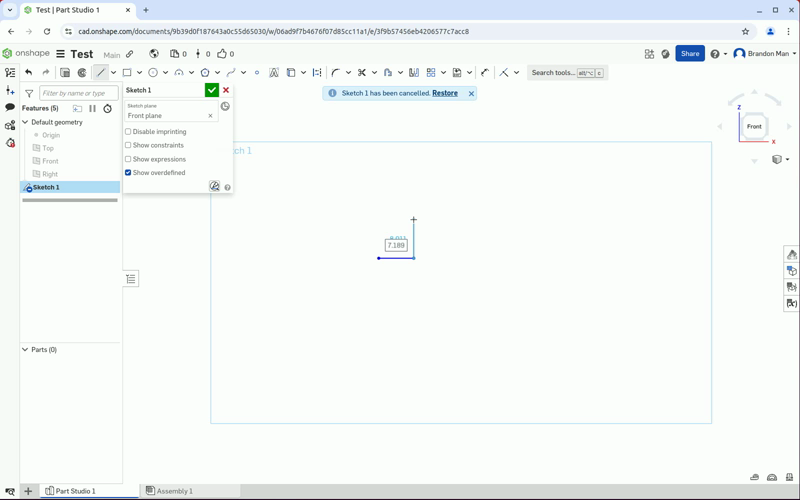
key_up(shift)
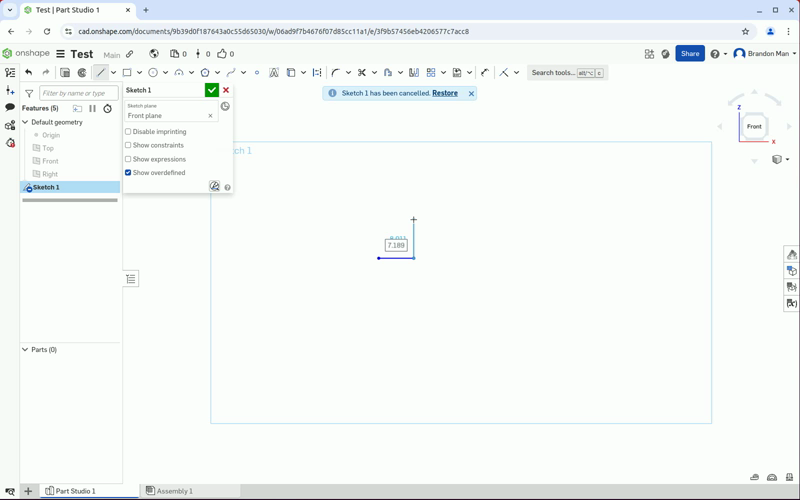
key_down(shift)
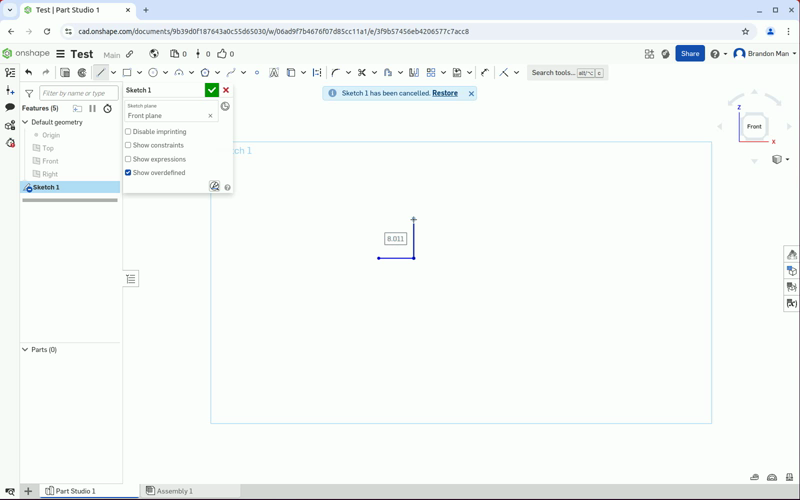
mouse_move(443, 219)
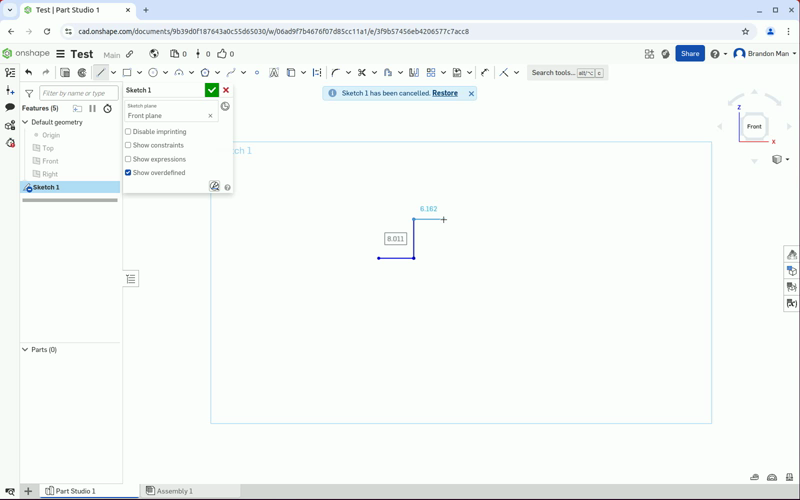
mouse_move(378, 219)
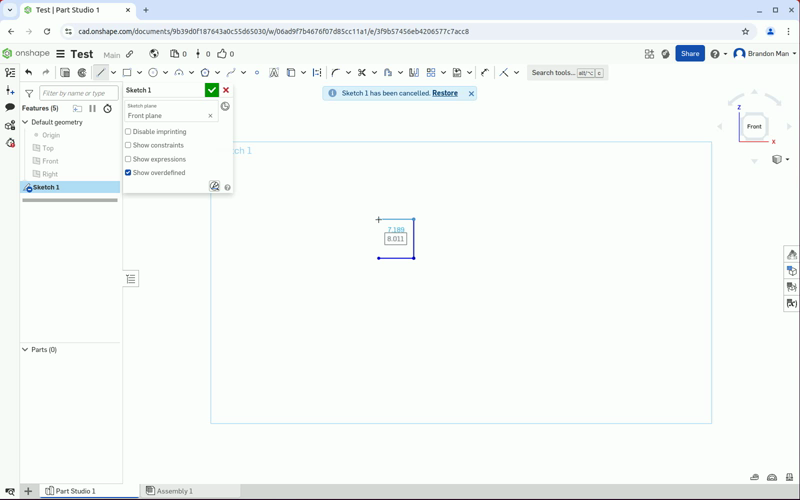
click(378, 219)
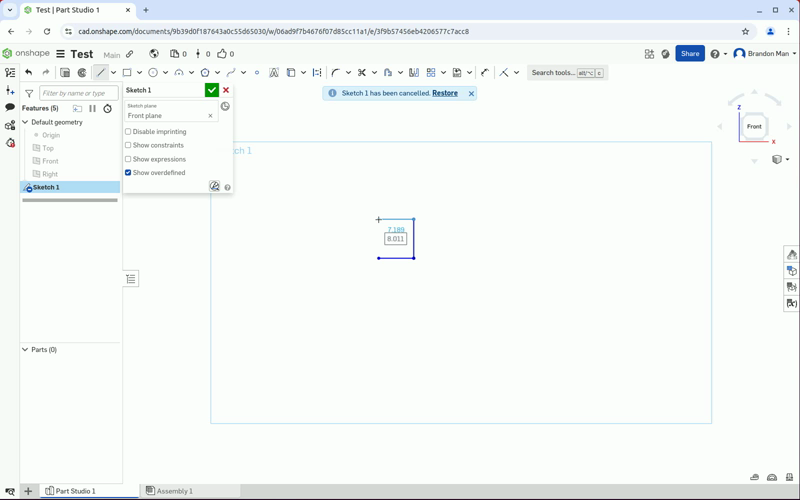
key_up(shift)
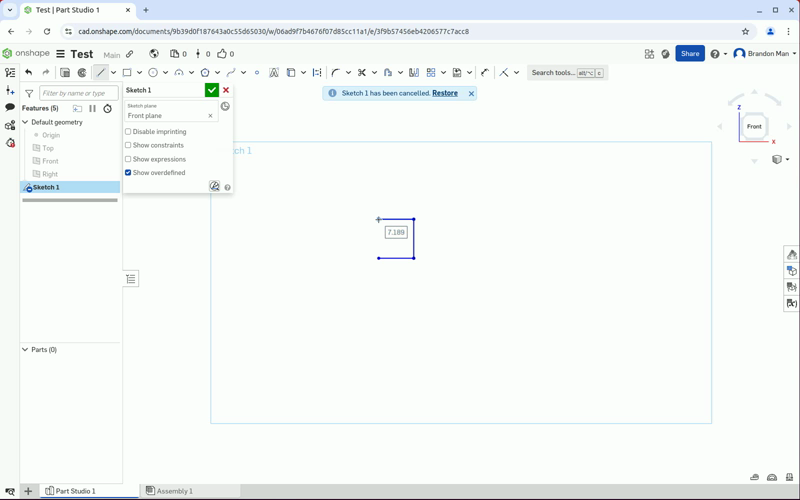
mouse_move(408, 219)
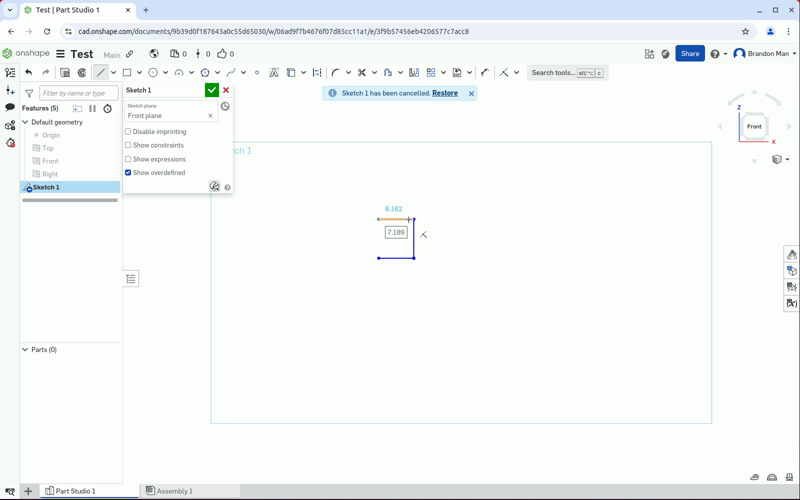
key_down(shift)
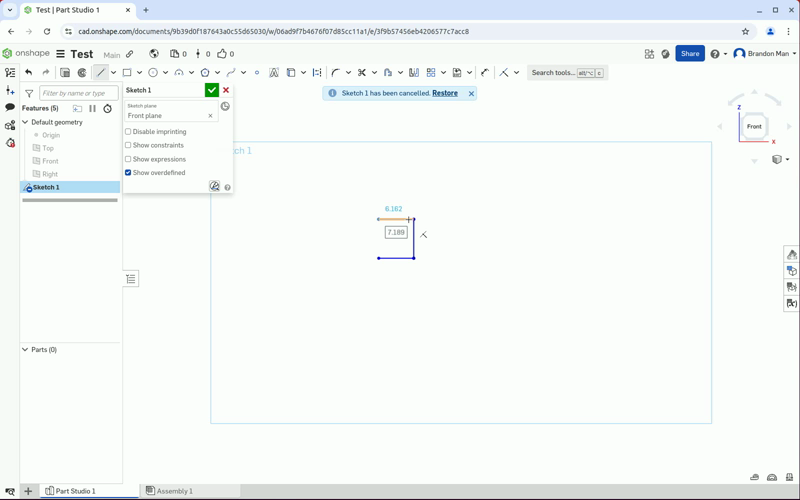
mouse_move(378, 258)
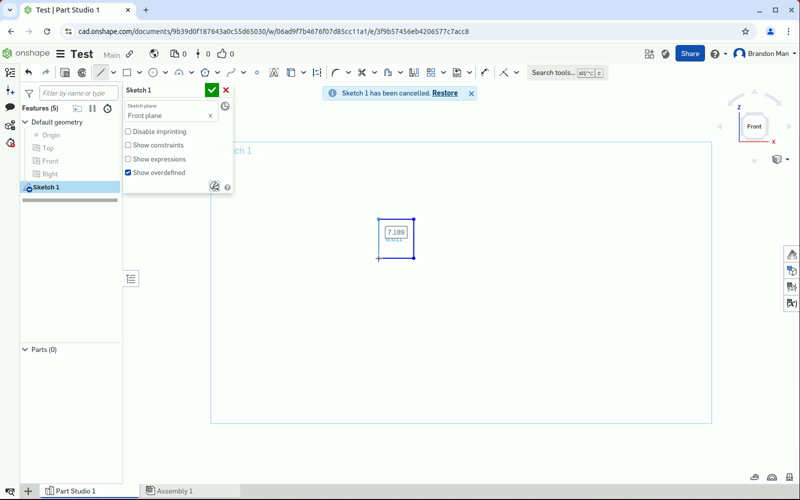
key_up(shift)
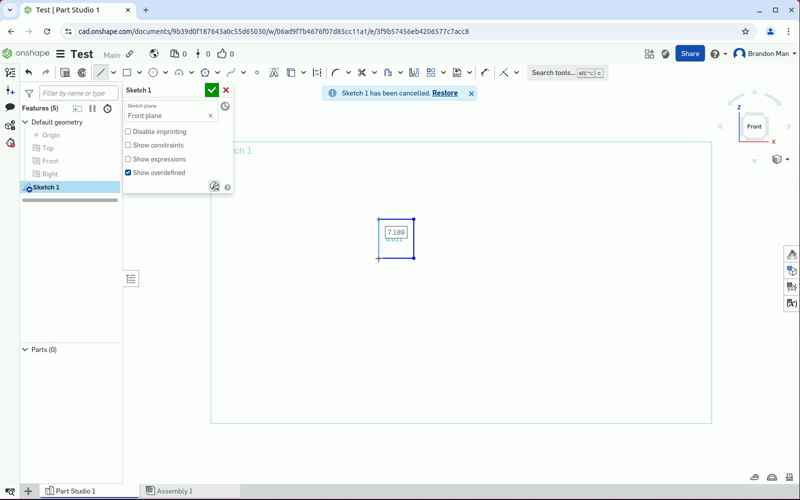
click(378, 258)
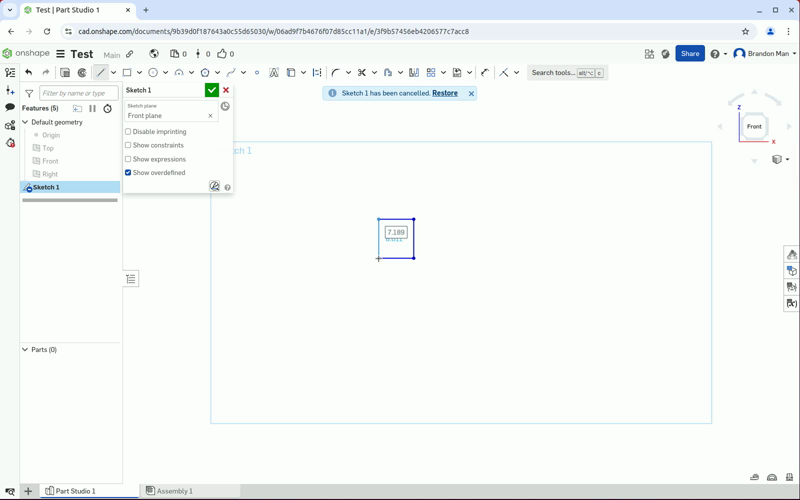
key(esc)
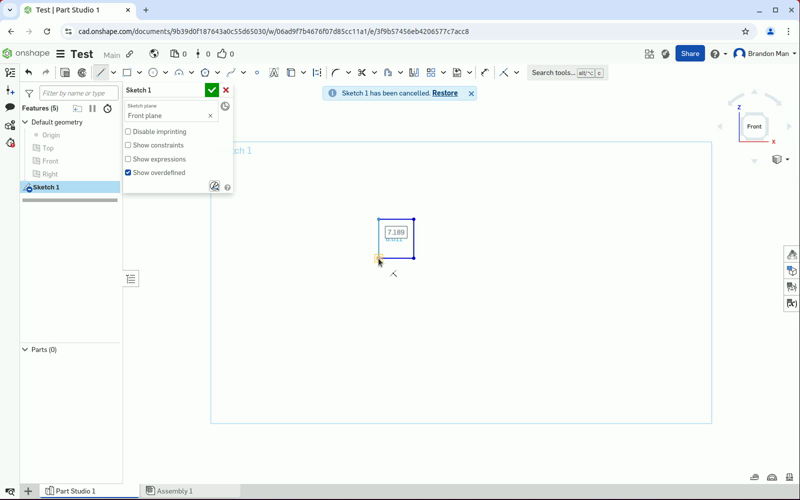
key(c)
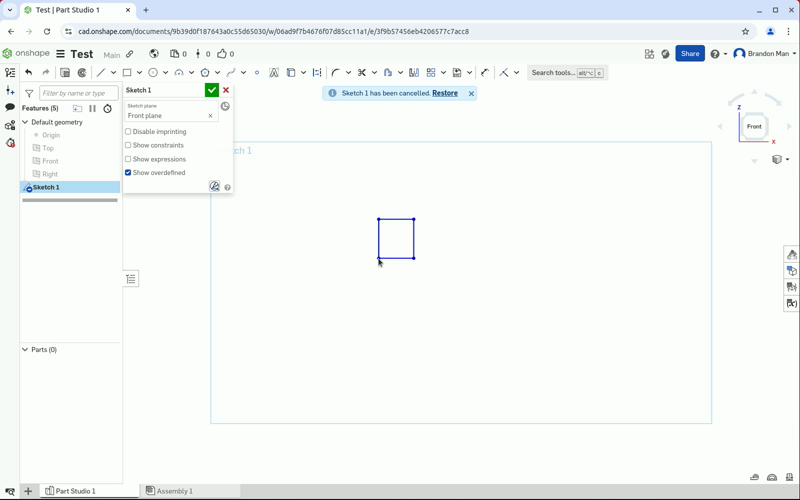
key_down(shift)
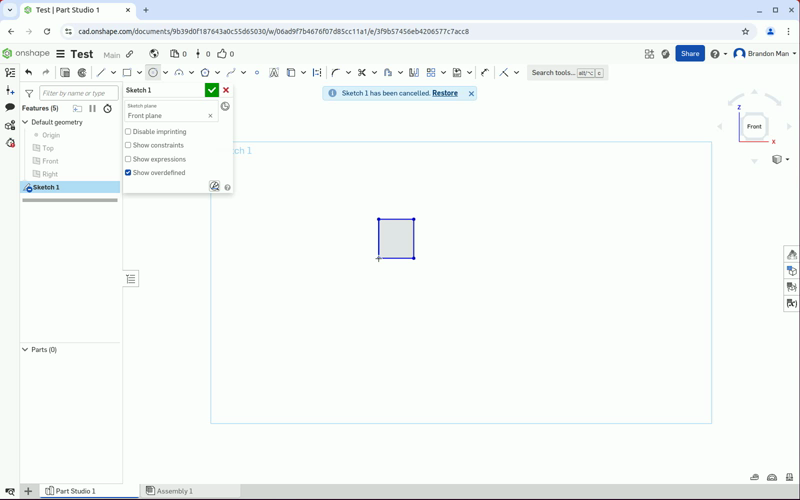
mouse_move(396, 238)
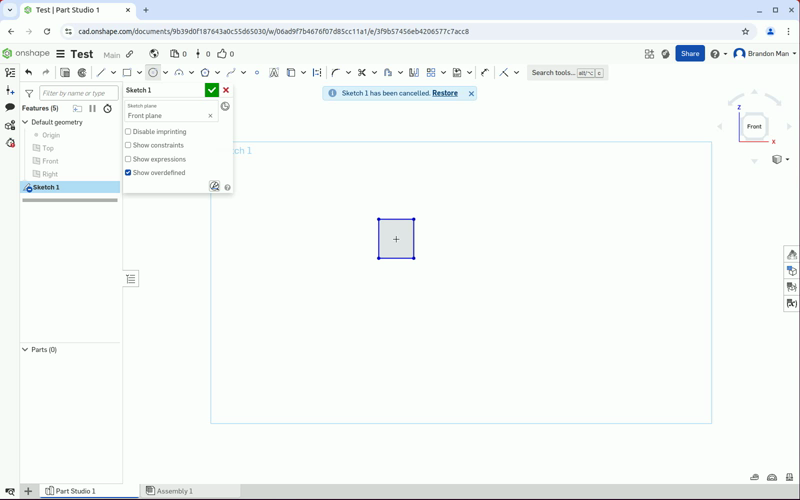
click(396, 238)
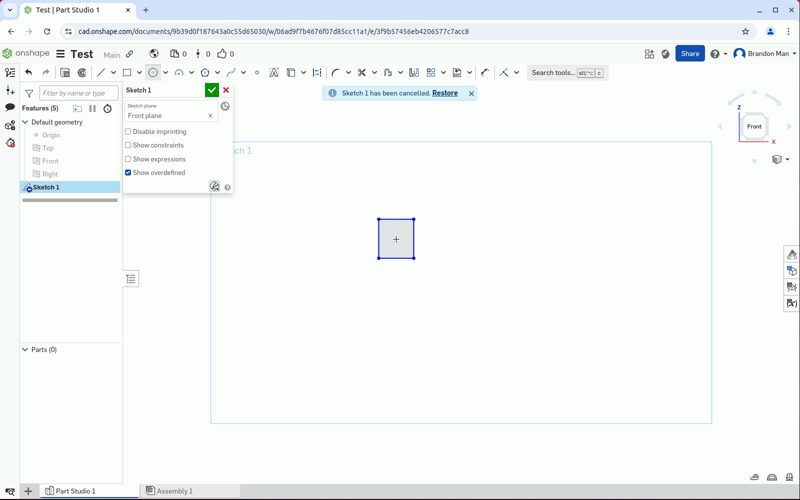
key_up(shift)
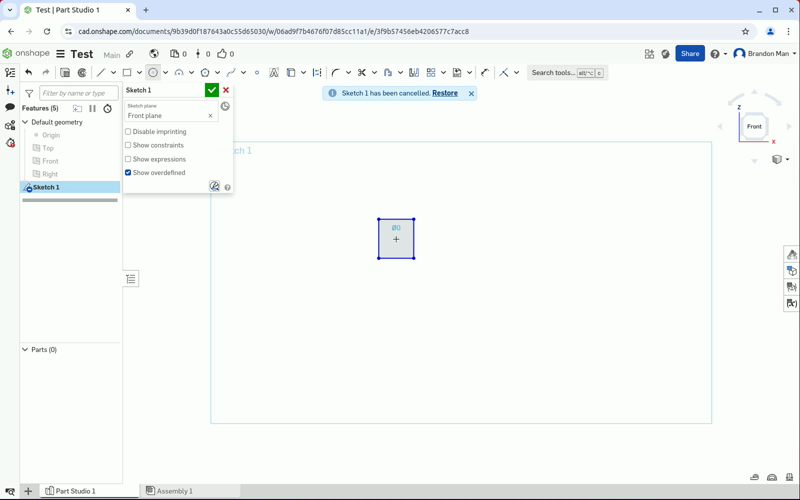
mouse_move(409, 238)
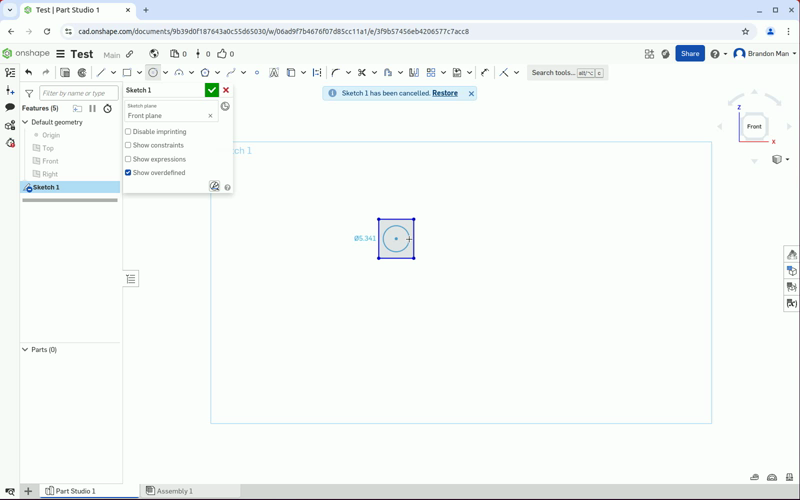
click(409, 238)
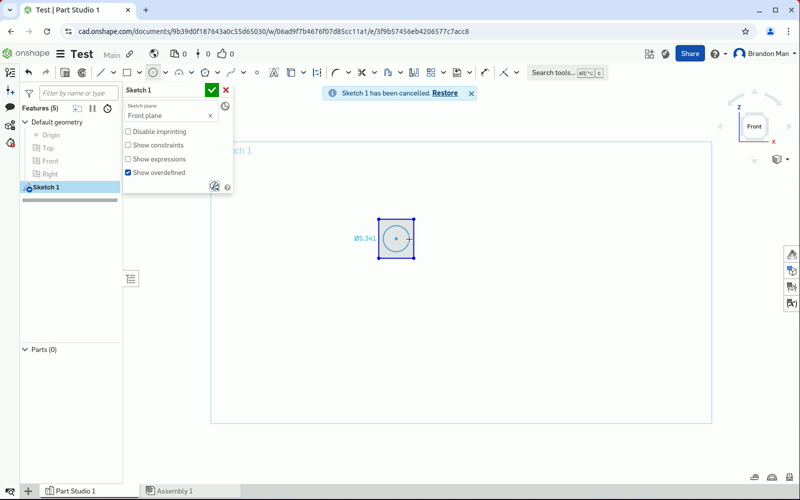
key(esc)
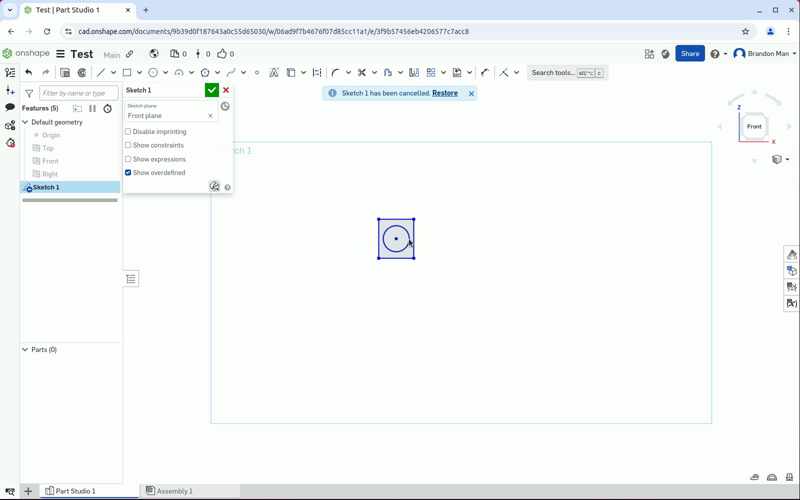
mouse_move(411, 248)
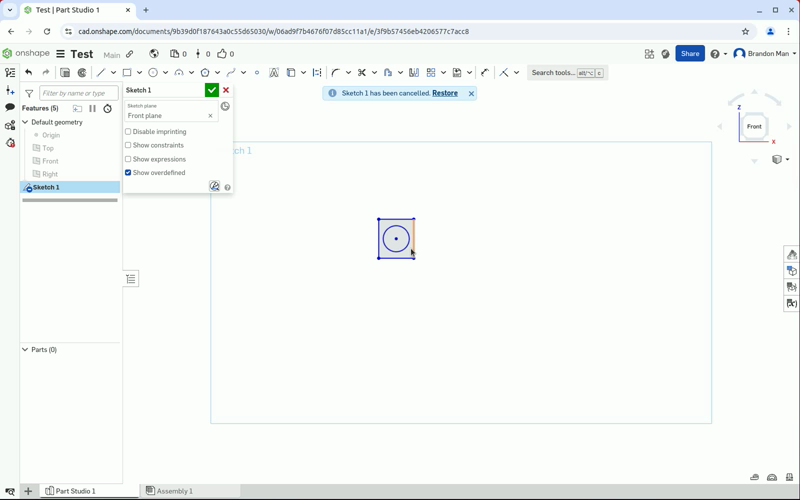
scroll(6)
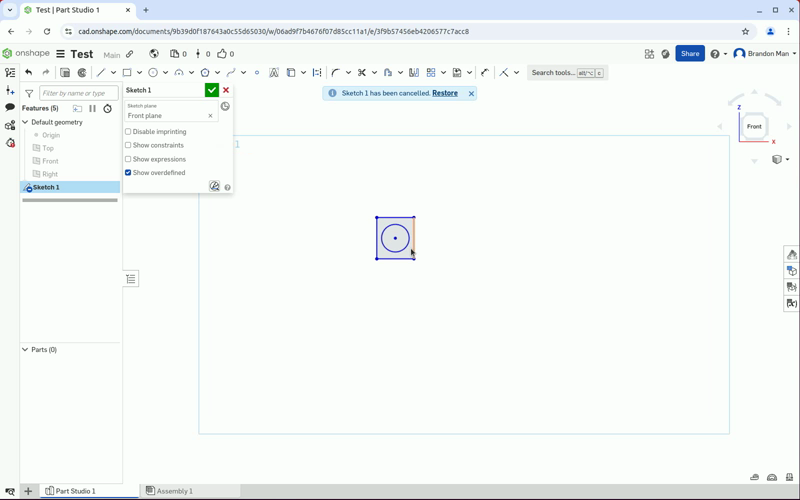
scroll(6)
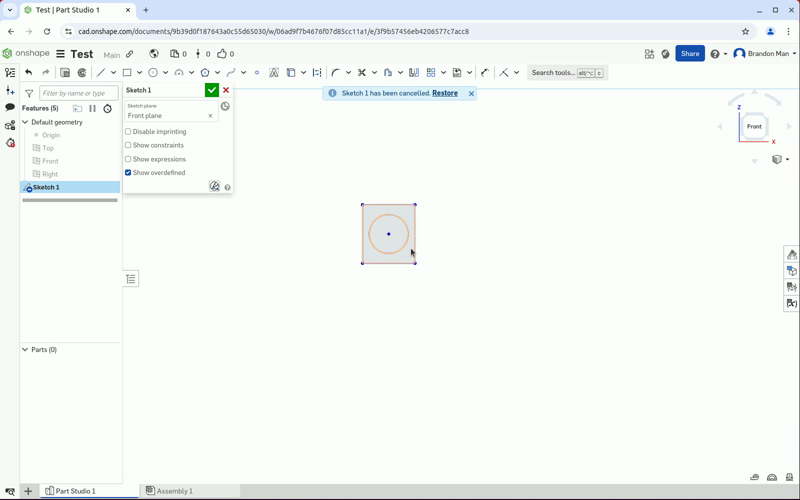
scroll(6)
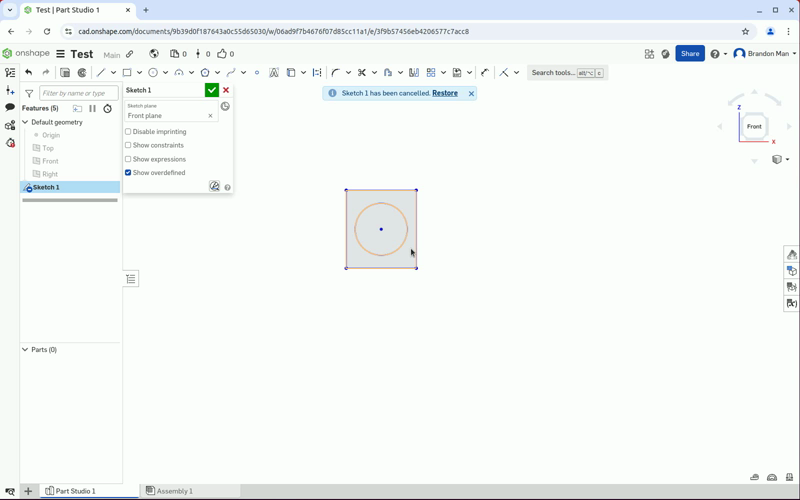
scroll(6)
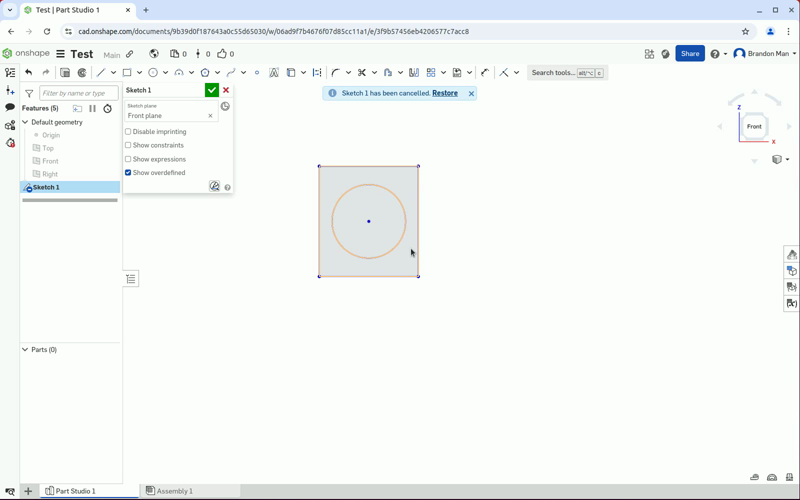
scroll(6)
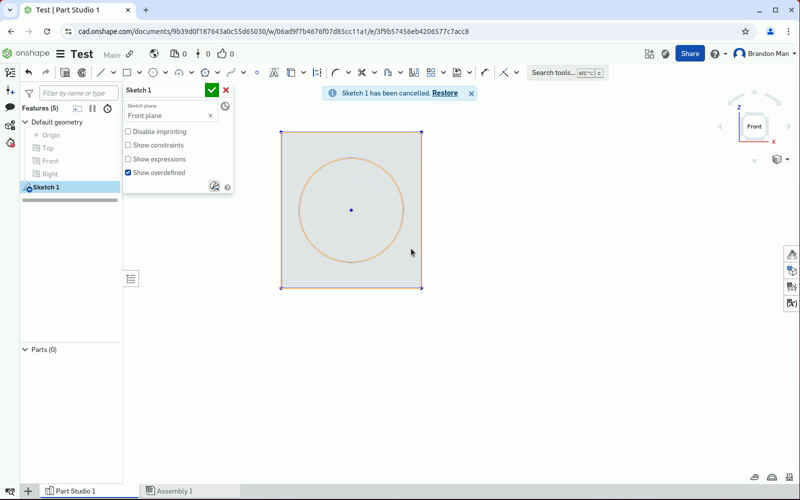
scroll(6)
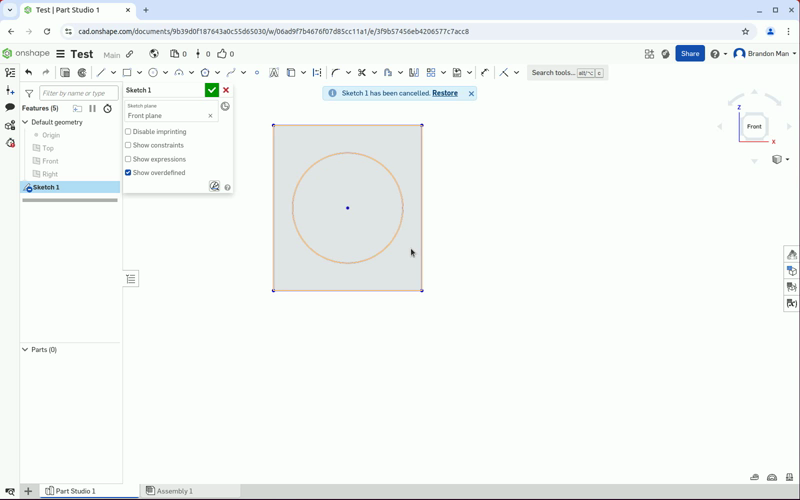
scroll(6)
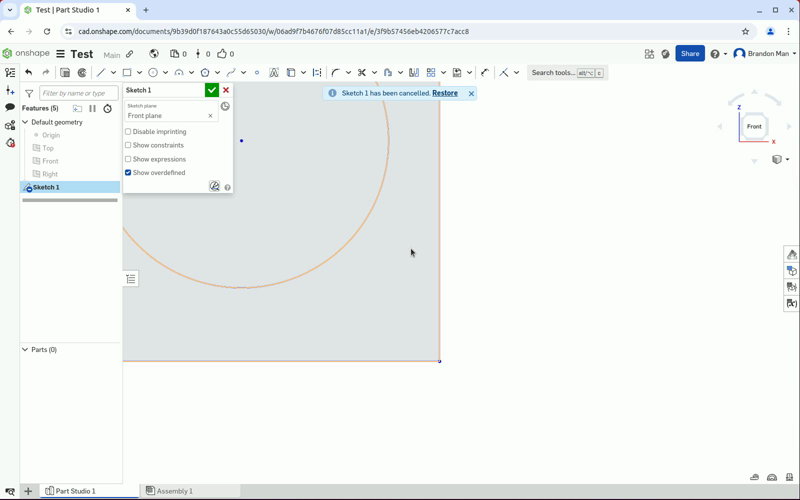
click(411, 248)
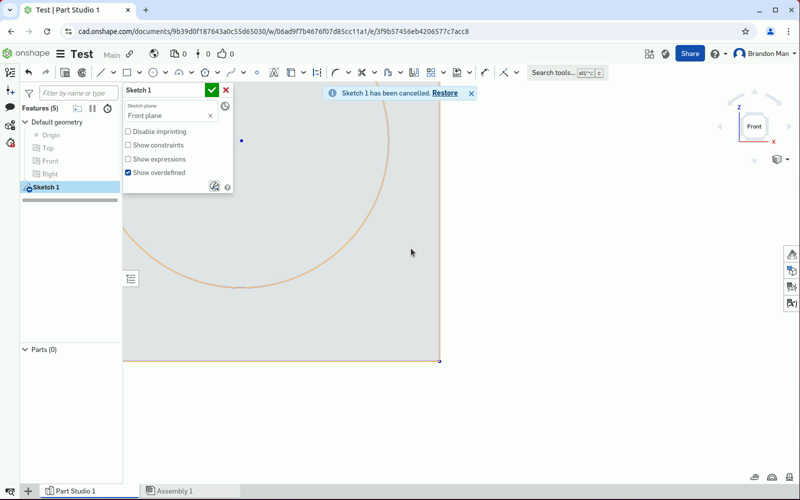
scroll(-6)
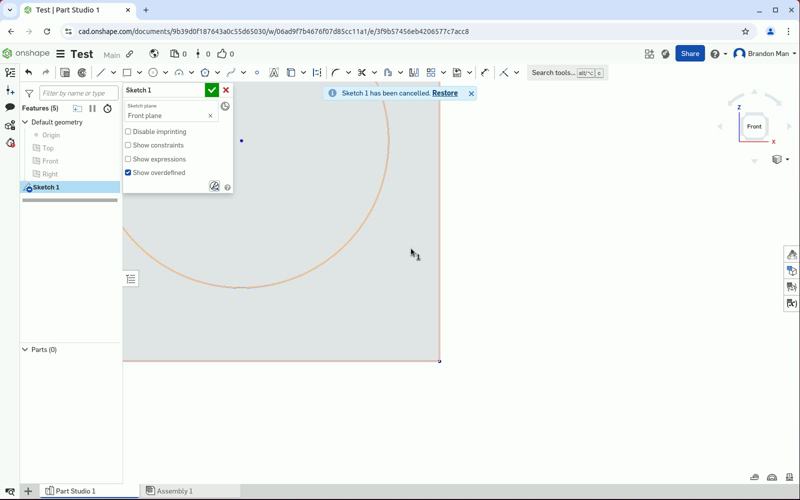
scroll(-6)
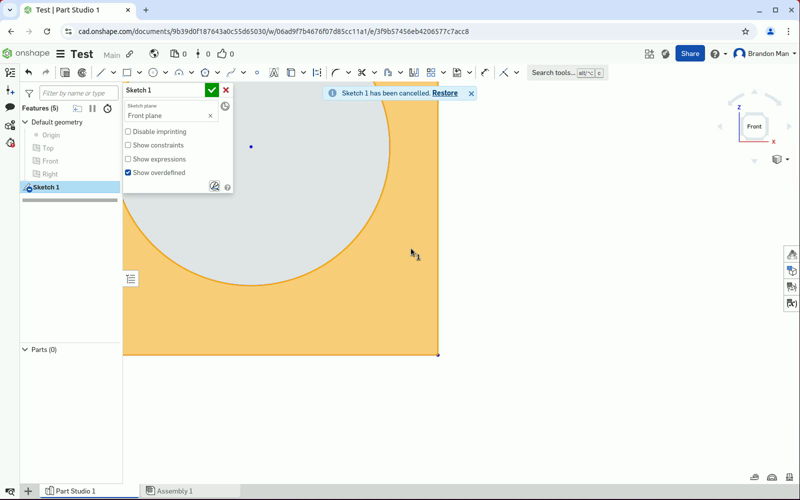
scroll(-6)
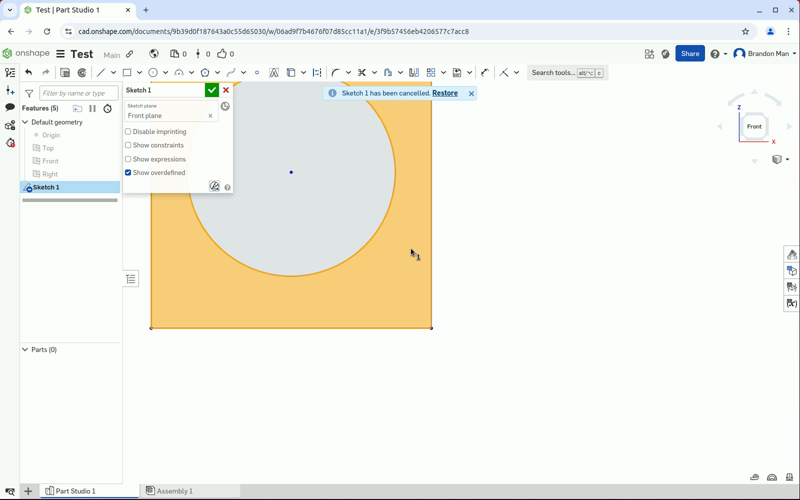
scroll(-6)
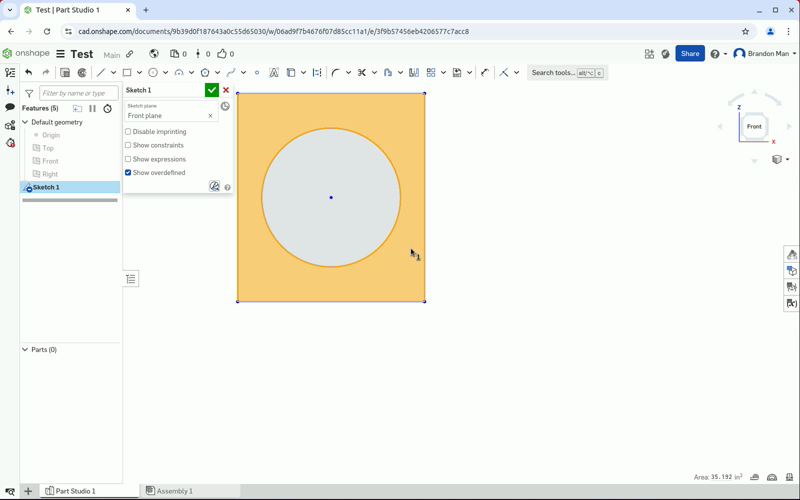
scroll(-6)
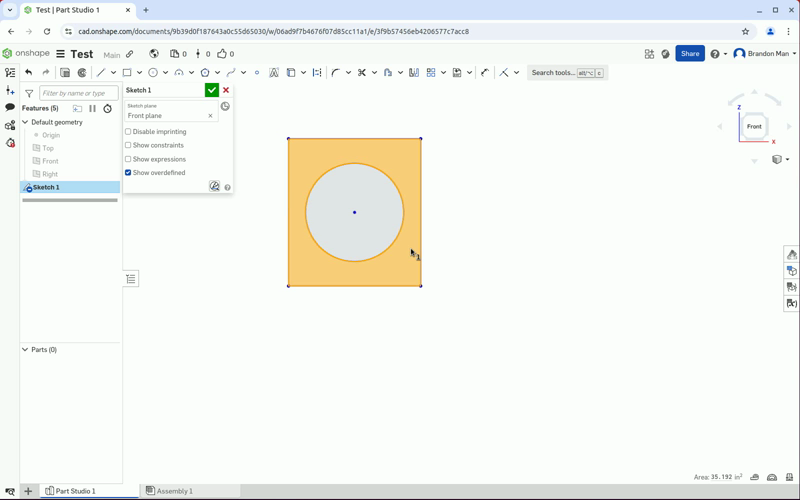
scroll(-6)
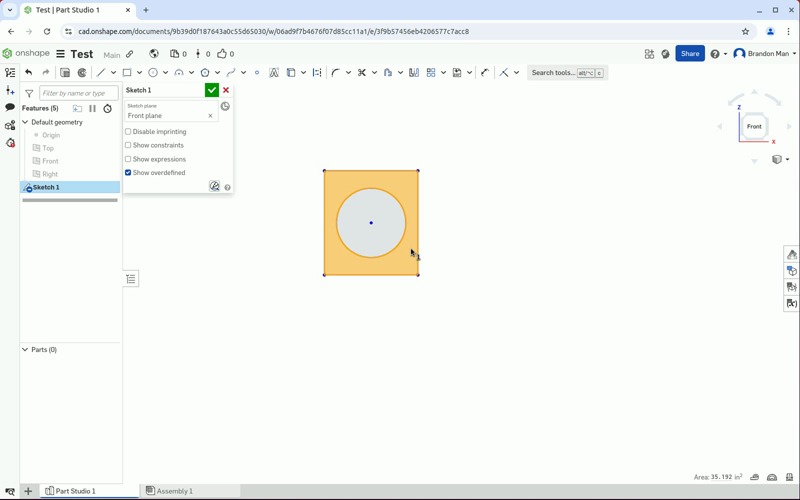
scroll(-6)
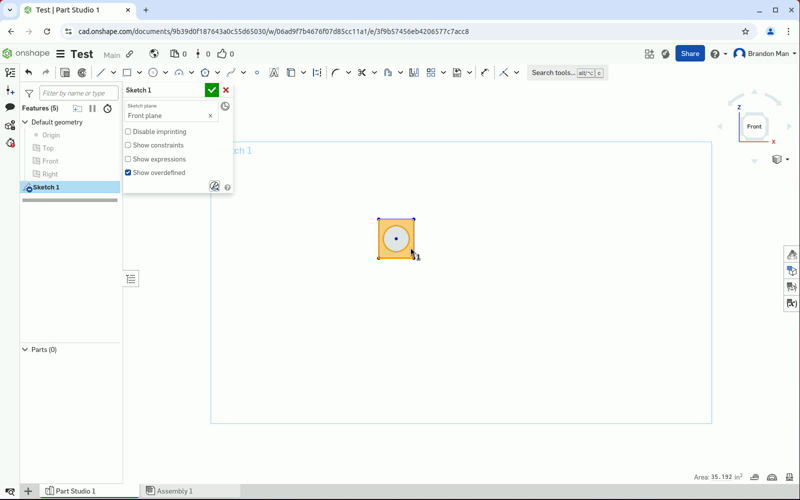
mouse_move(73, 352)
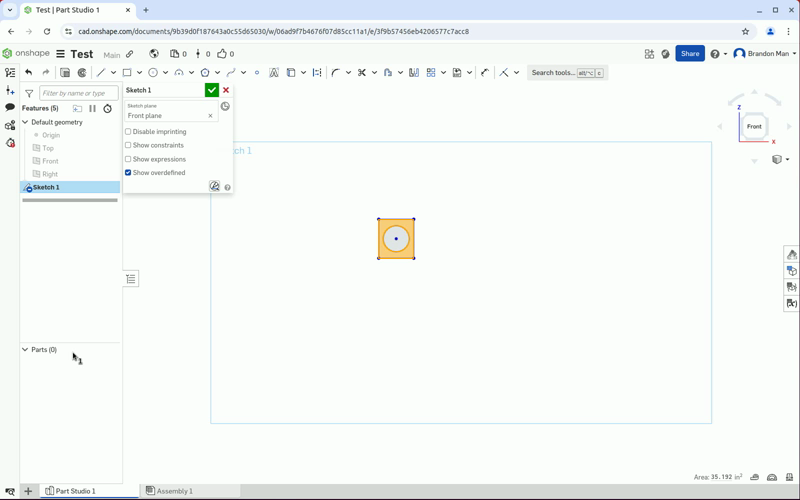
key(shift+y)
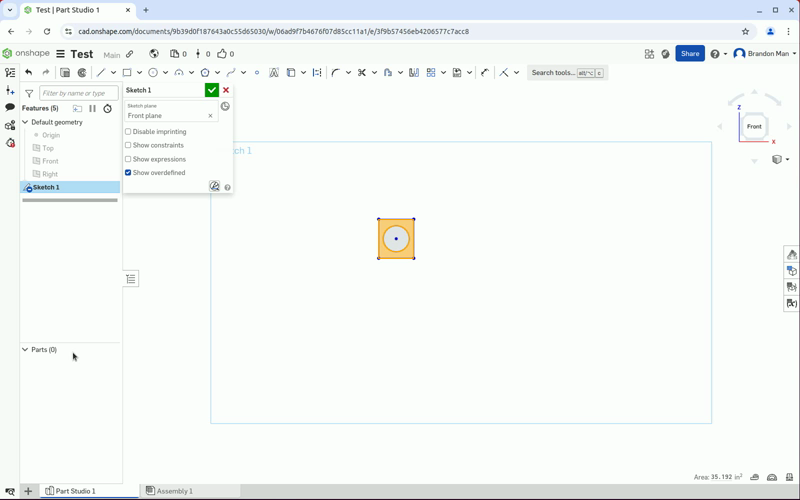
key(shift+e)
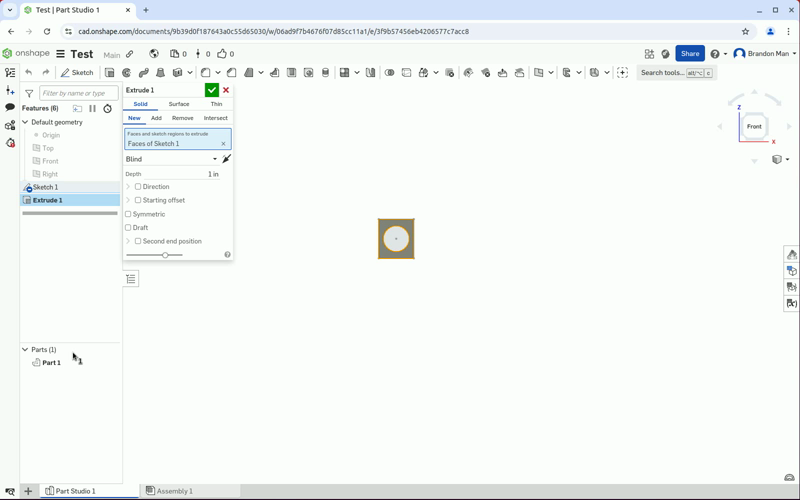
mouse_move(143, 106)
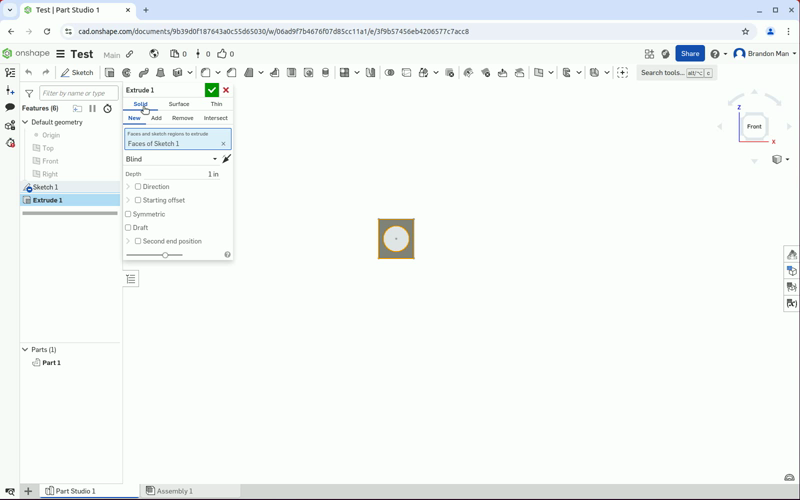
click(143, 106)
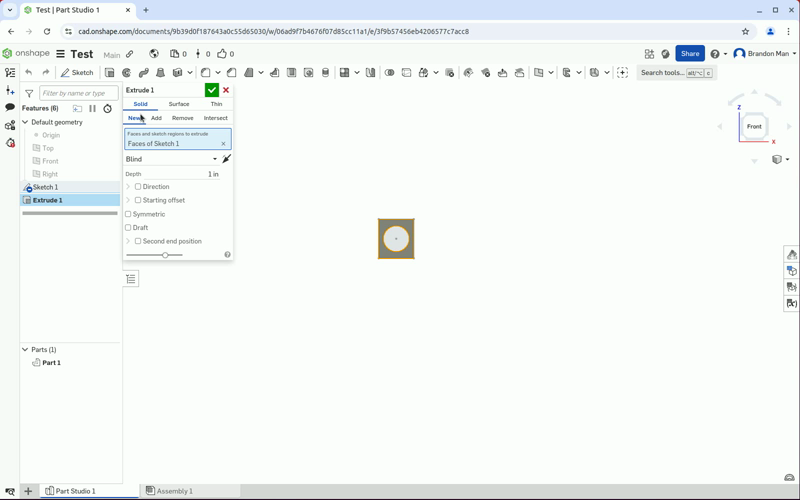
mouse_move(137, 120)
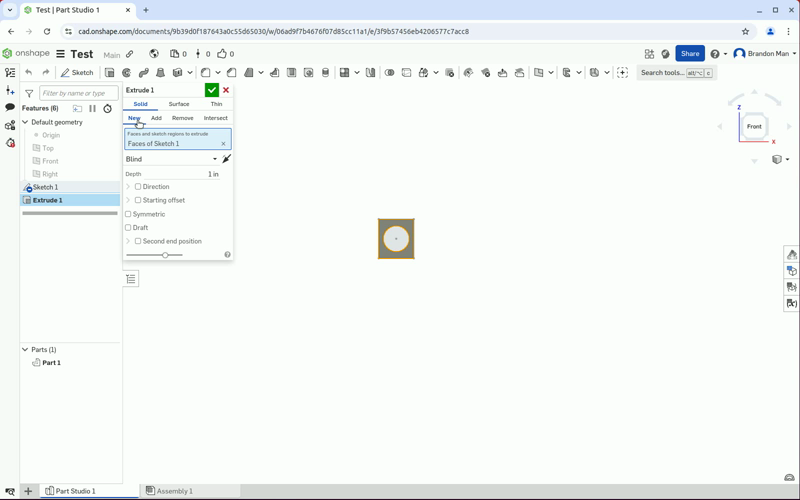
click(137, 120)
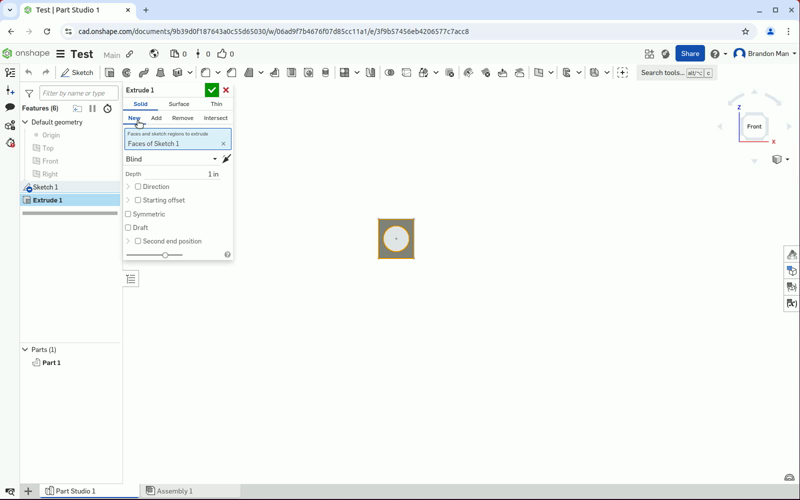
key(tab, 4)
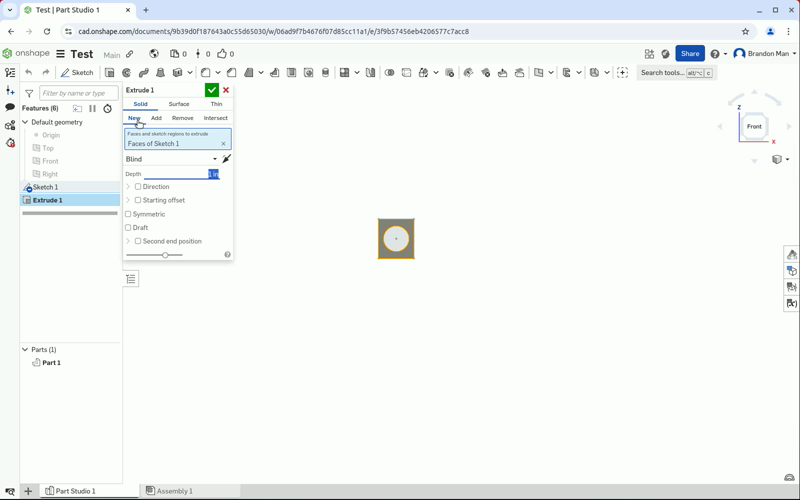
text(10.351)
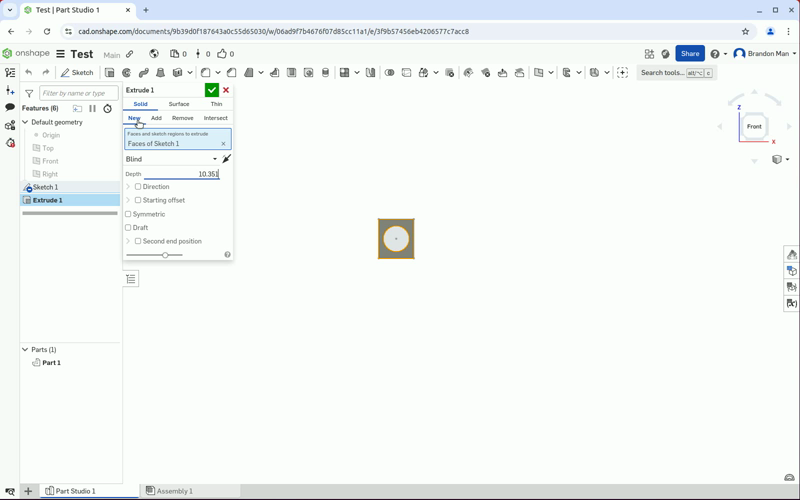
key(enter)
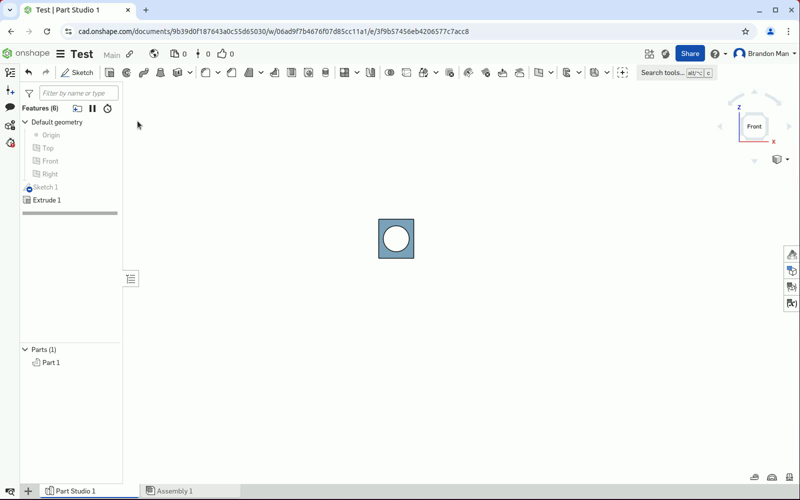
key(shift+h)
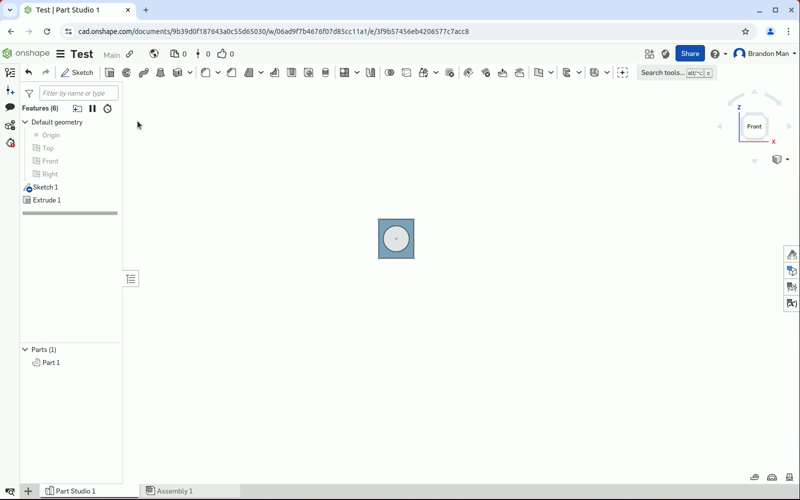
key(shift+h)
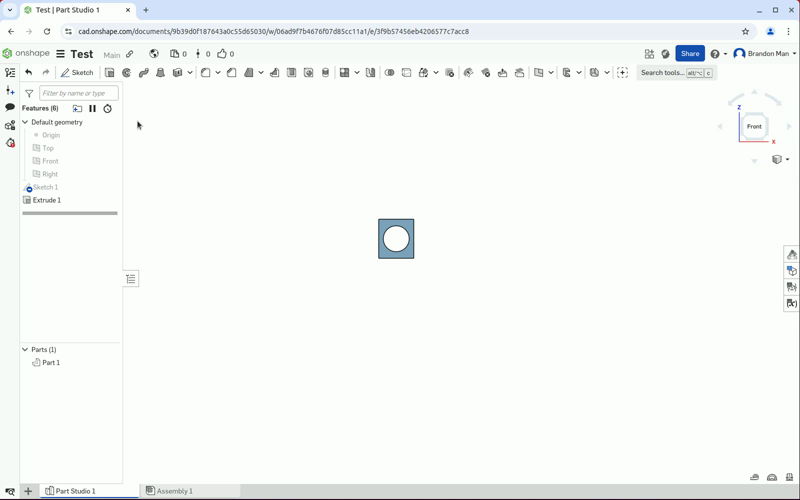
mouse_move(73, 189)
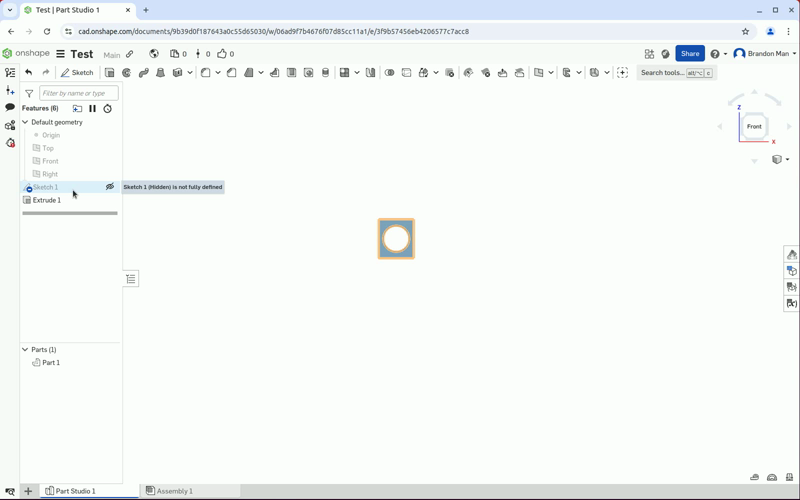
click(73, 189)
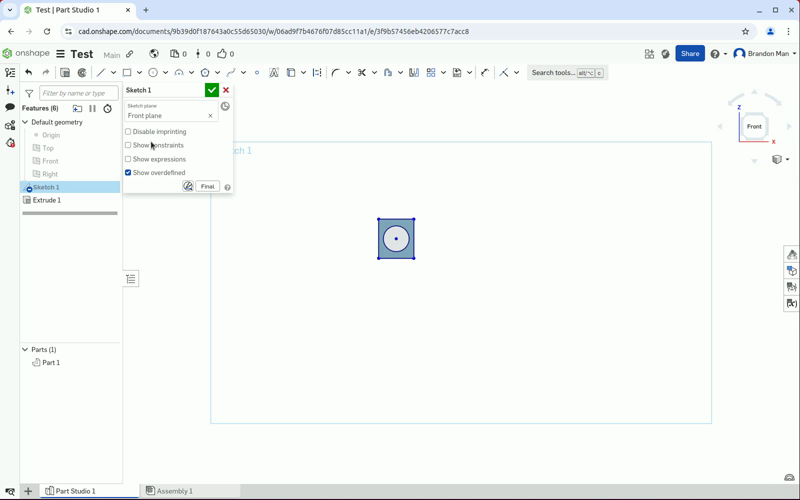
mouse_move(229, 92)
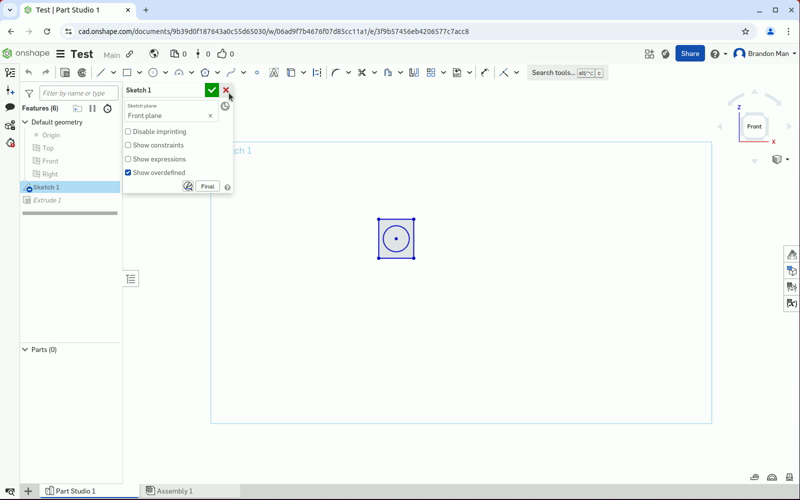
click(229, 92)
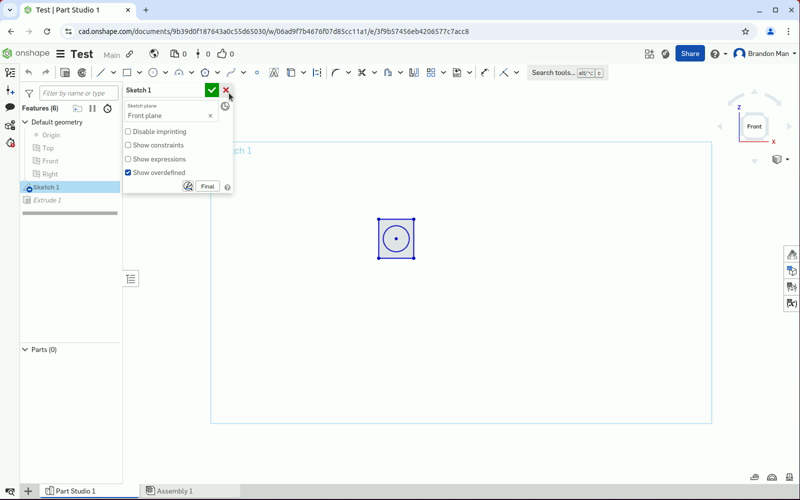
key(shift+s)
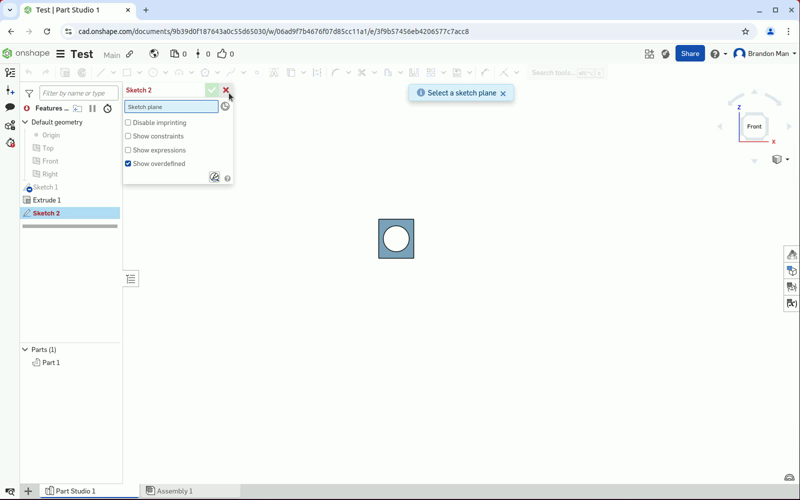
mouse_move(73, 163)
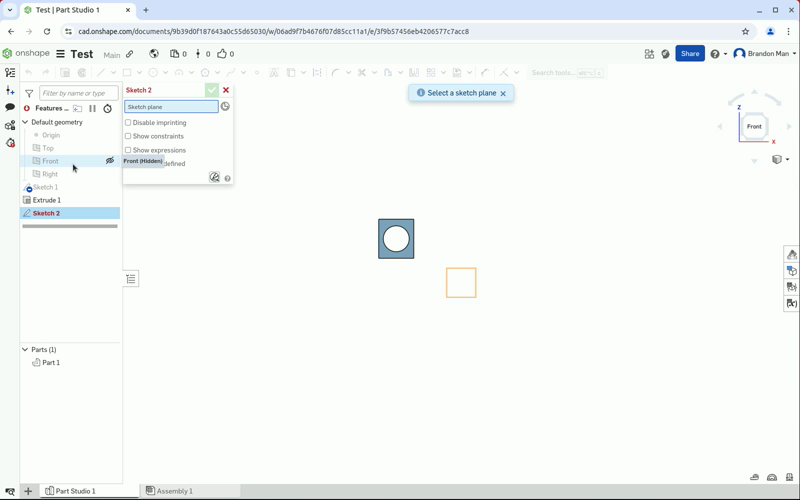
click(73, 163)
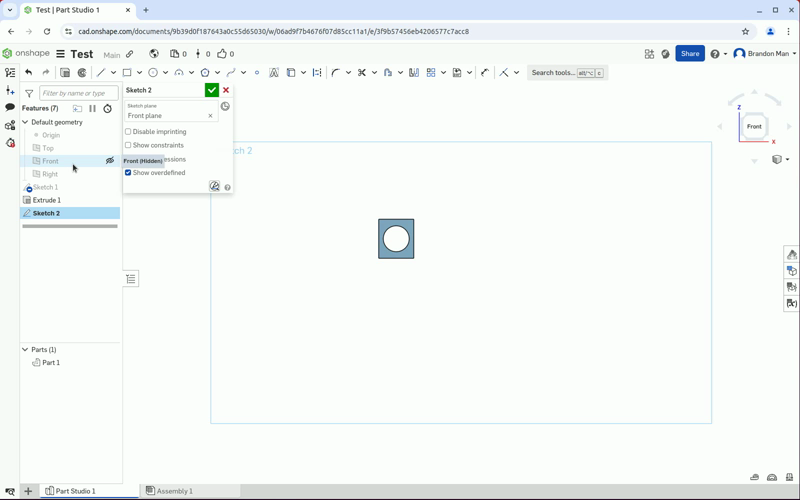
mouse_move(73, 352)
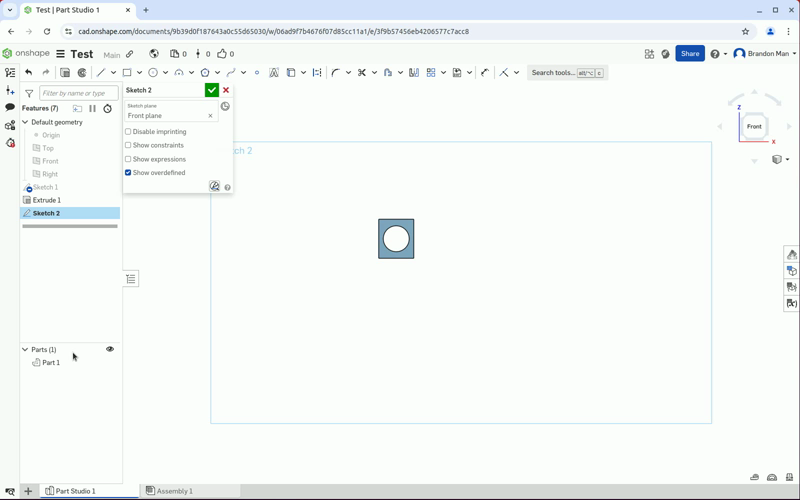
key(y)
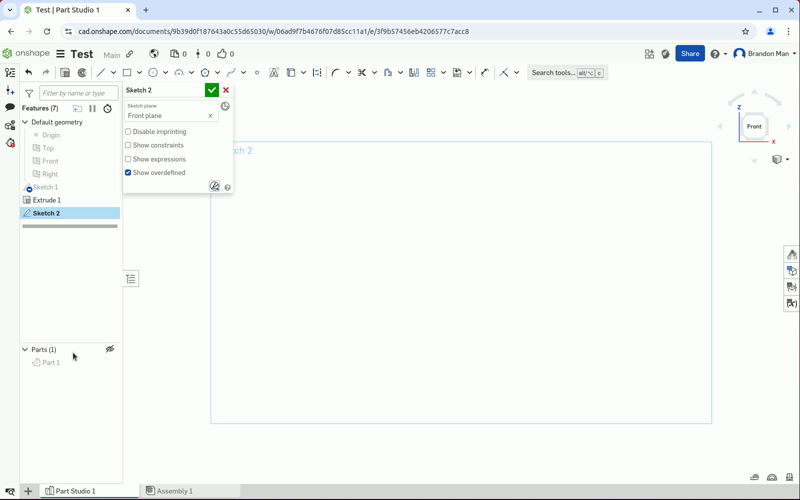
key(l)
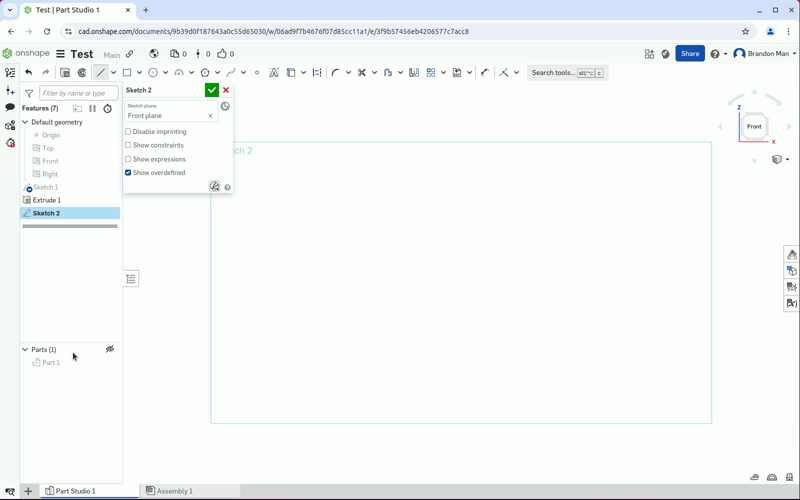
key_down(shift)
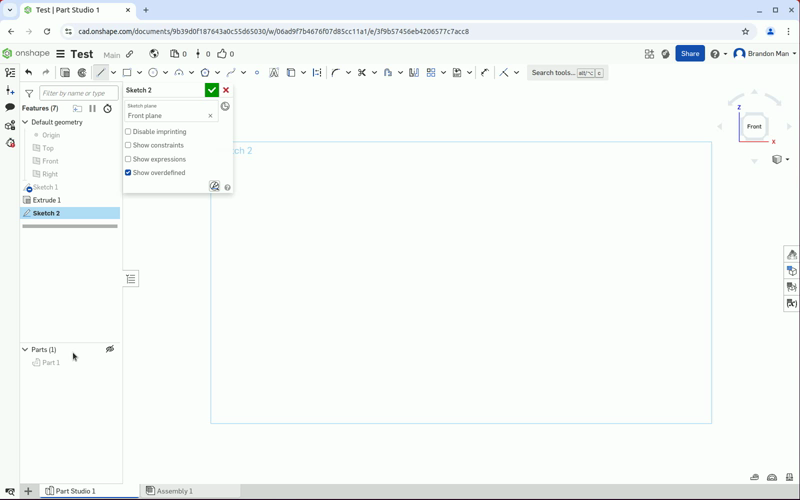
mouse_move(413, 252)
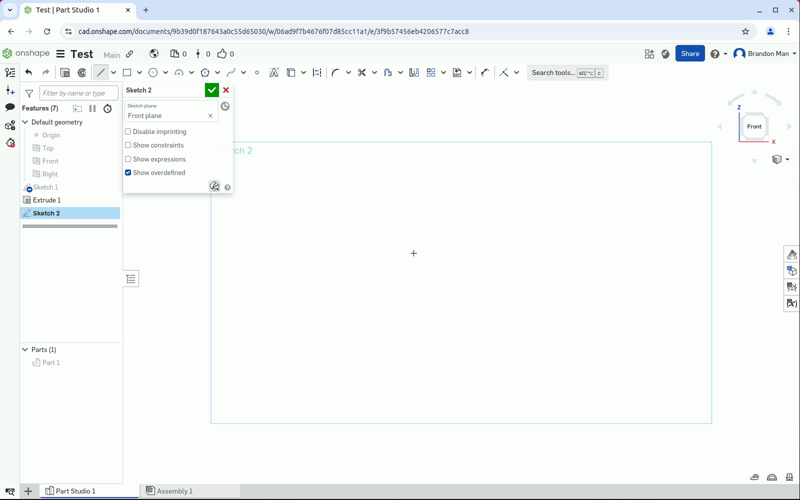
click(413, 252)
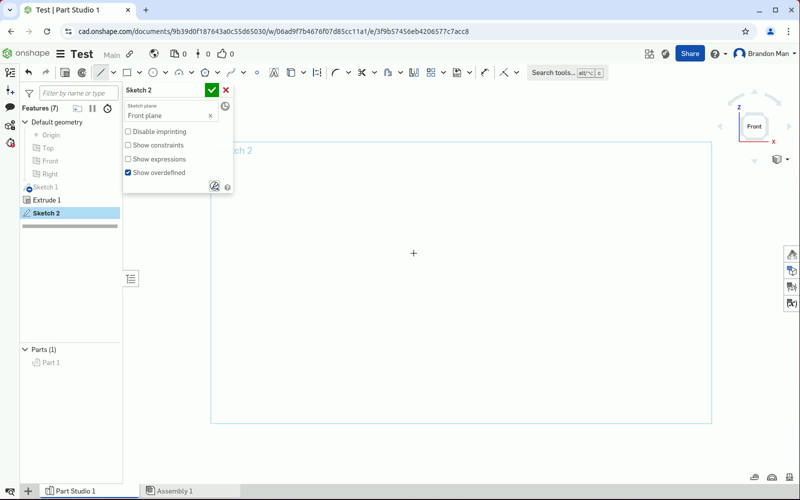
key_up(shift)
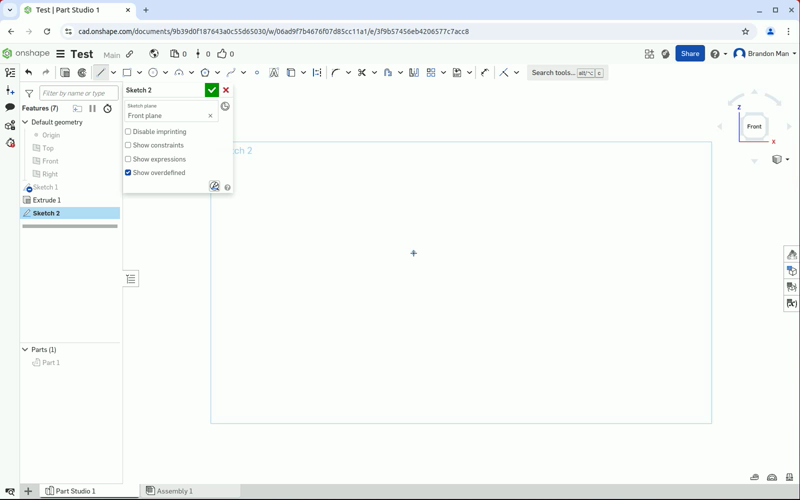
key_down(shift)
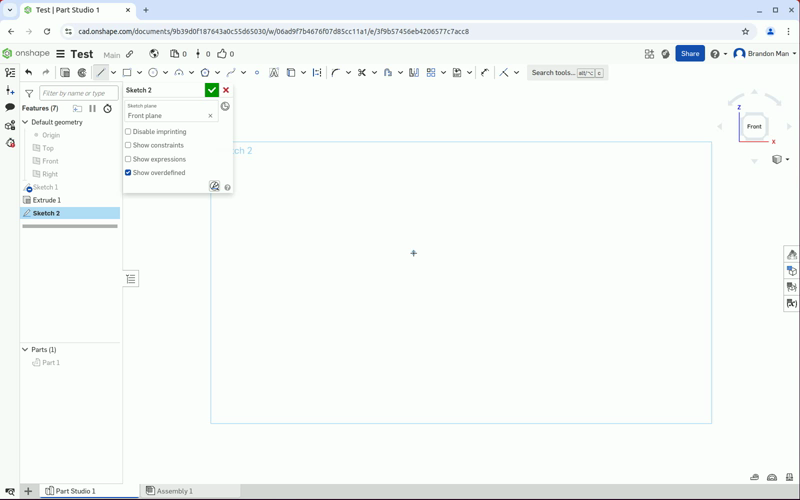
mouse_move(444, 252)
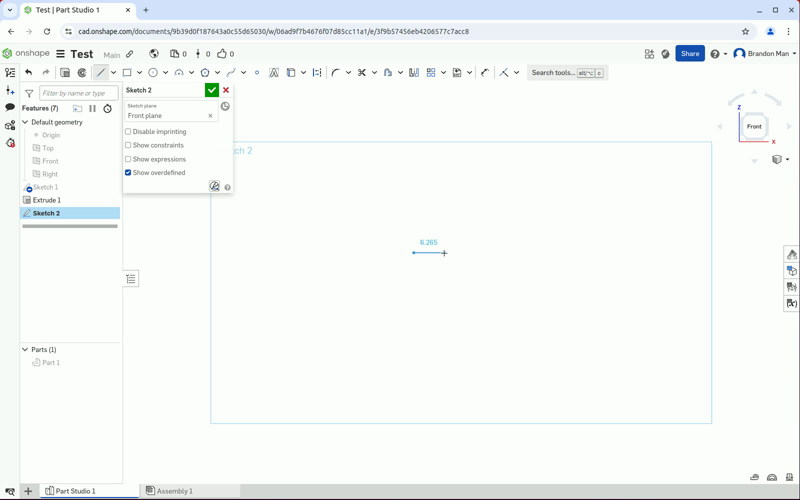
mouse_move(445, 252)
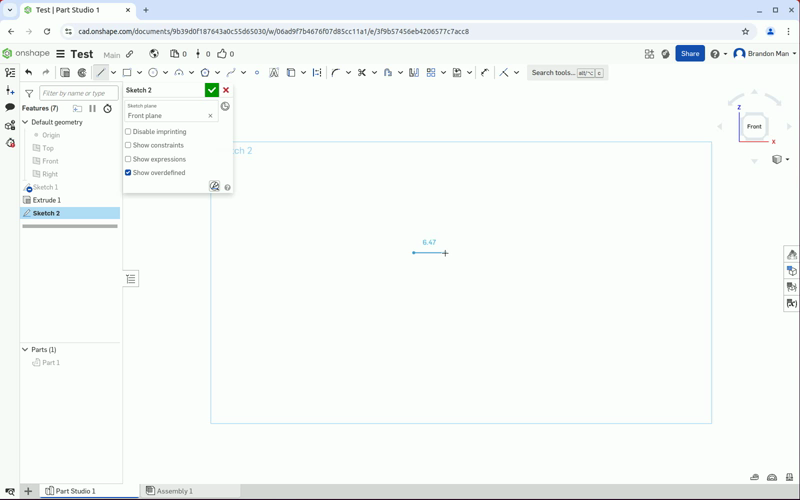
click(445, 252)
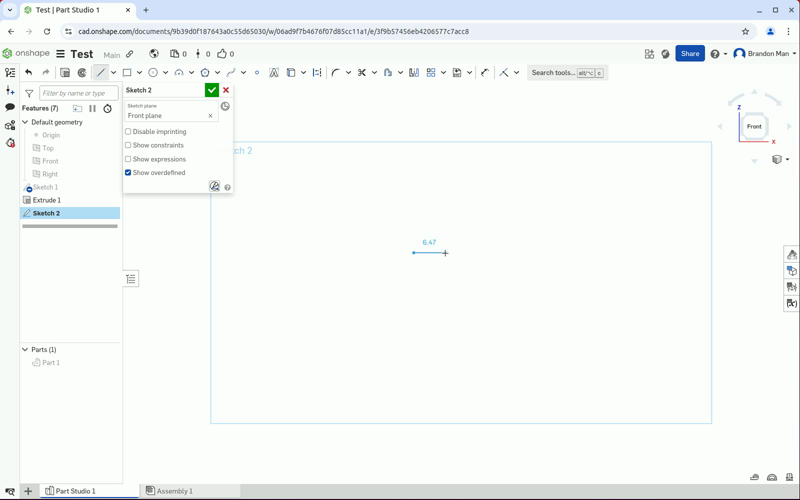
key_up(shift)
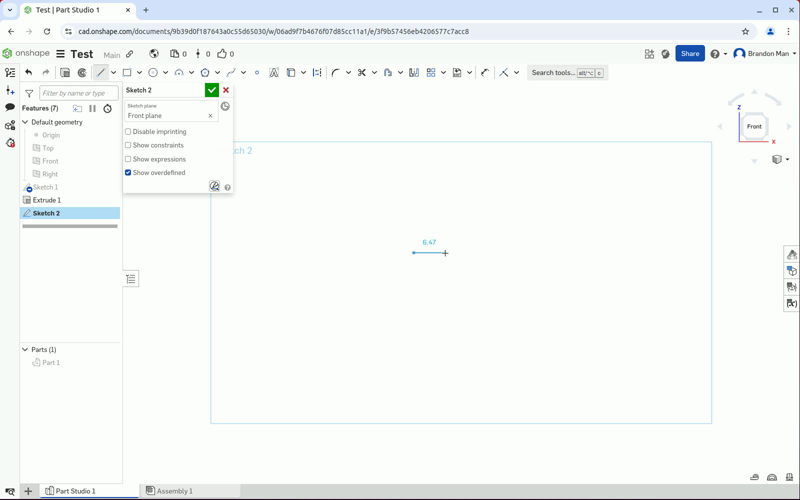
key_down(shift)
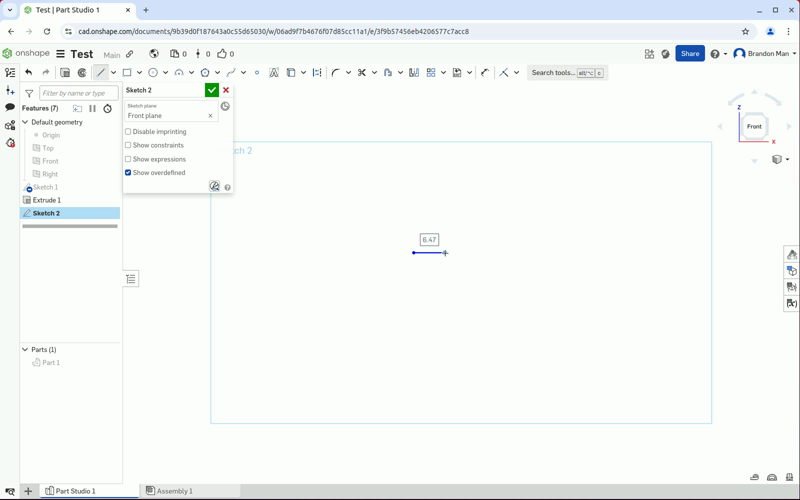
mouse_move(475, 252)
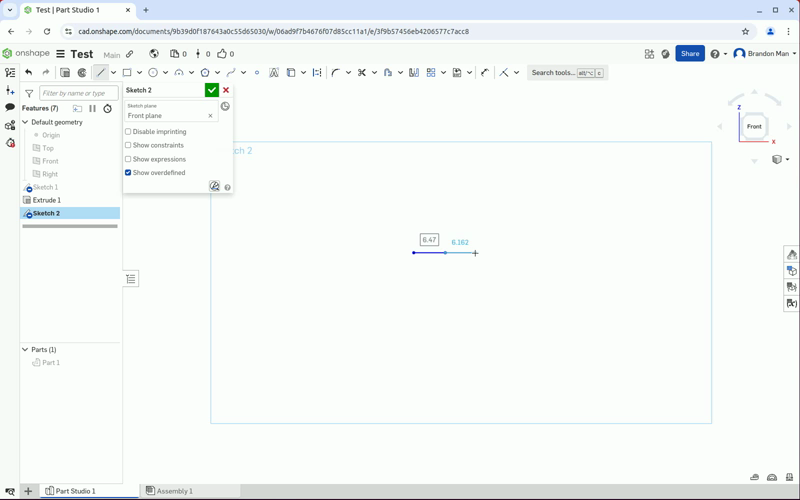
mouse_move(445, 218)
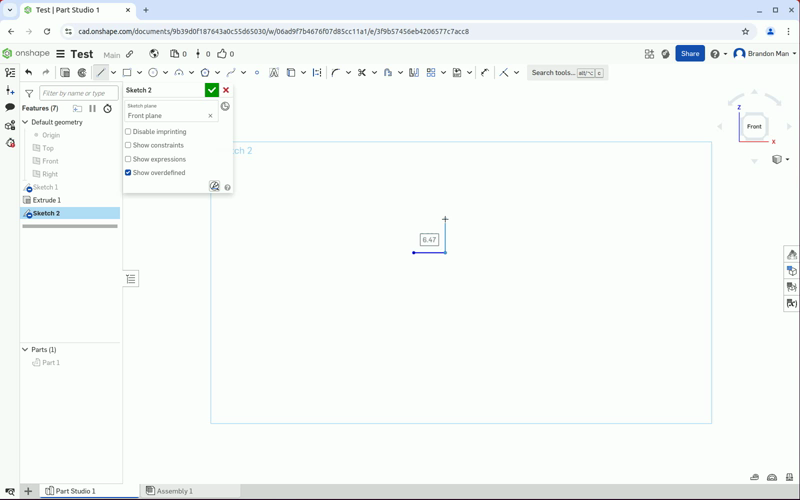
click(445, 218)
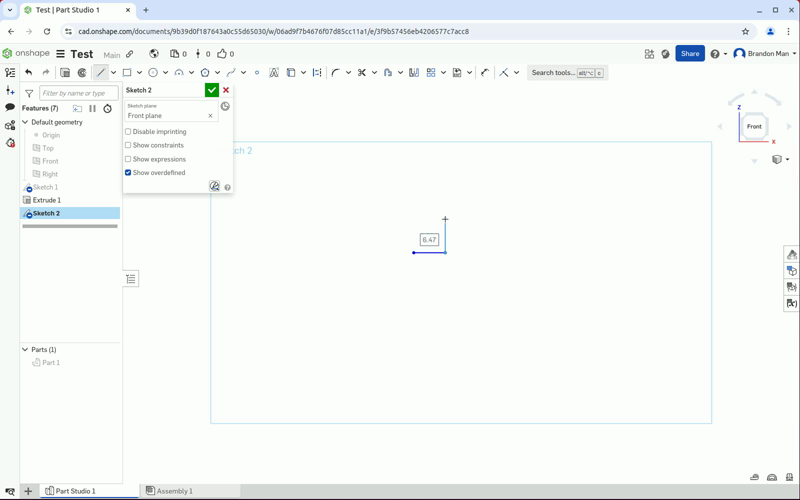
key_up(shift)
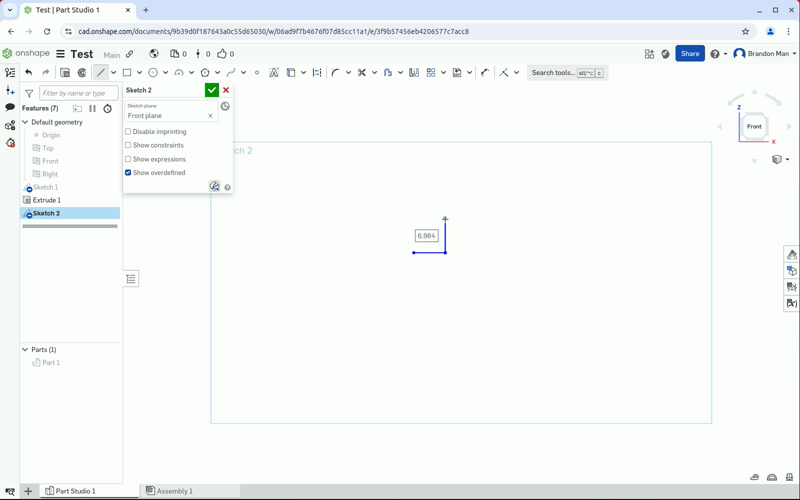
key_down(shift)
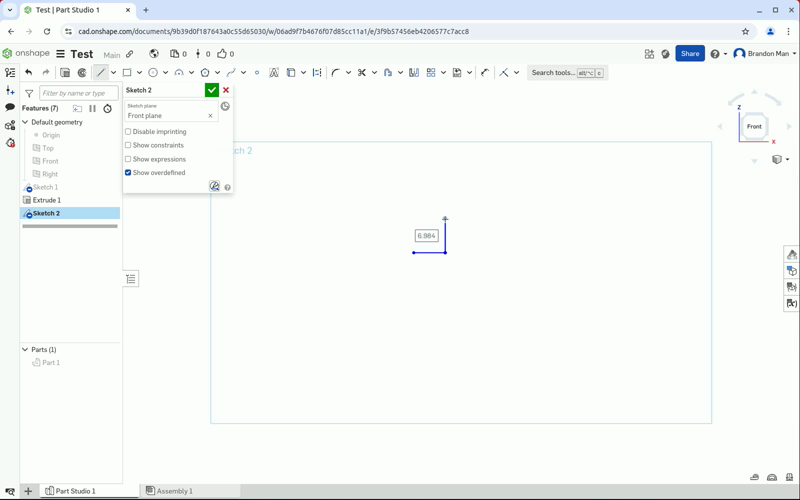
mouse_move(475, 218)
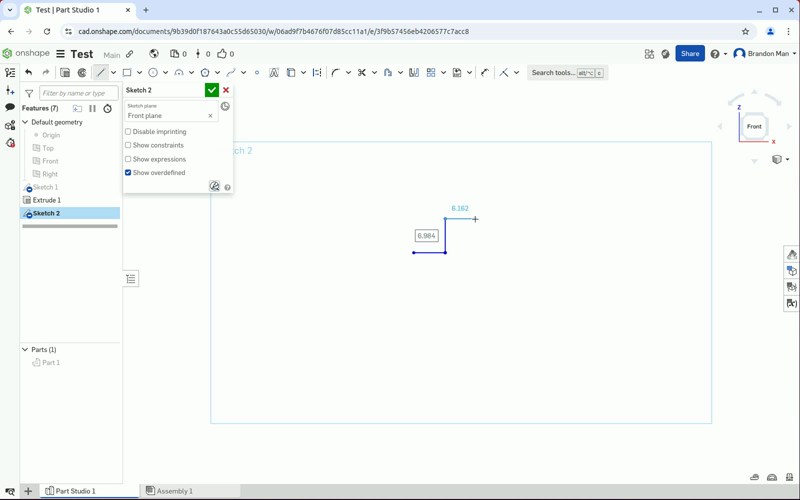
mouse_move(413, 218)
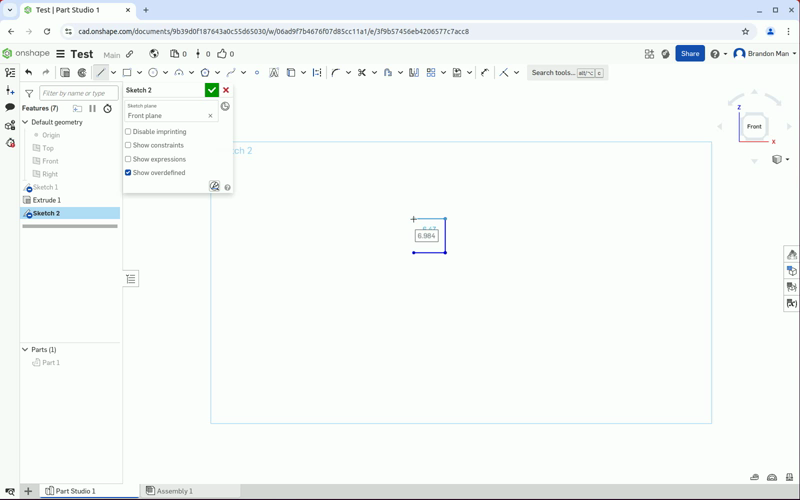
click(413, 218)
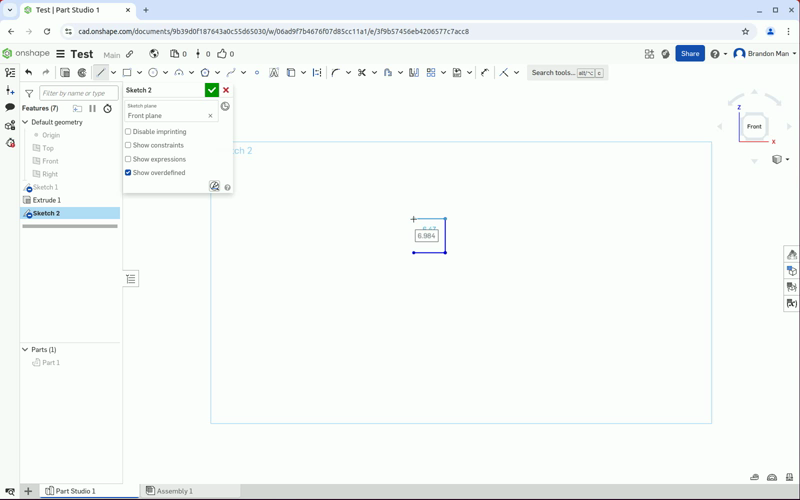
key_up(shift)
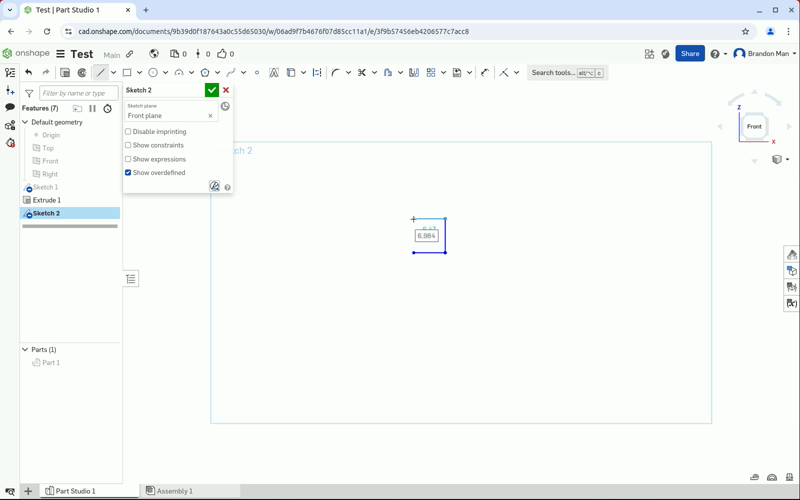
mouse_move(444, 218)
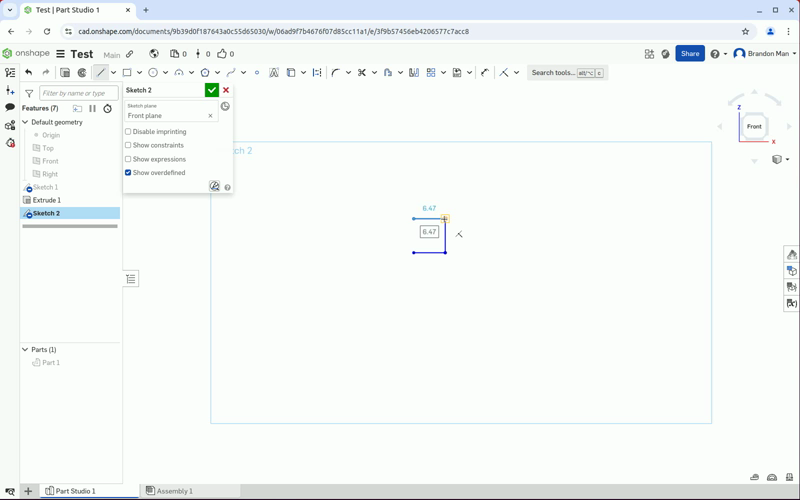
key_down(shift)
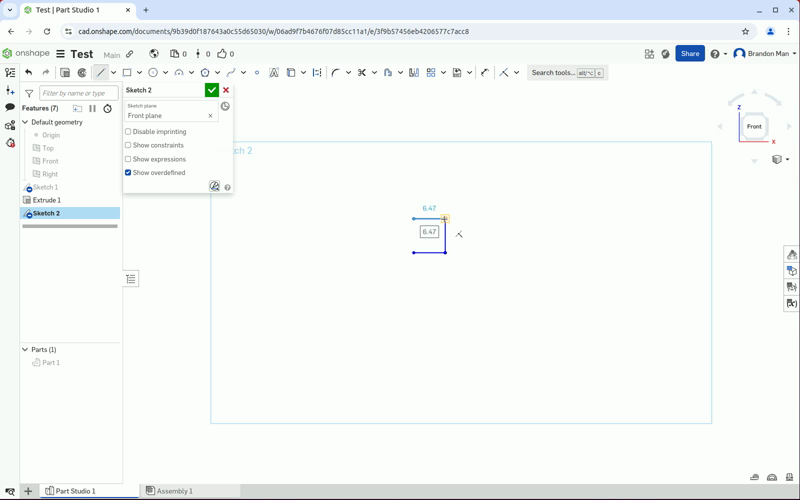
mouse_move(413, 252)
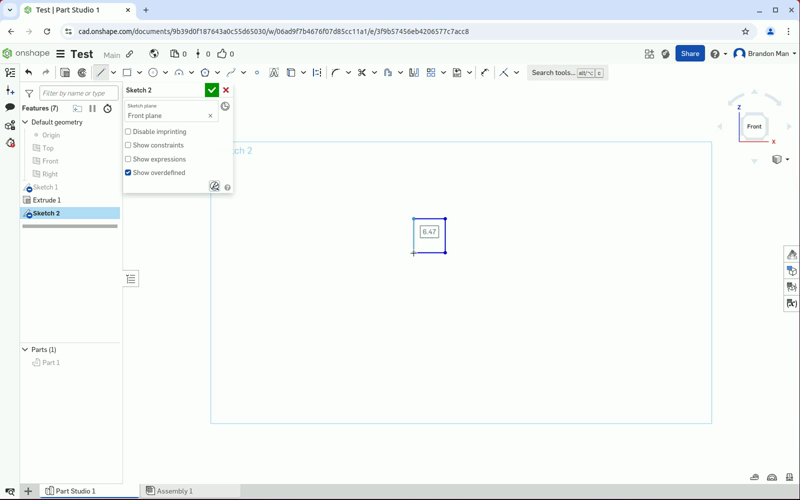
key_up(shift)
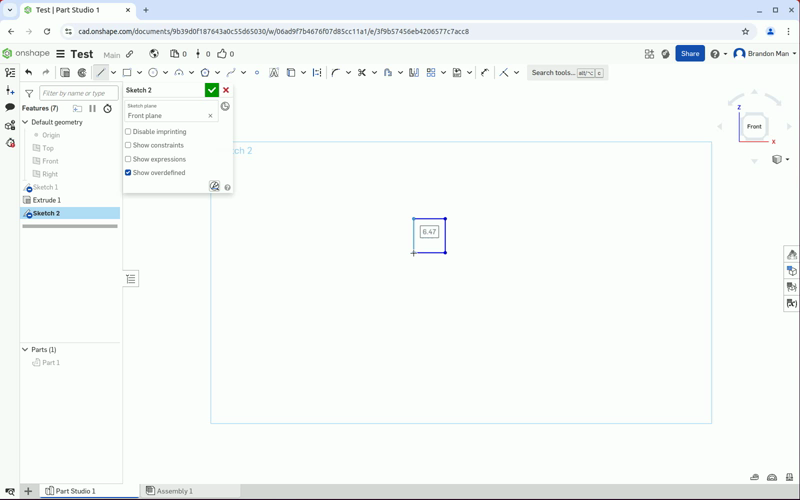
click(413, 252)
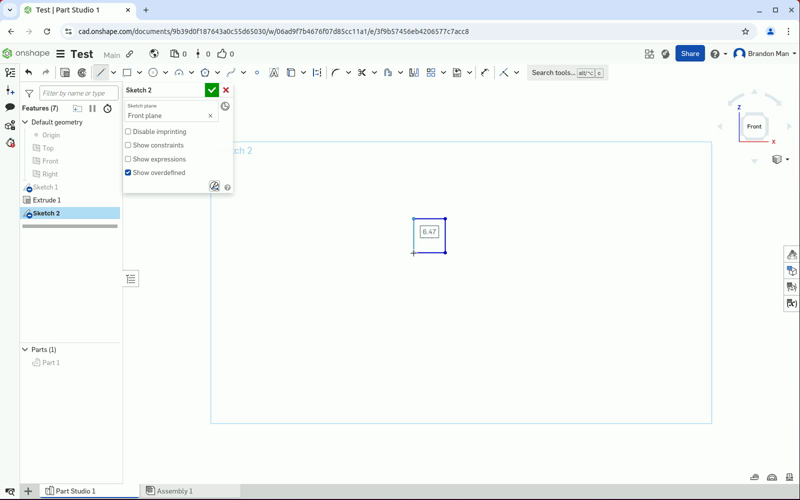
key(esc)
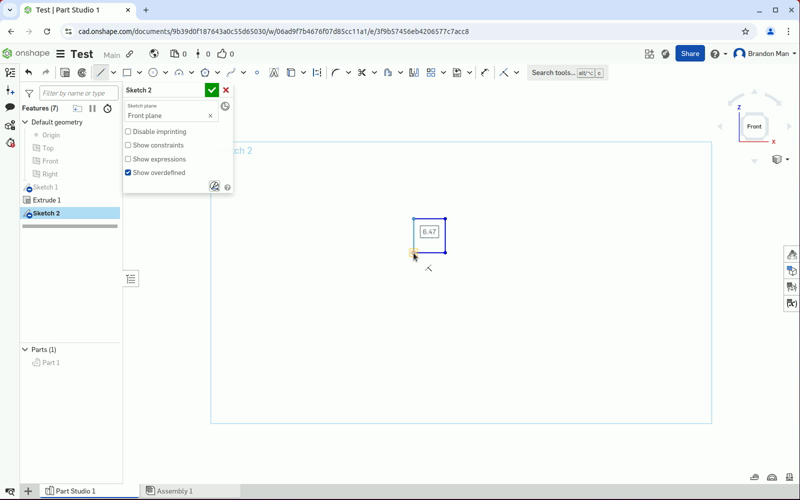
key(c)
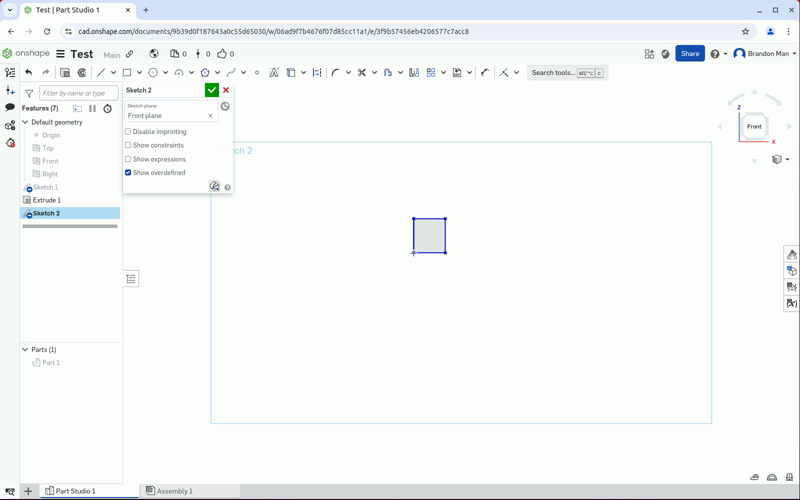
key_down(shift)
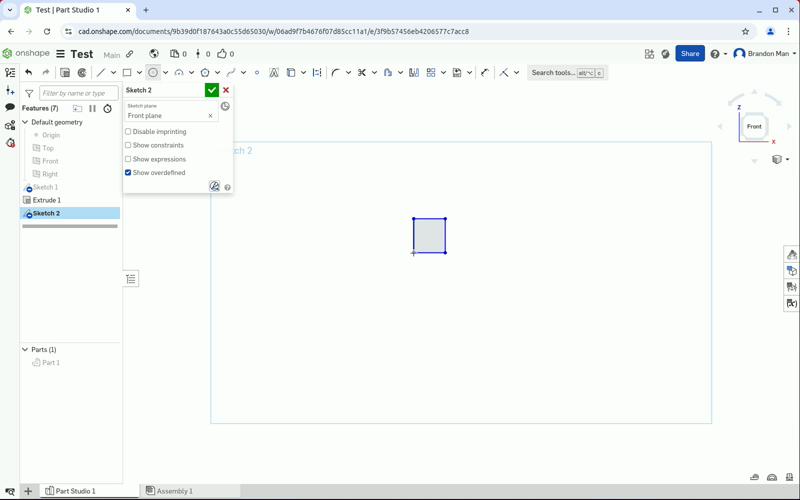
mouse_move(430, 238)
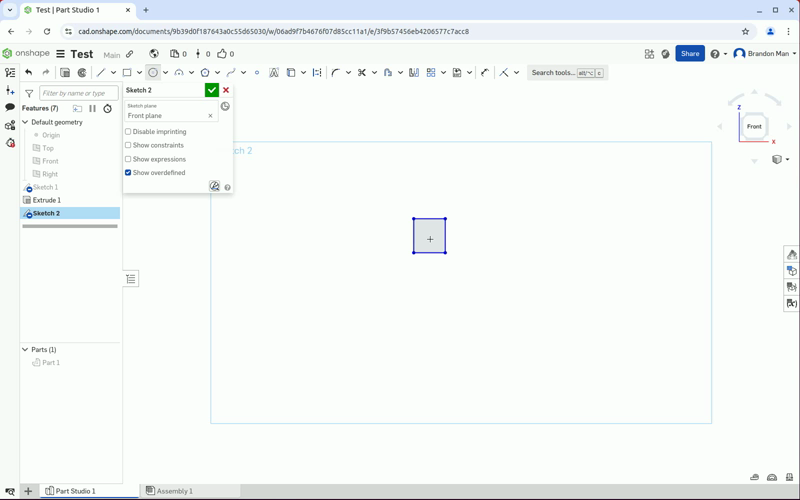
click(430, 238)
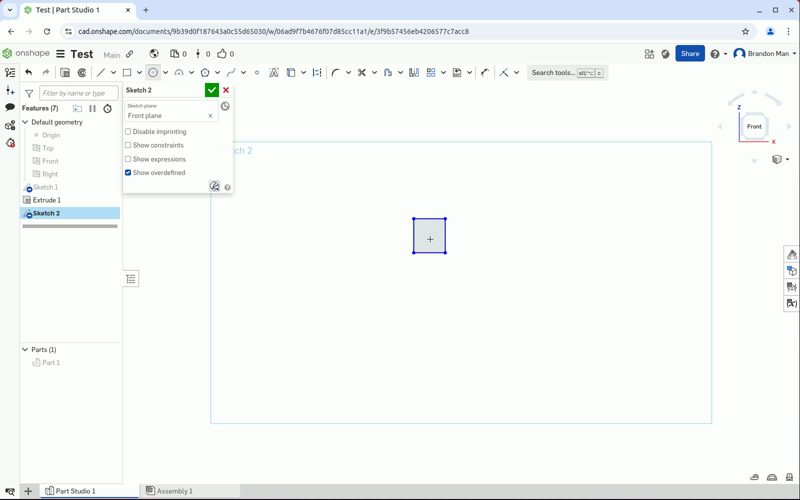
key_up(shift)
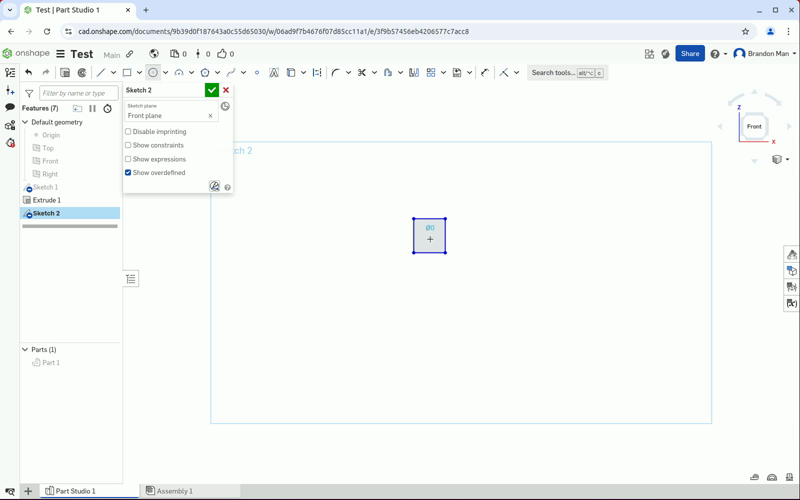
mouse_move(434, 238)
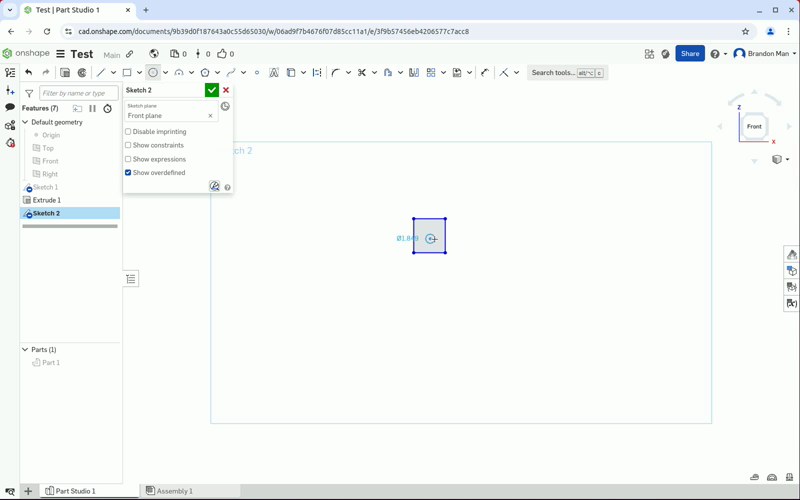
click(434, 238)
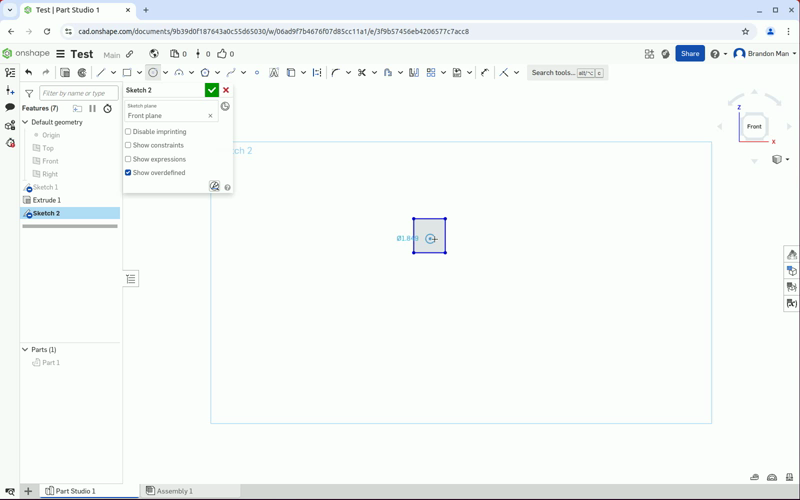
key(esc)
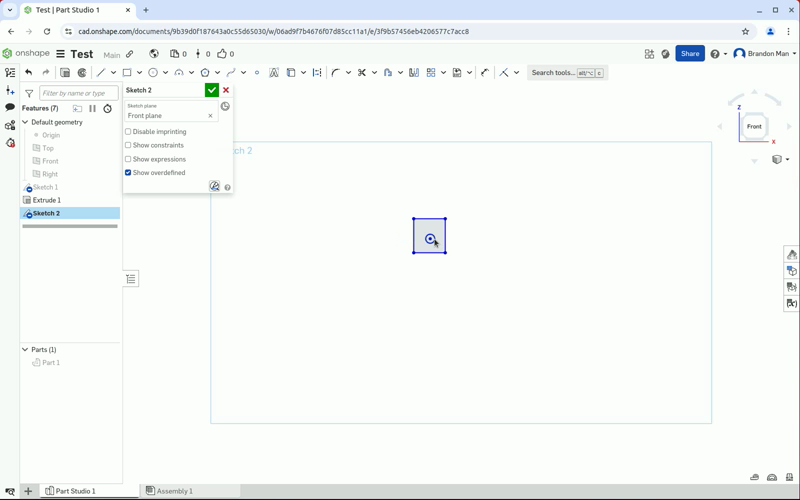
mouse_move(435, 230)
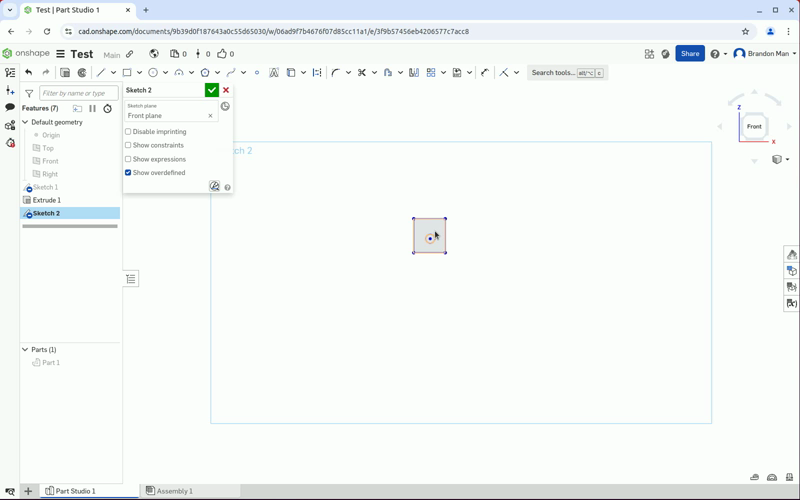
scroll(6)
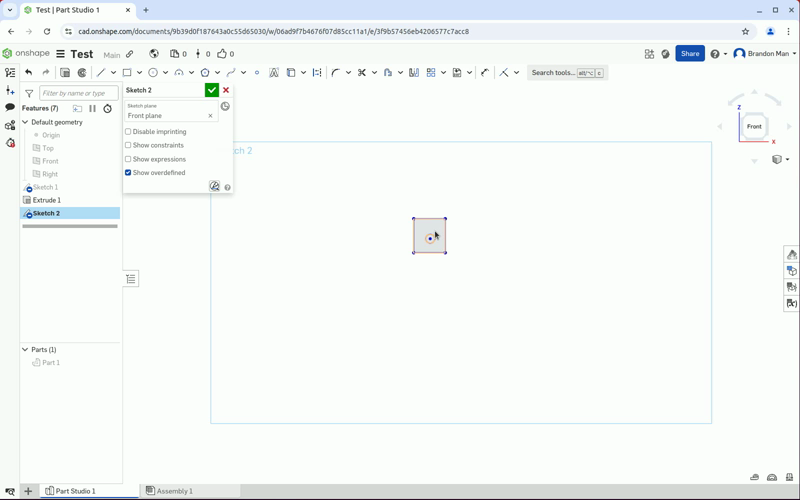
scroll(6)
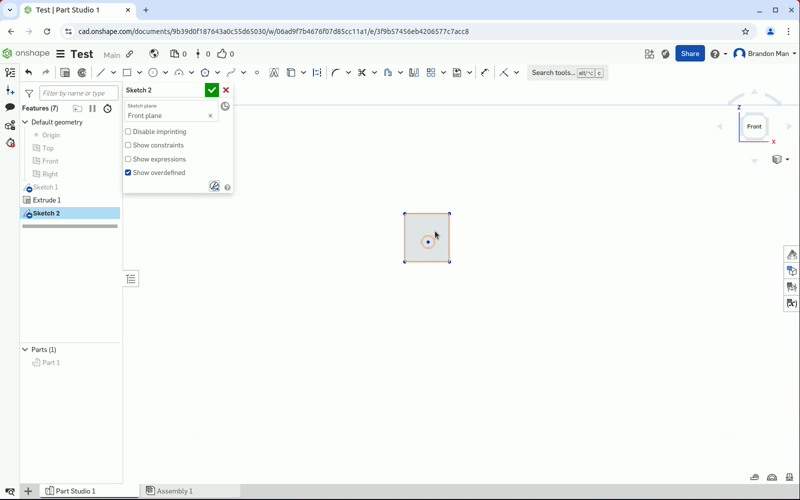
scroll(6)
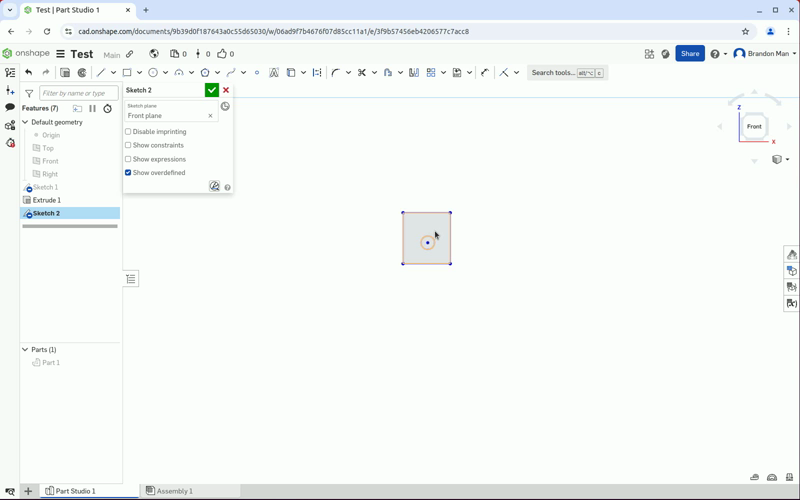
scroll(6)
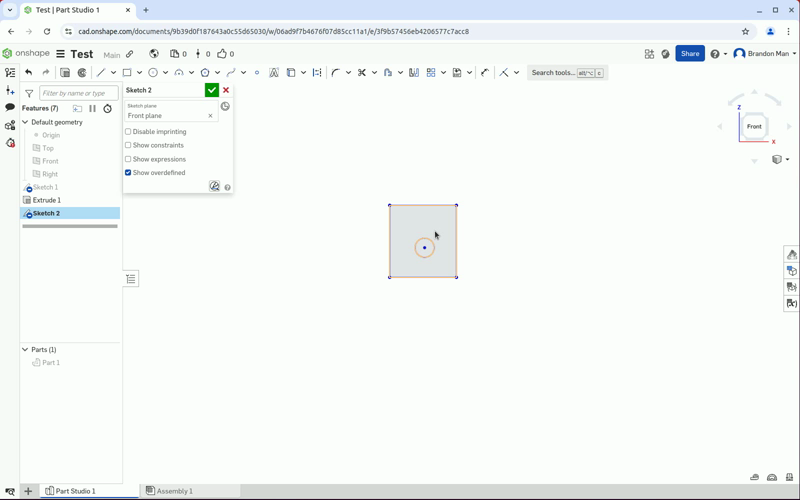
scroll(6)
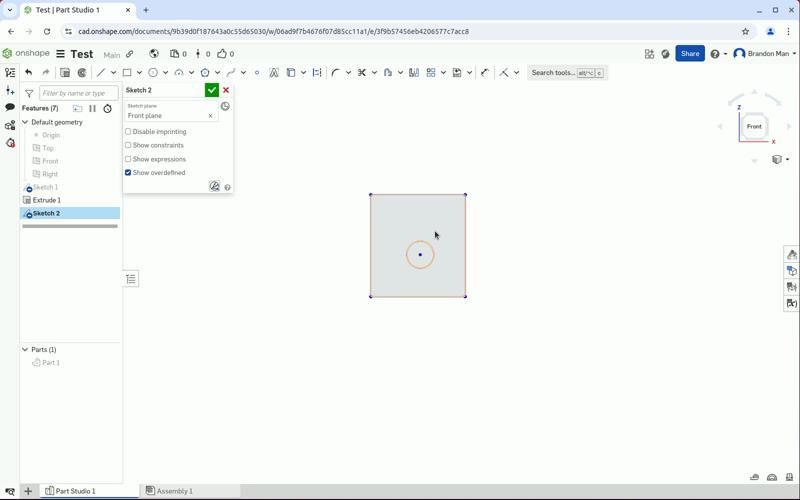
scroll(6)
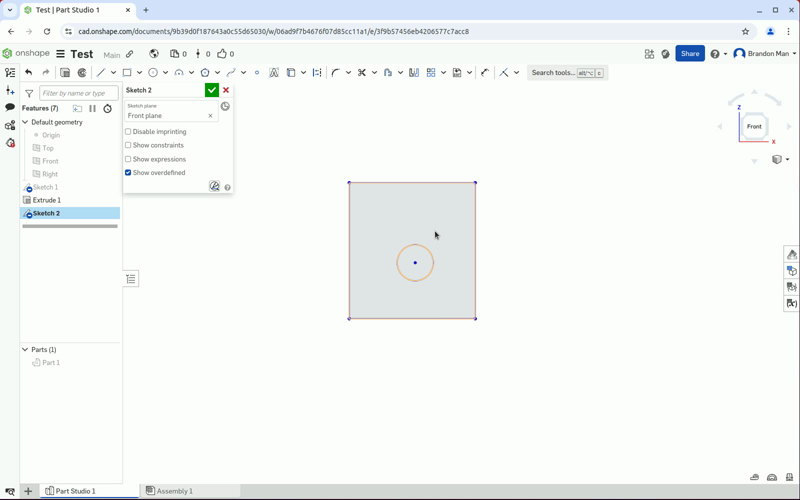
scroll(6)
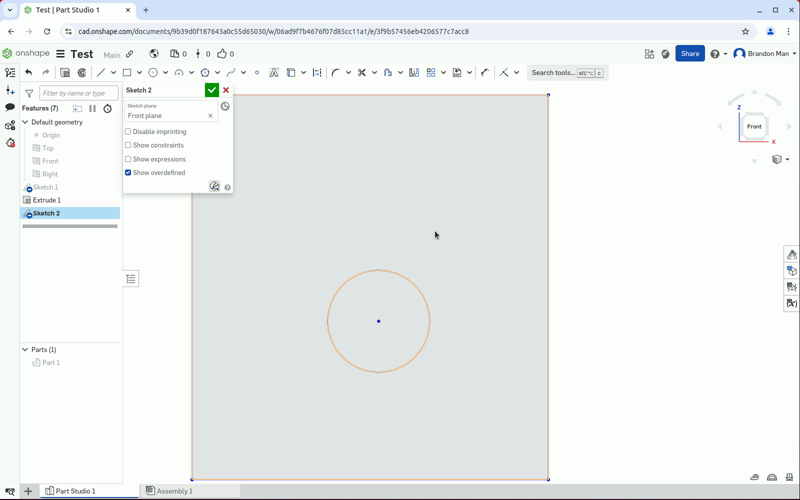
click(435, 230)
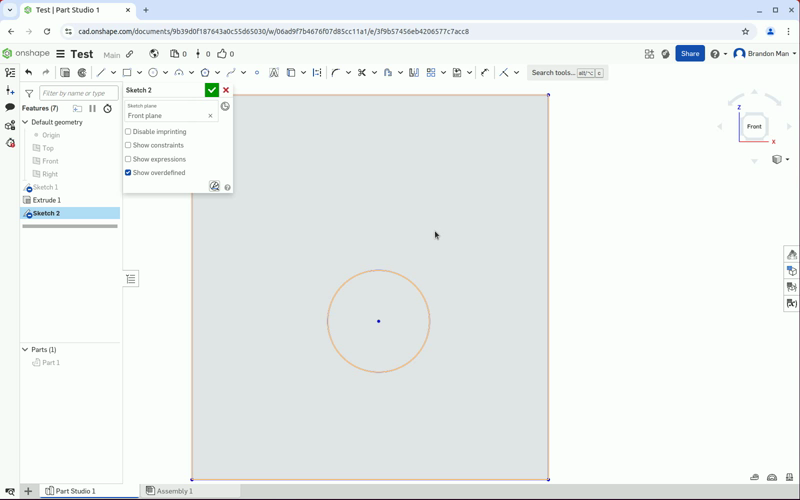
scroll(-6)
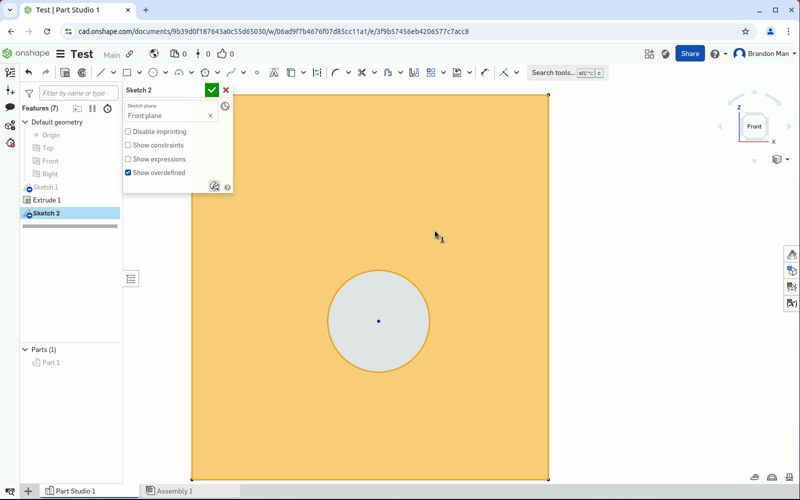
scroll(-6)
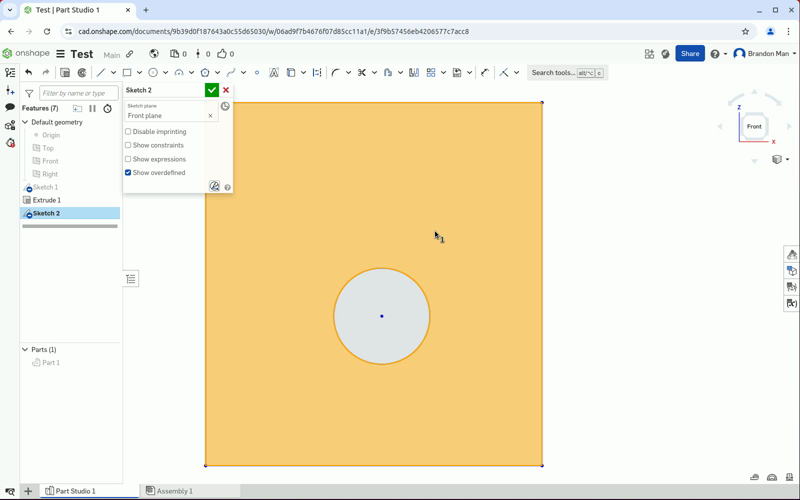
scroll(-6)
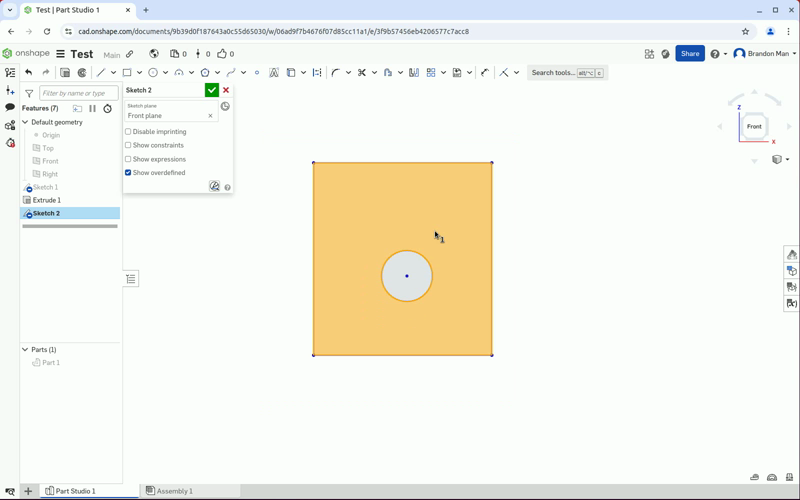
scroll(-6)
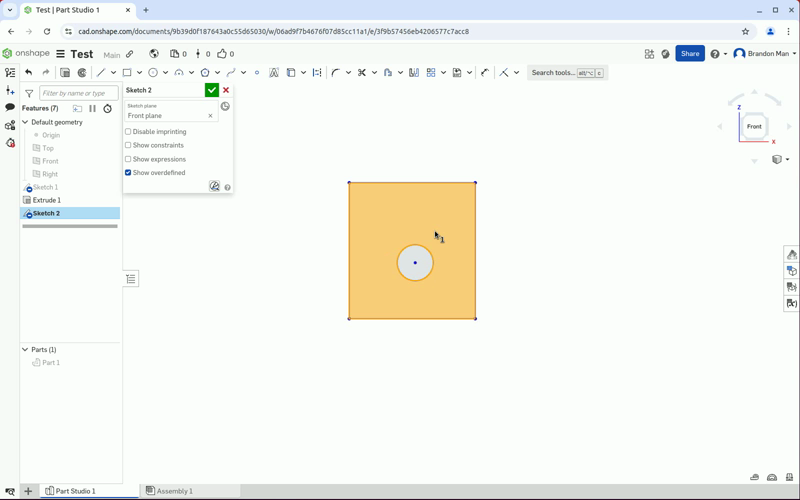
scroll(-6)
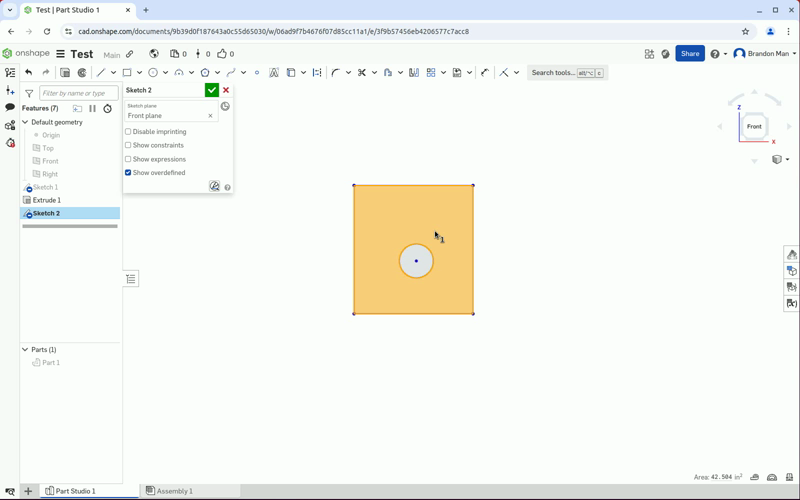
scroll(-6)
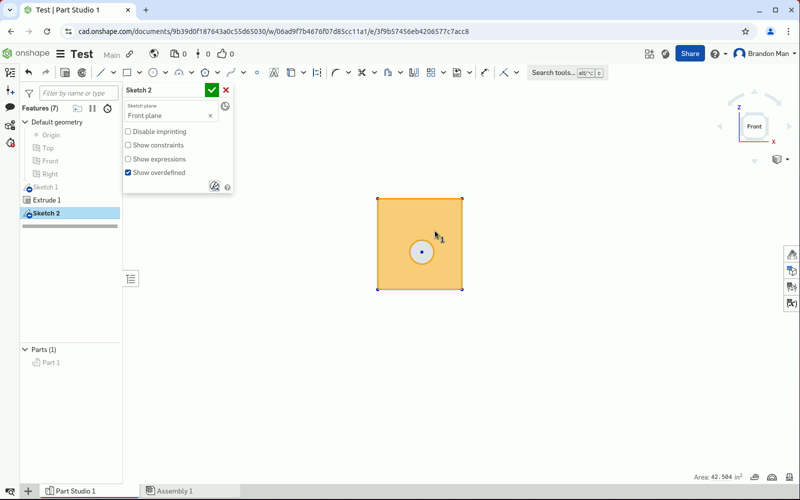
scroll(-6)
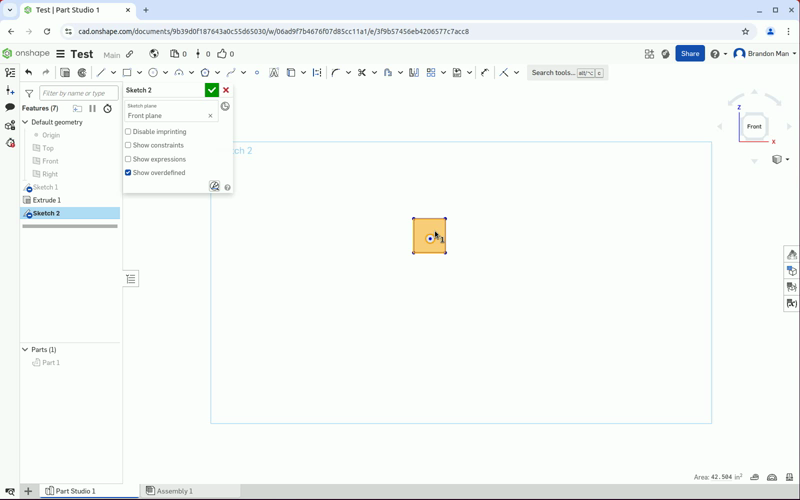
mouse_move(73, 352)
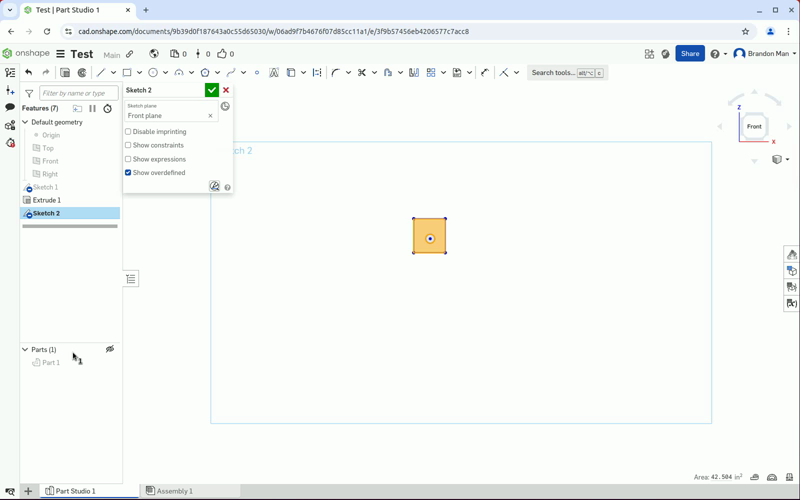
key(shift+y)
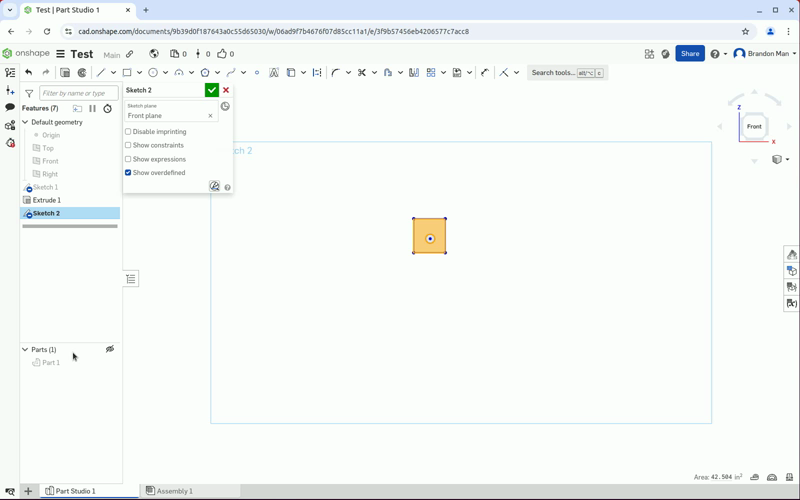
key(shift+e)
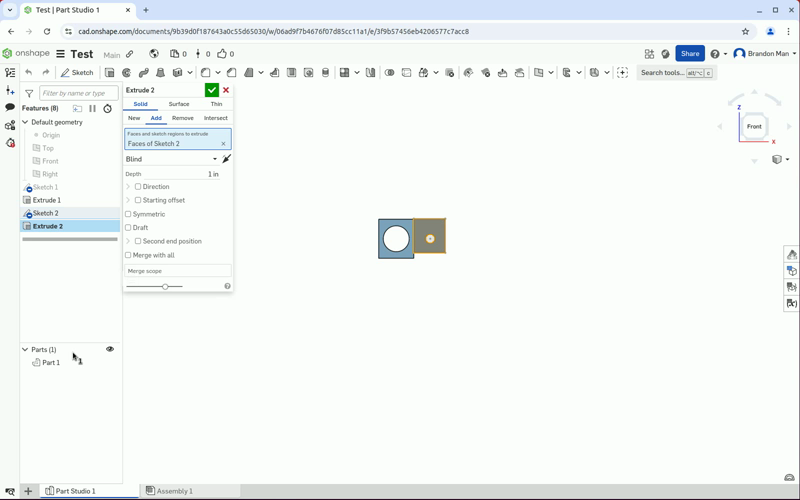
mouse_move(143, 106)
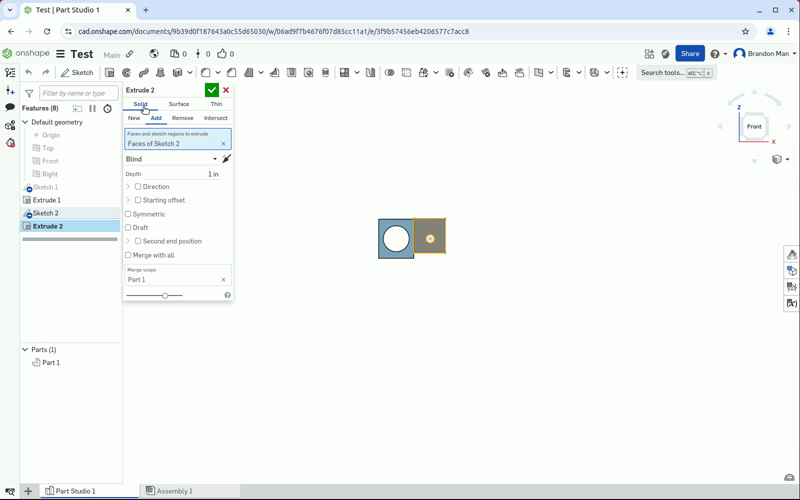
click(143, 106)
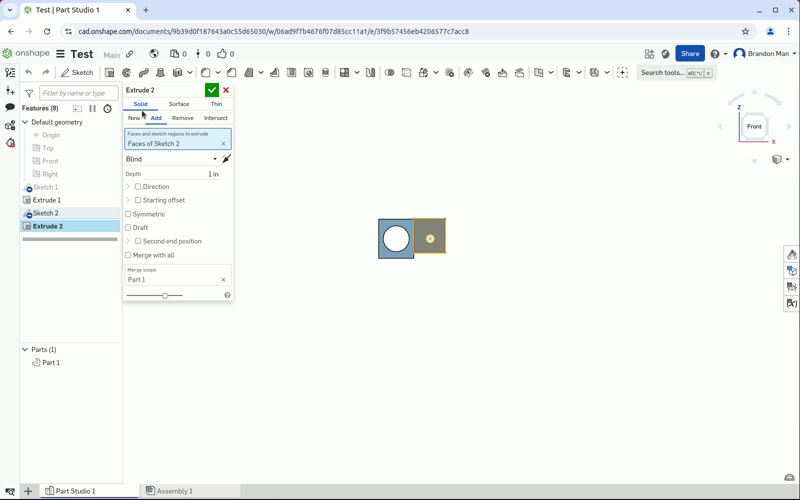
mouse_move(137, 120)
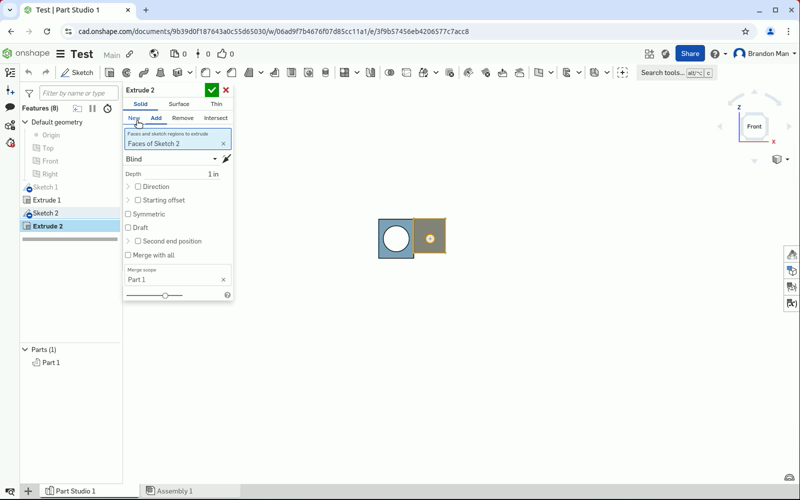
click(137, 120)
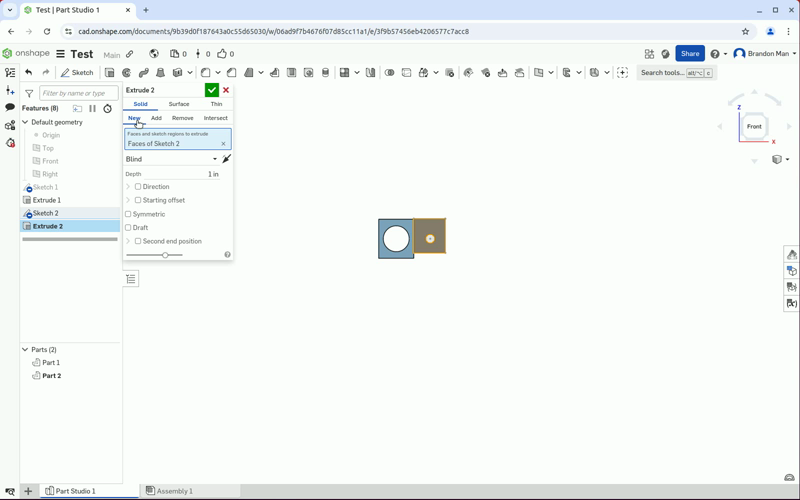
key(tab, 4)
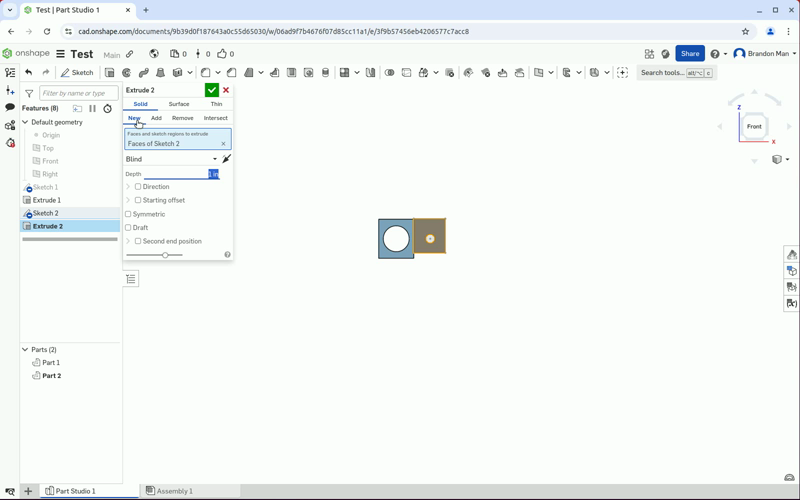
text(1.204)
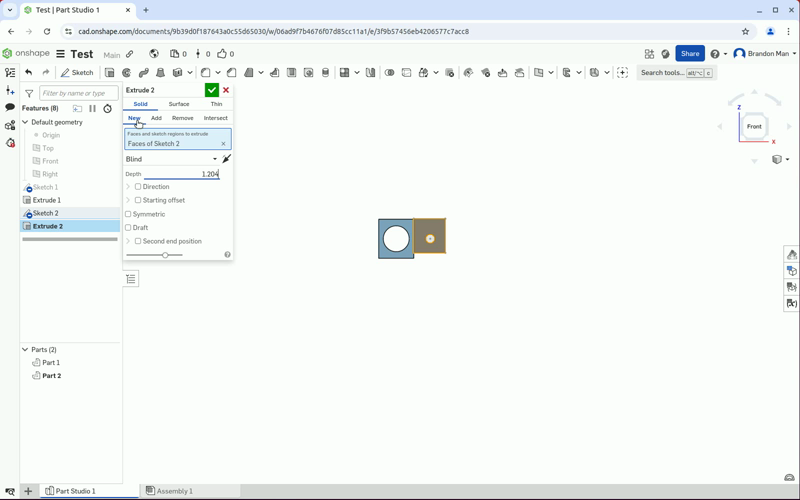
key(enter)
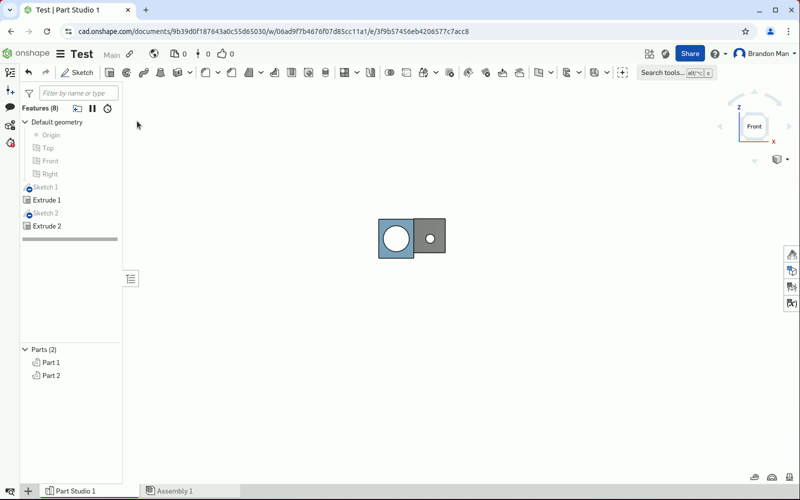
key(shift+h)
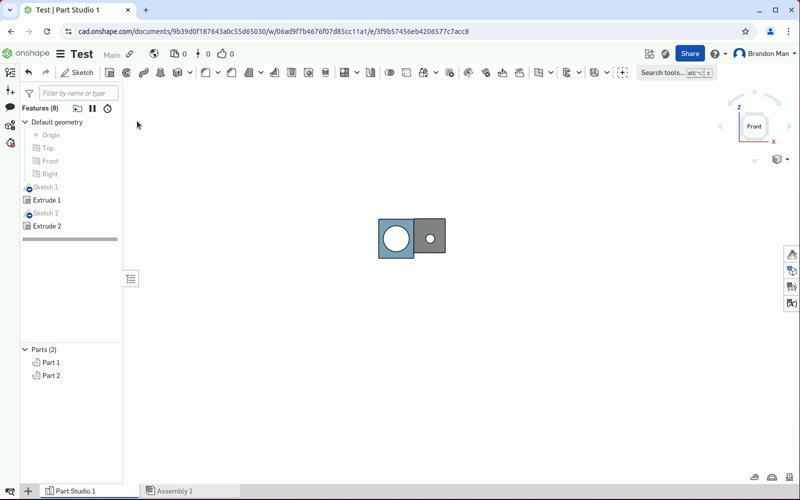
key(shift+h)
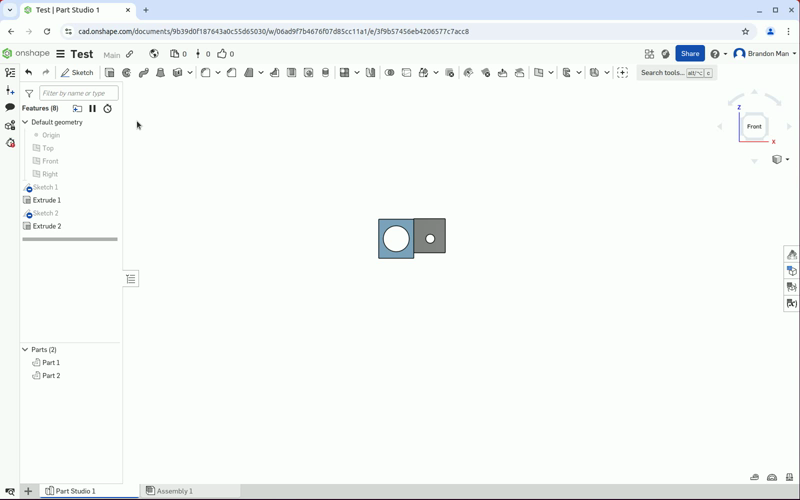
mouse_move(73, 189)
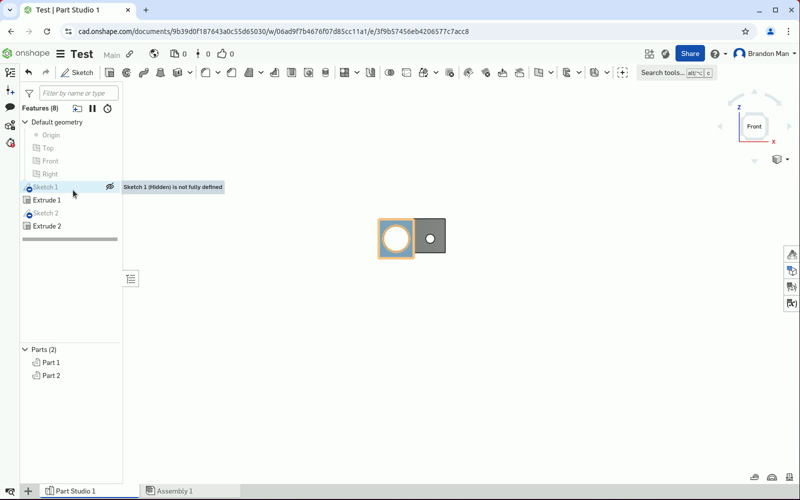
click(73, 189)
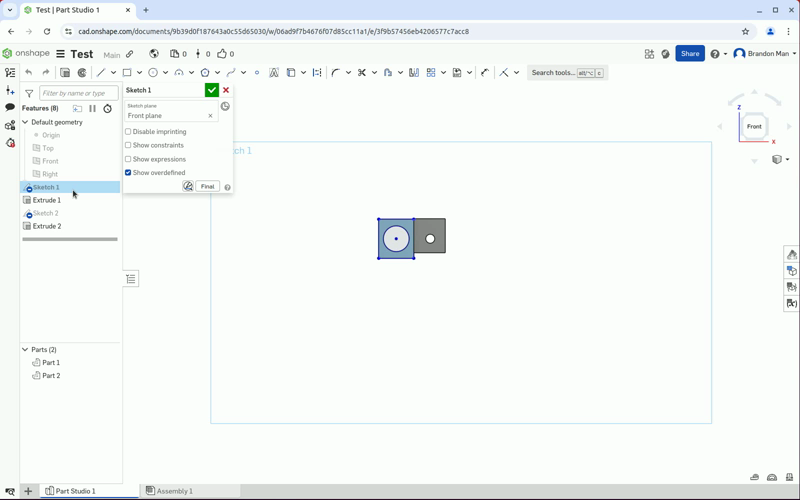
mouse_move(229, 92)
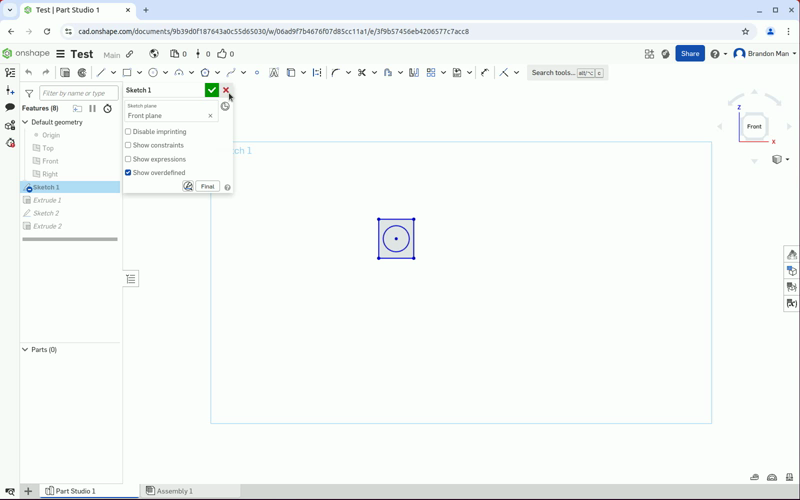
click(229, 92)
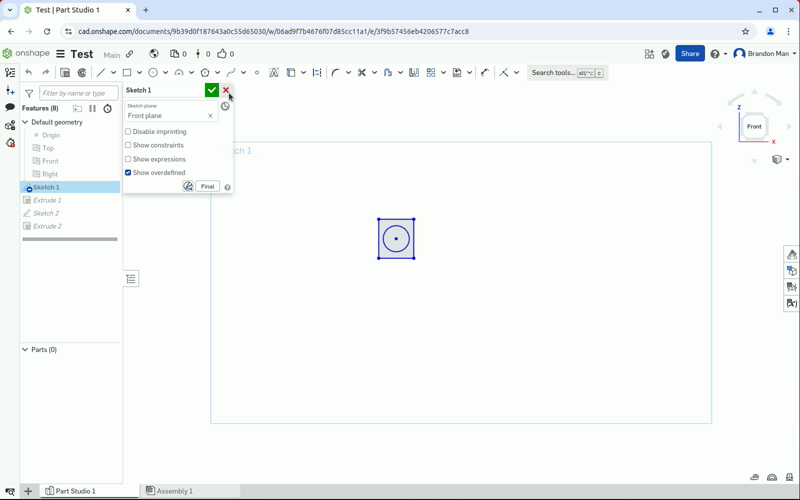
key(shift+s)
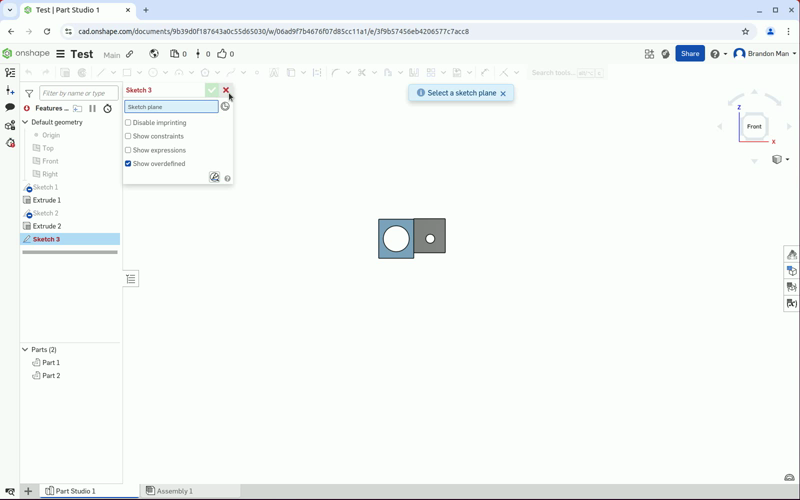
mouse_move(73, 163)
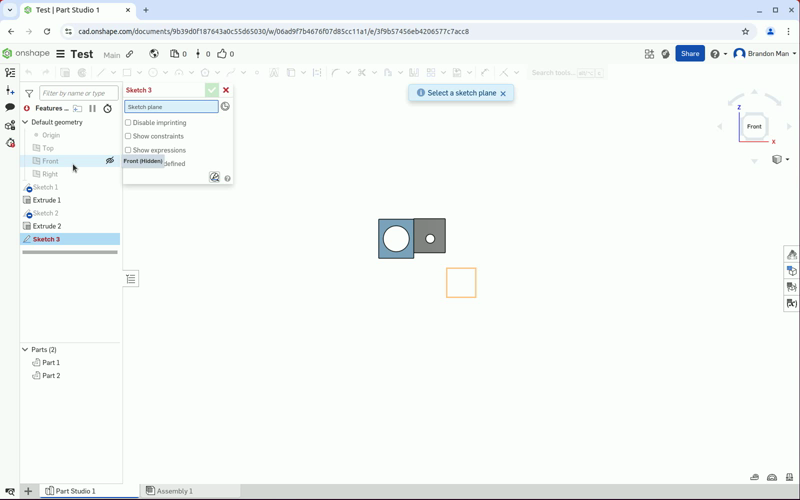
click(73, 163)
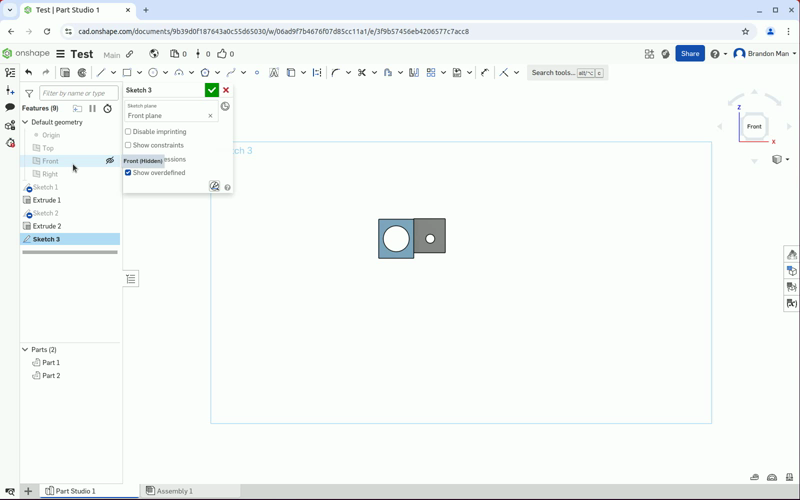
mouse_move(73, 352)
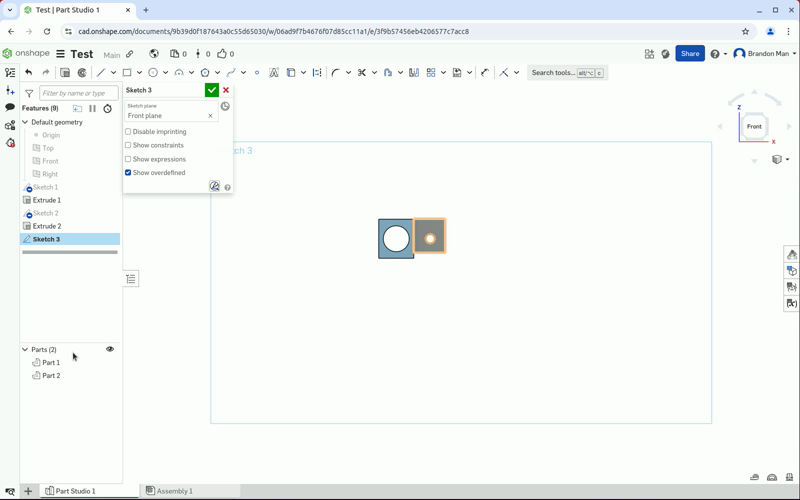
key(y)
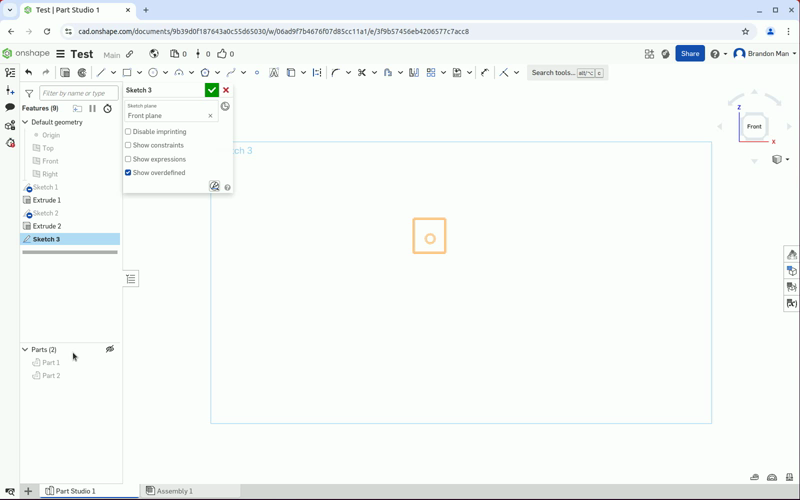
key(l)
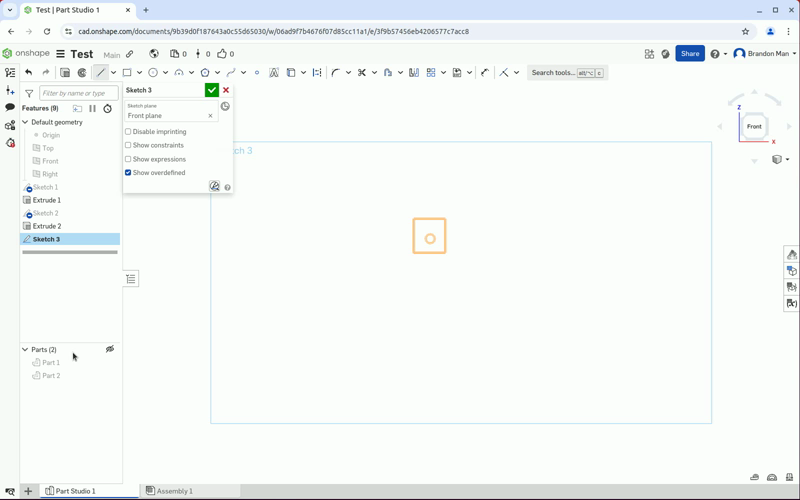
key_down(shift)
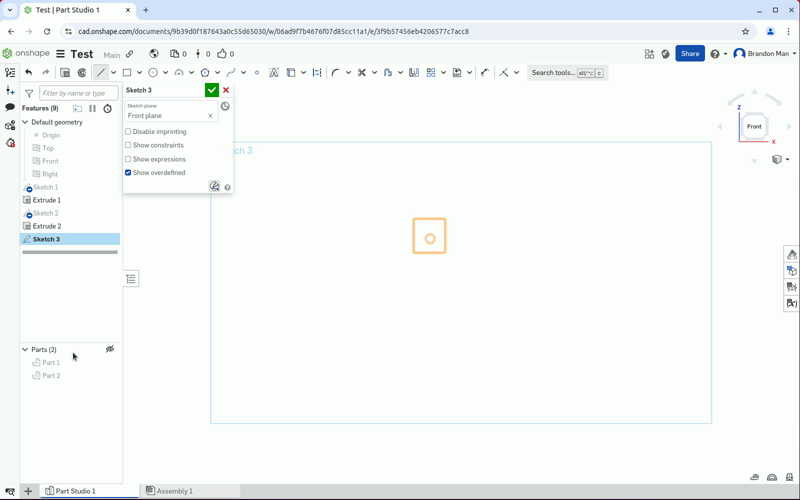
mouse_move(348, 252)
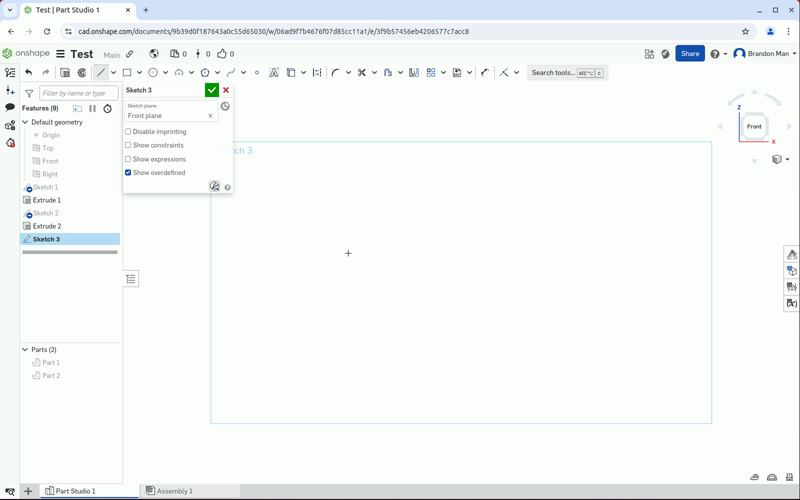
click(348, 252)
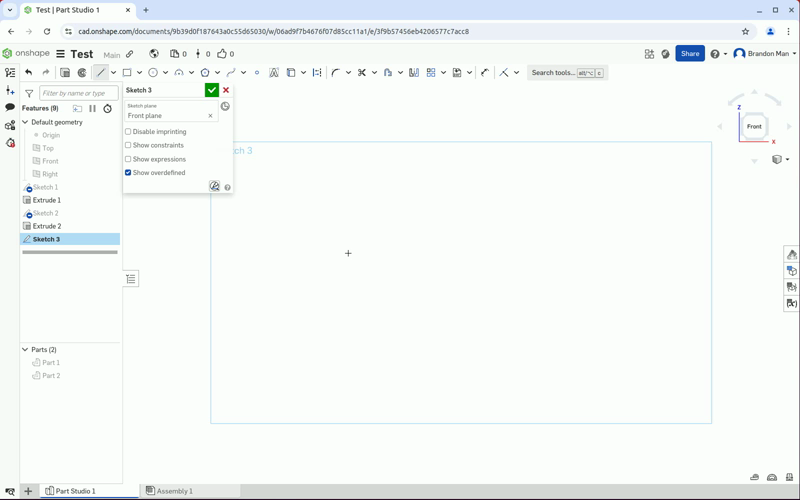
key_up(shift)
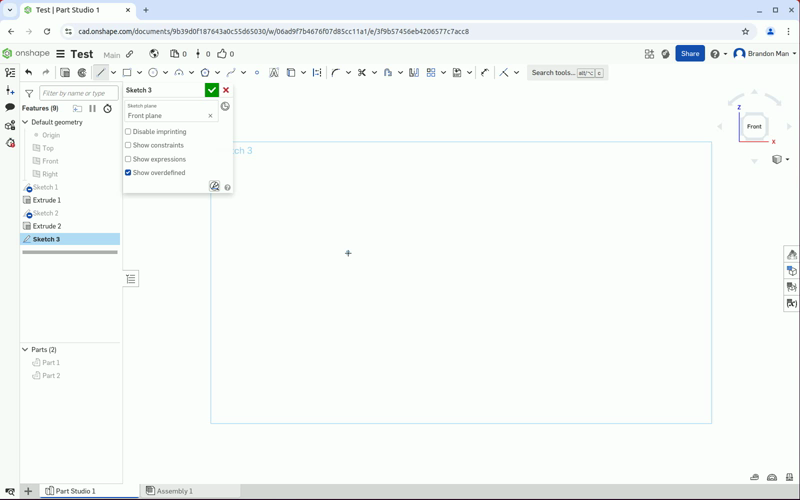
key_down(shift)
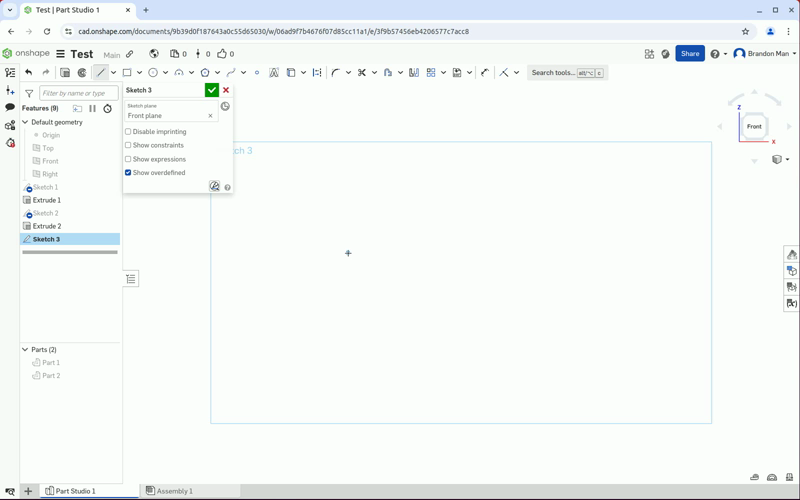
mouse_move(378, 252)
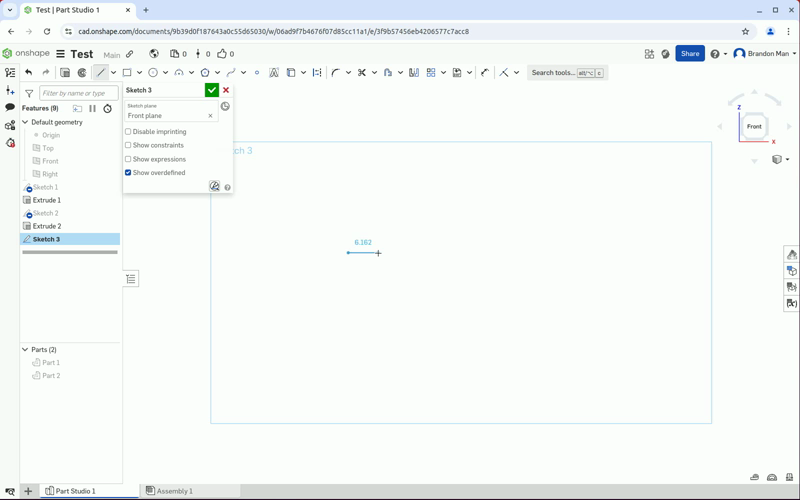
mouse_move(379, 252)
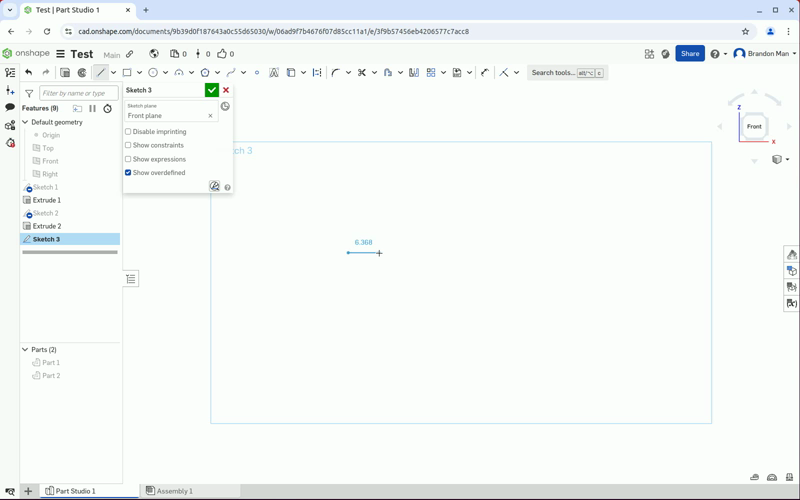
click(379, 252)
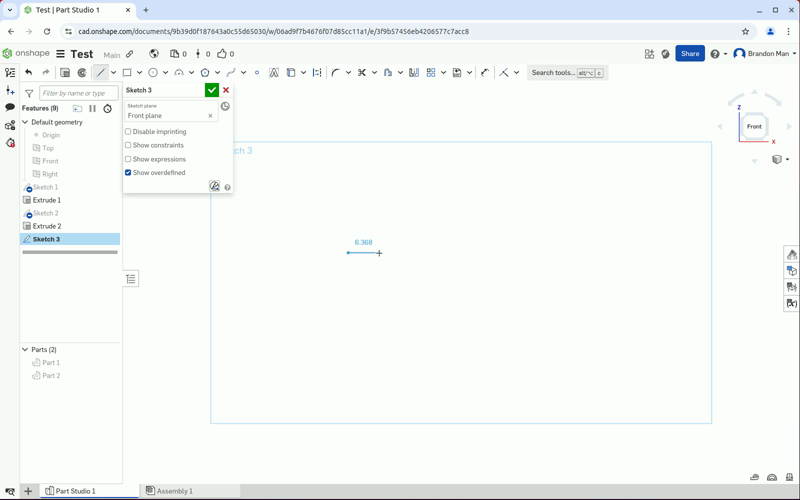
key_up(shift)
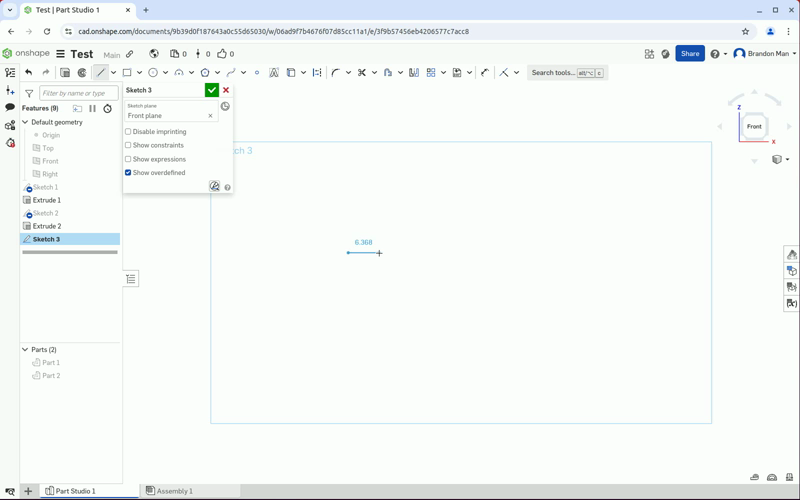
key_down(shift)
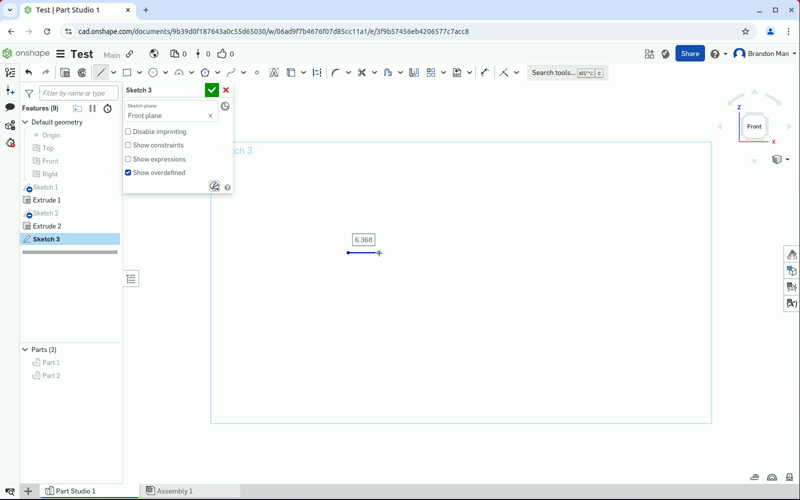
mouse_move(409, 252)
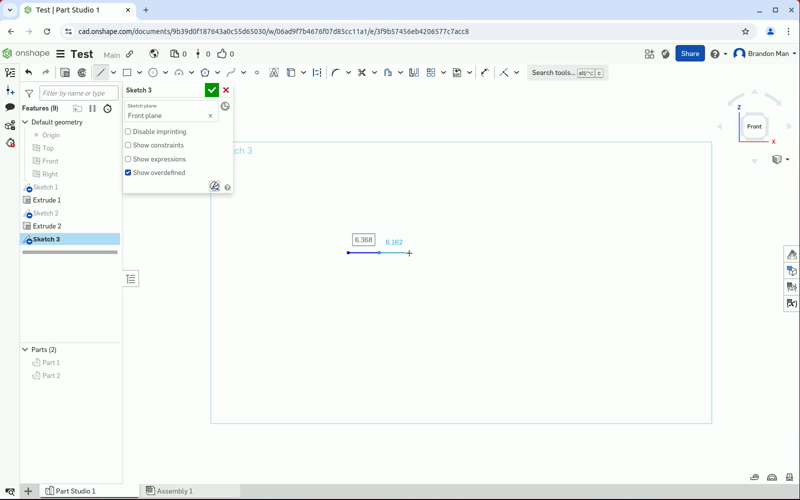
mouse_move(379, 218)
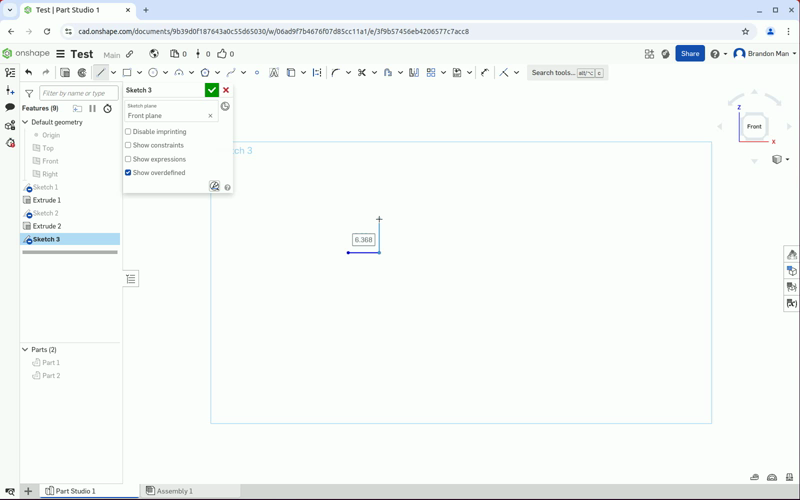
click(379, 218)
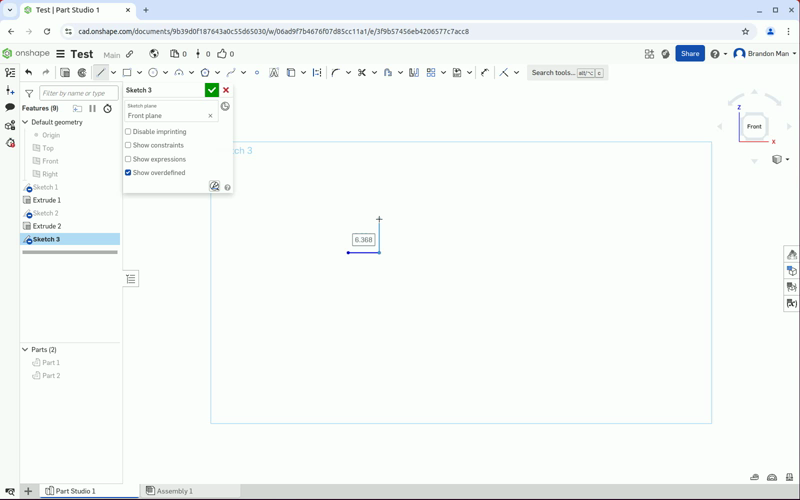
key_up(shift)
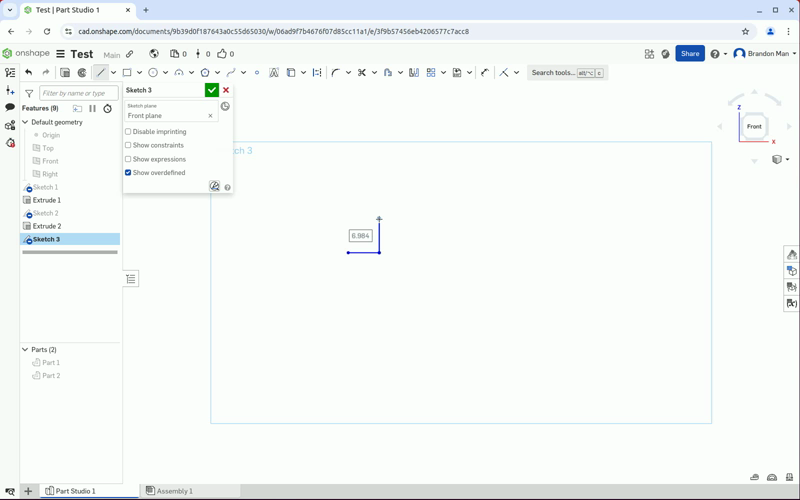
key_down(shift)
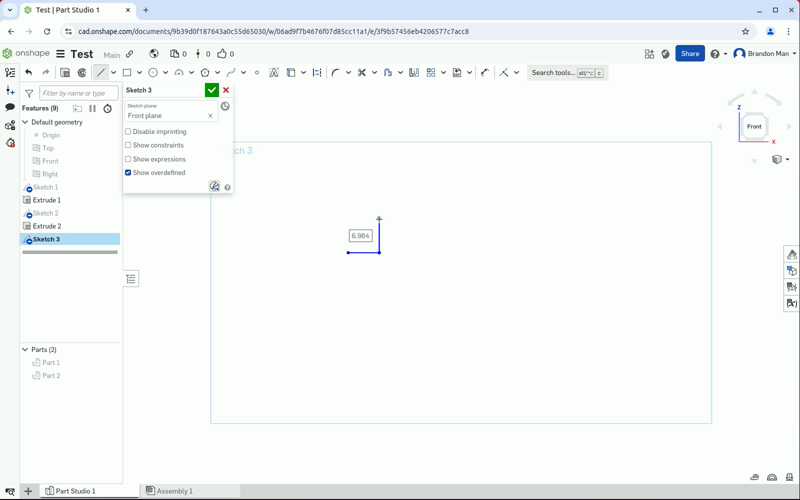
mouse_move(409, 218)
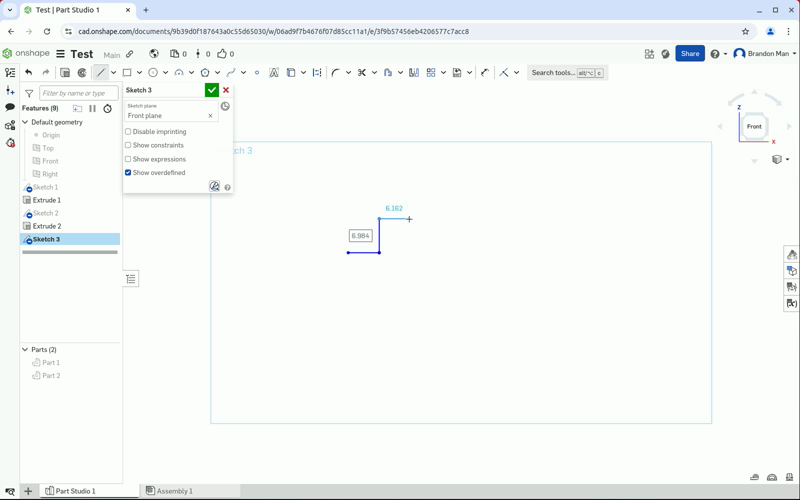
mouse_move(348, 218)
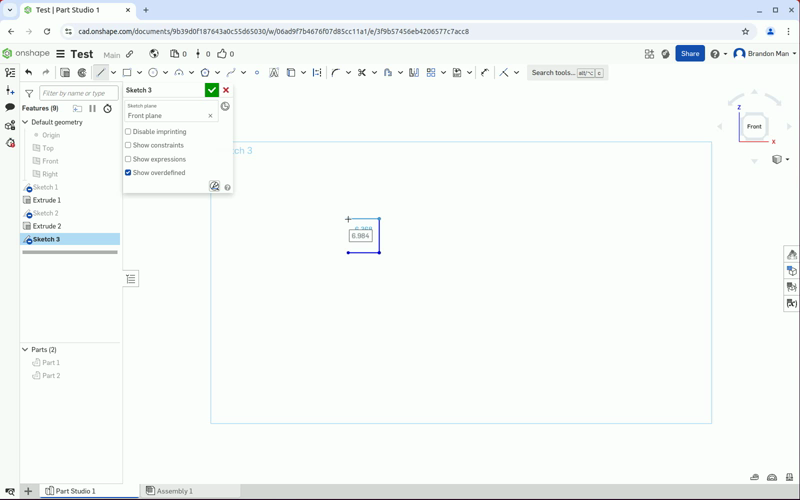
click(348, 218)
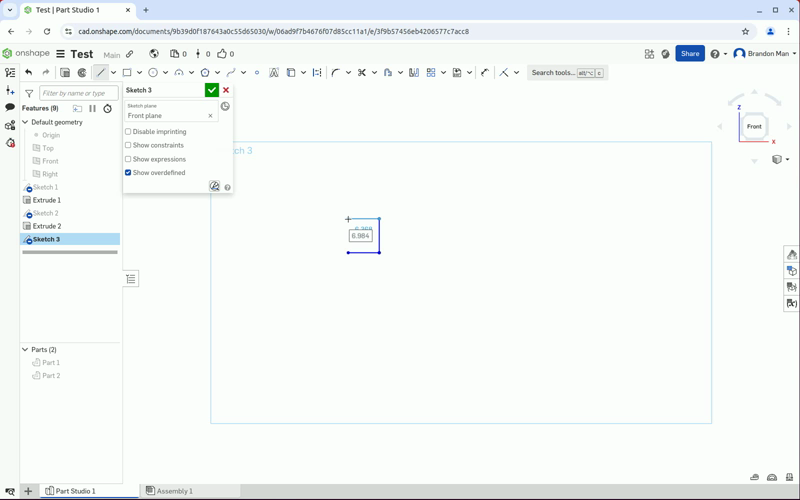
key_up(shift)
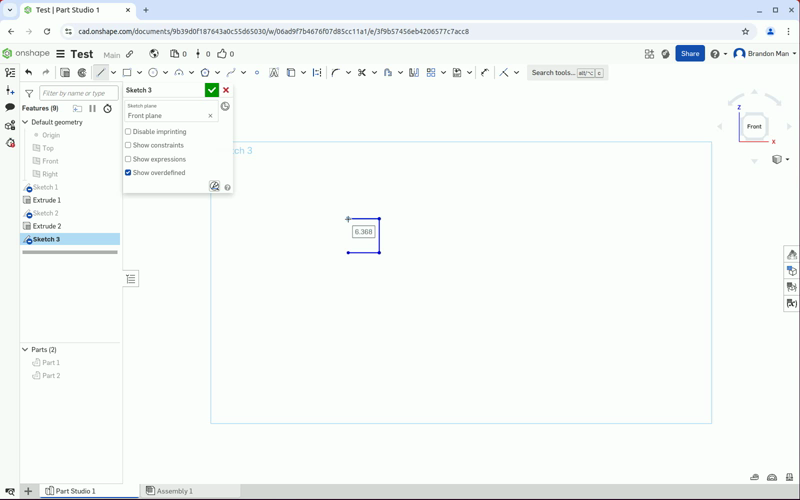
mouse_move(378, 218)
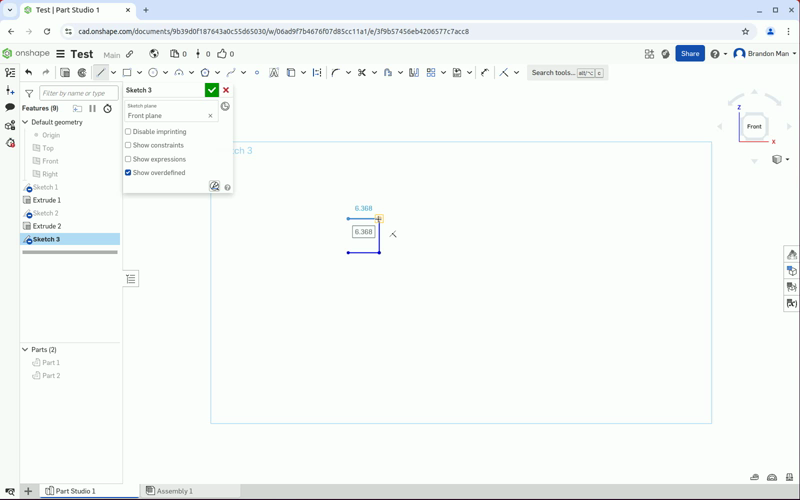
key_down(shift)
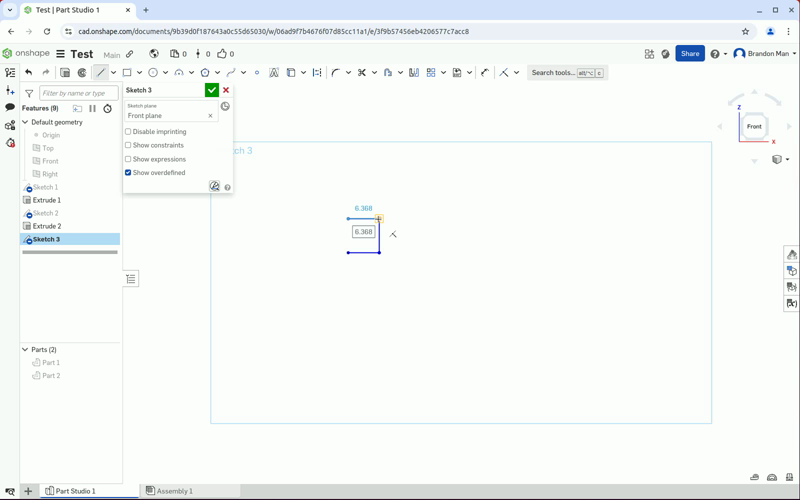
mouse_move(348, 252)
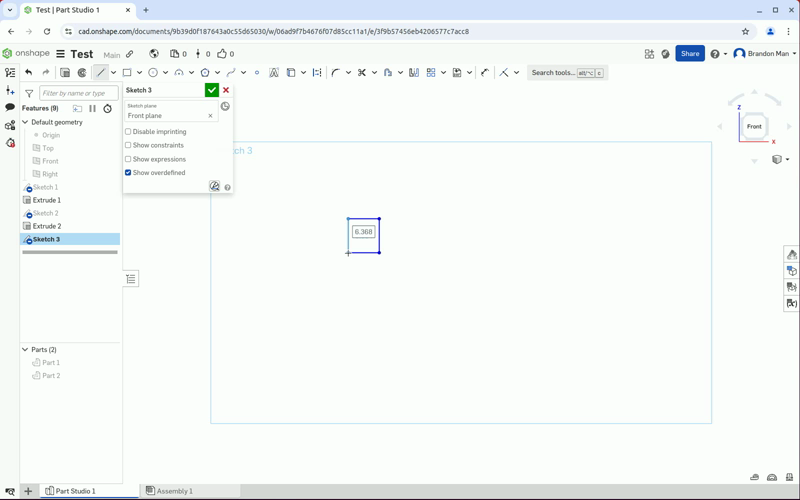
key_up(shift)
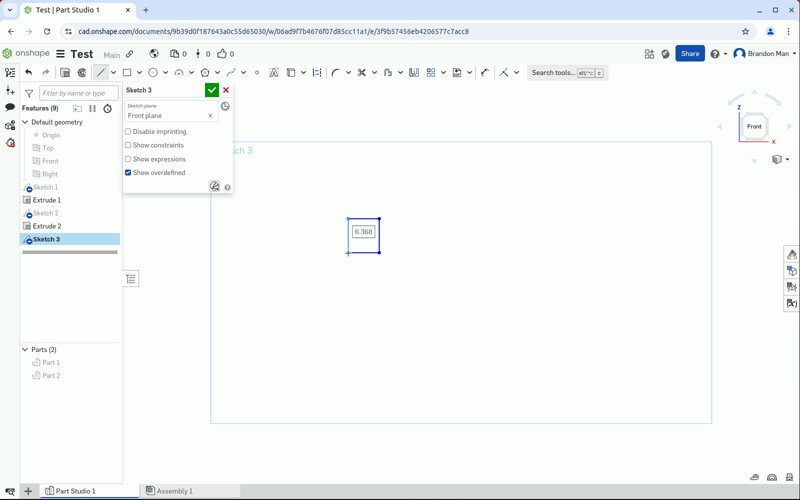
click(348, 252)
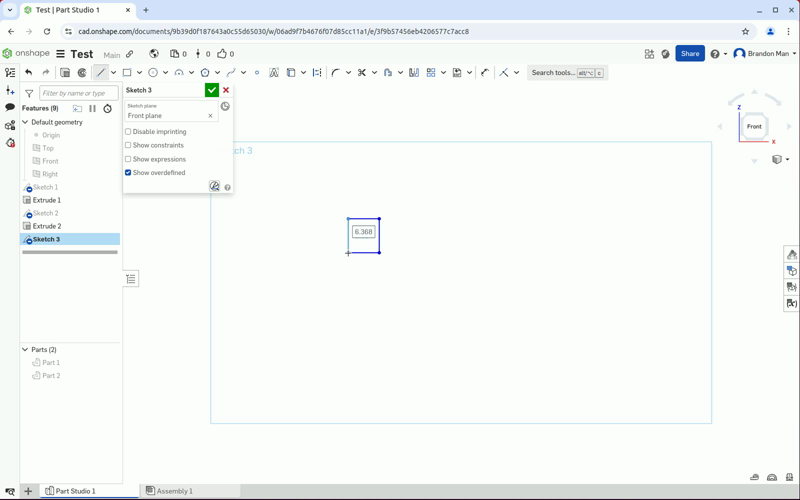
key(esc)
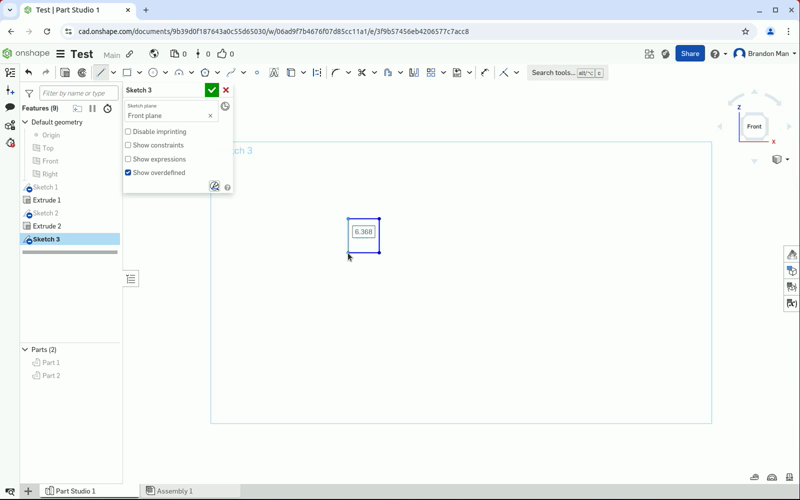
key(c)
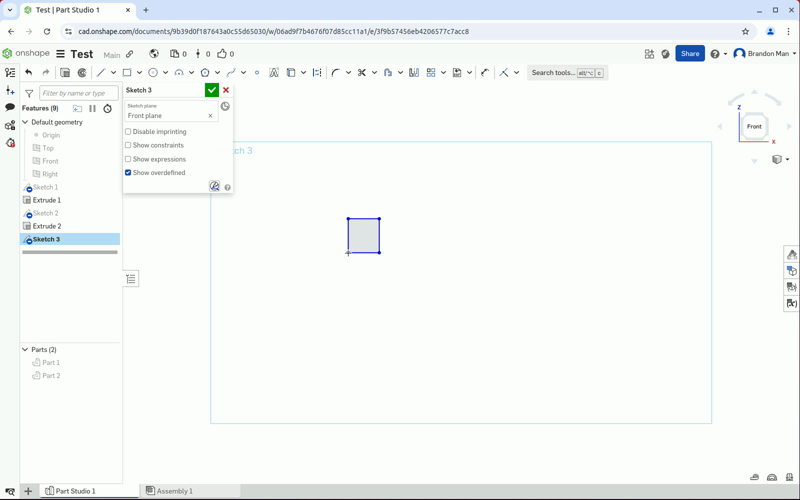
key_down(shift)
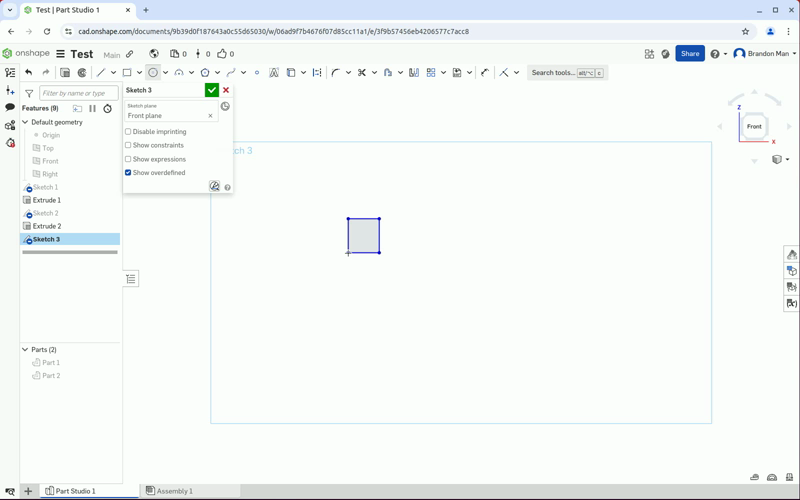
mouse_move(362, 238)
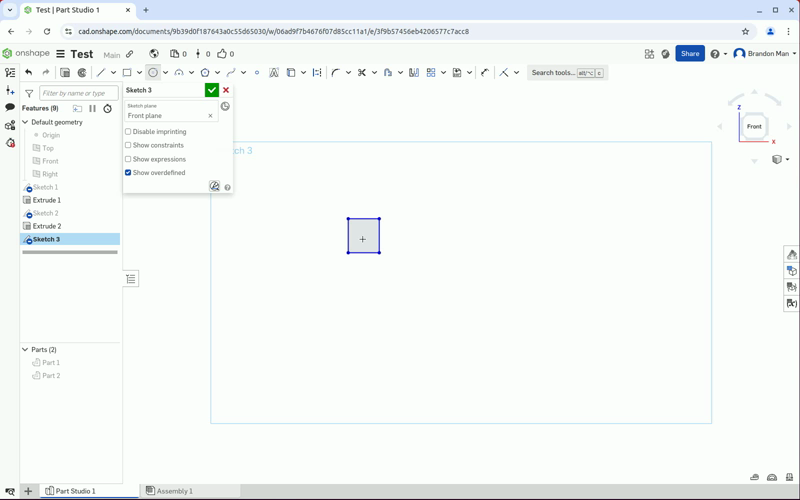
click(362, 238)
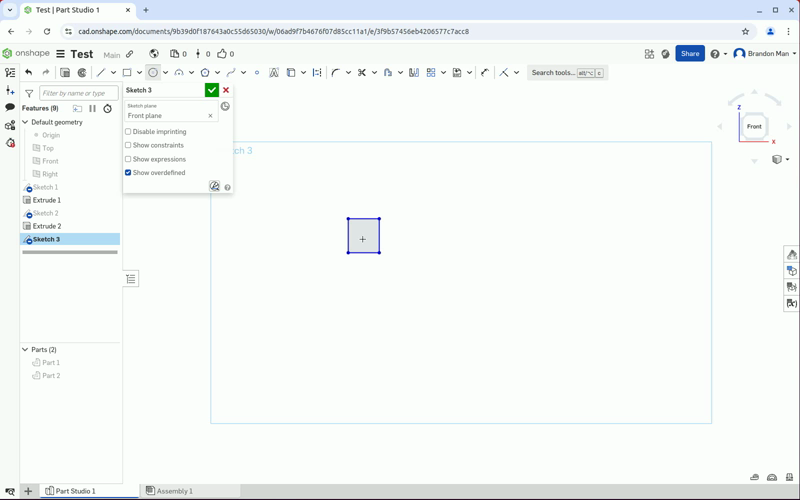
key_up(shift)
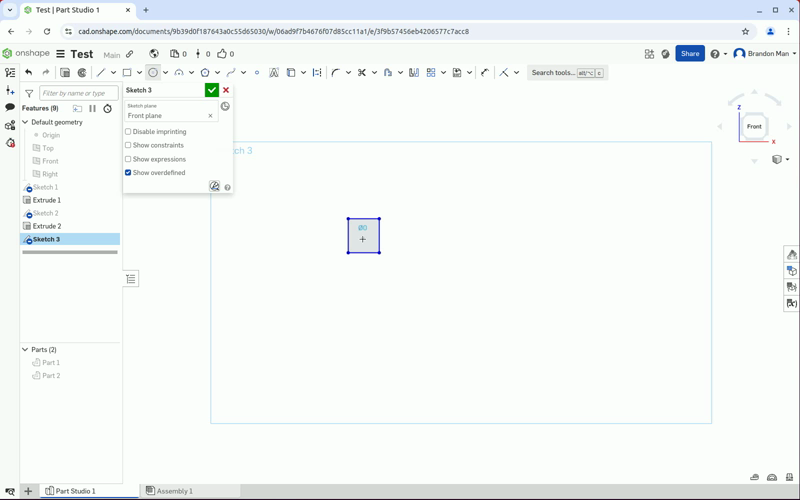
mouse_move(366, 238)
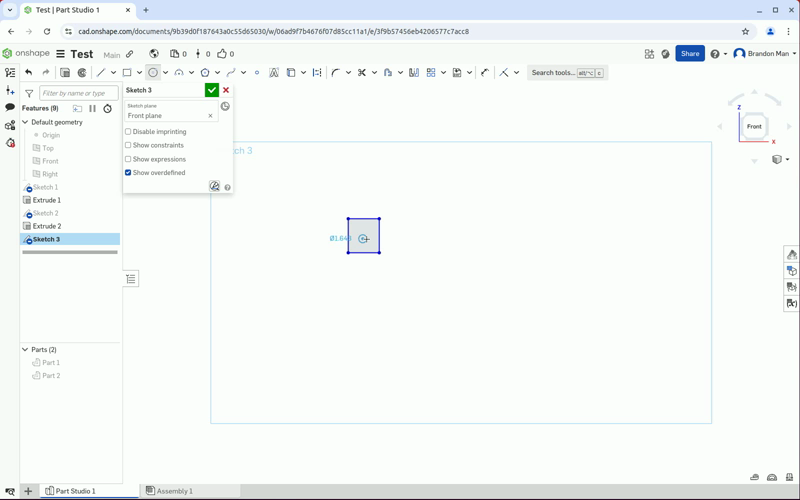
click(366, 238)
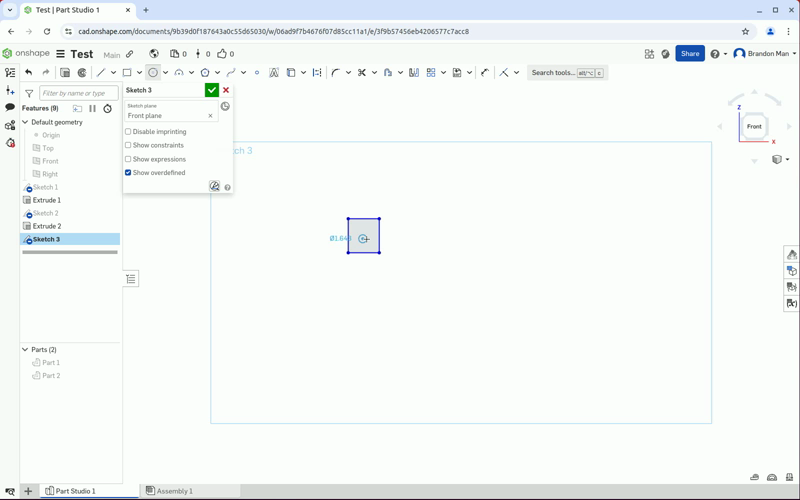
key(esc)
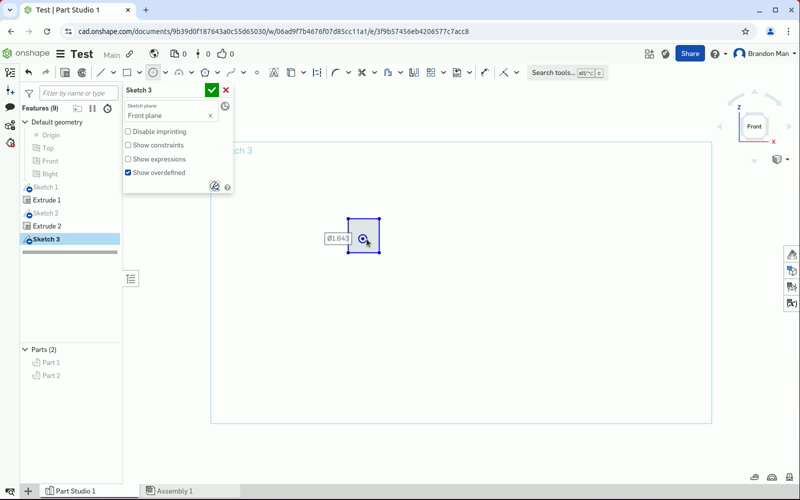
mouse_move(361, 229)
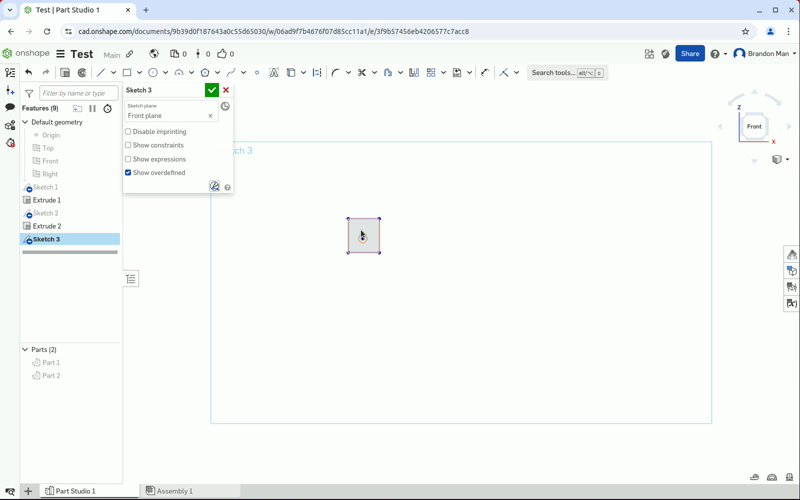
scroll(6)
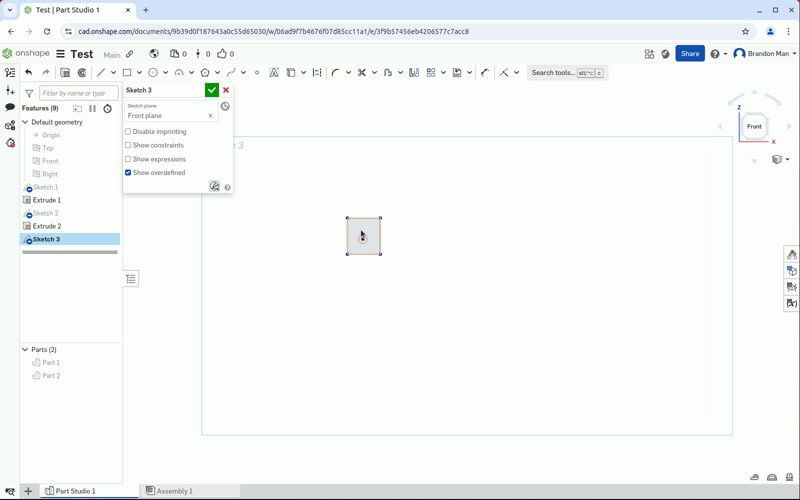
scroll(6)
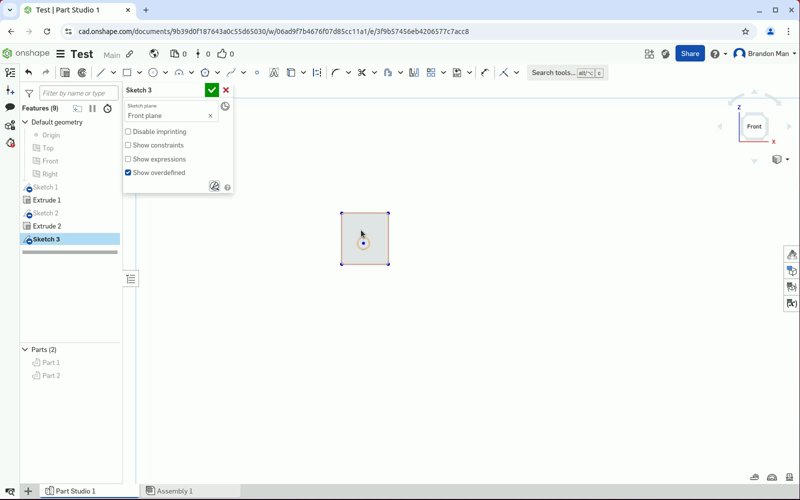
scroll(6)
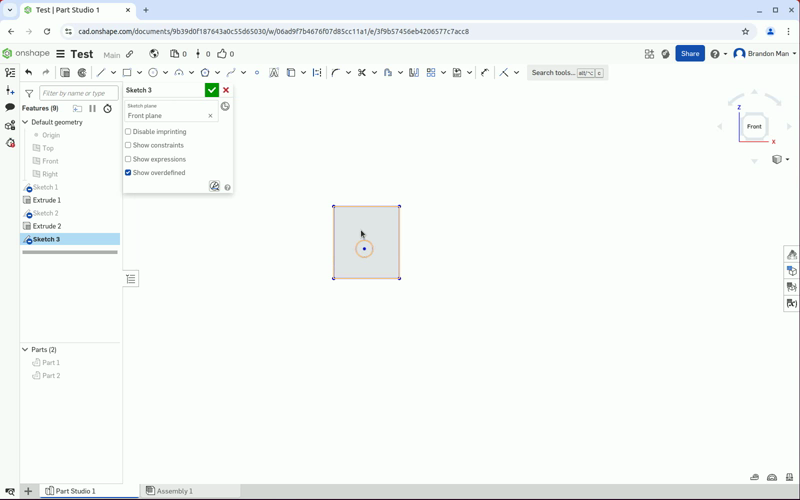
scroll(6)
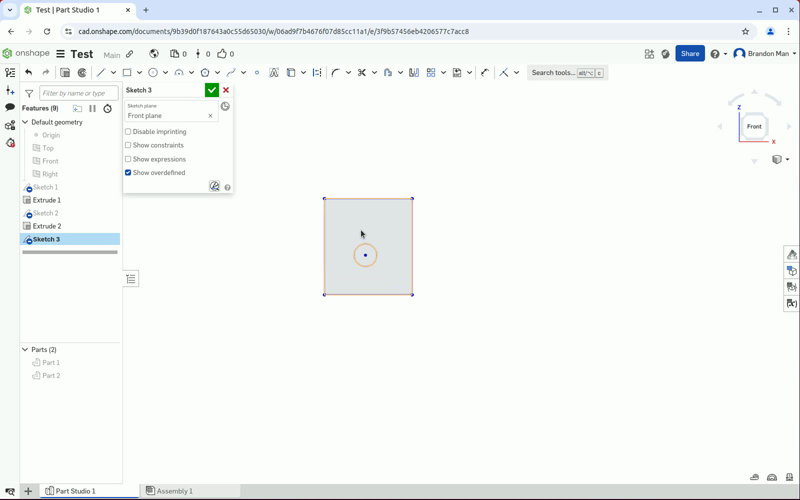
scroll(6)
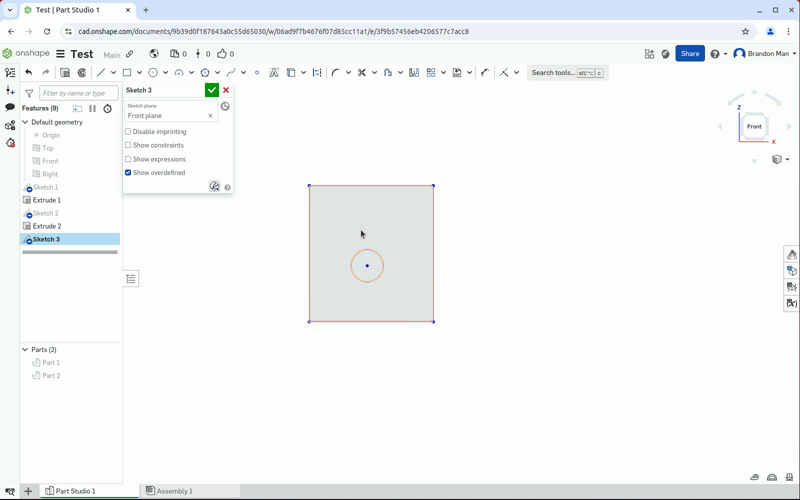
scroll(6)
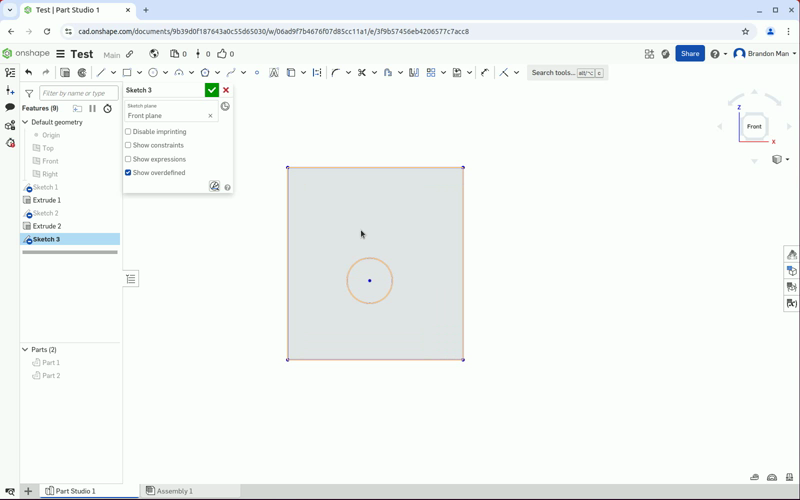
scroll(6)
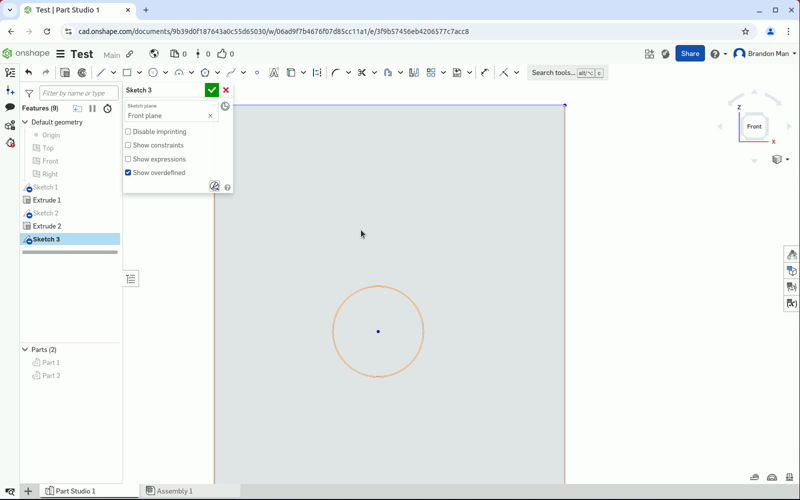
click(361, 229)
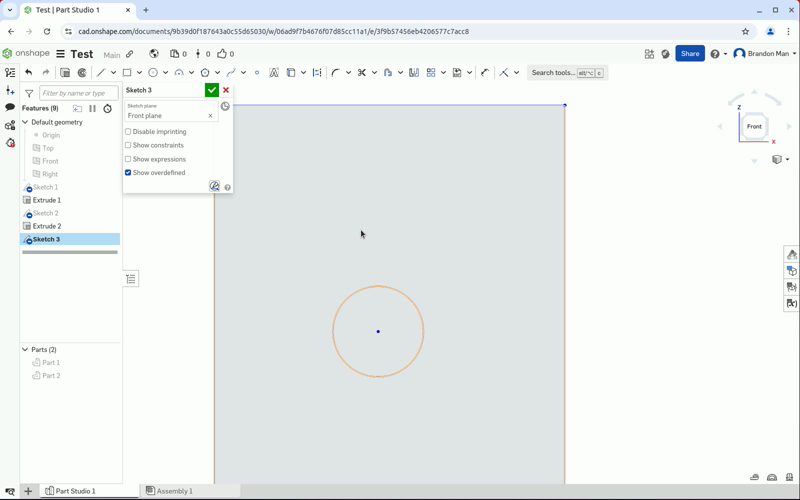
scroll(-6)
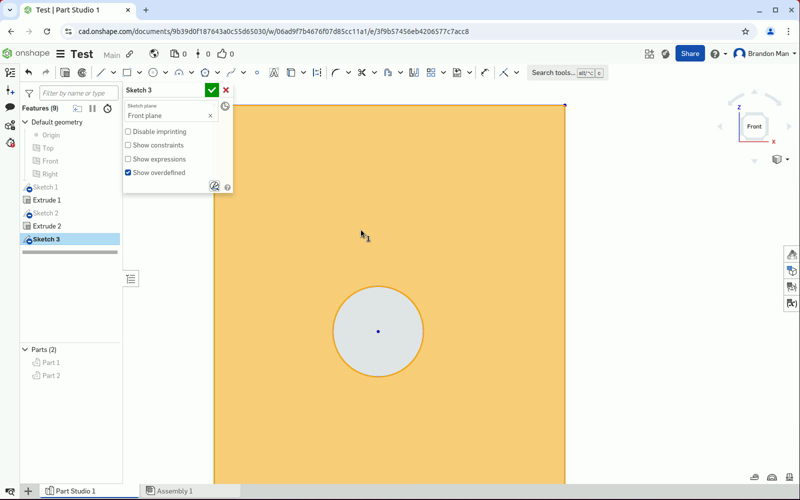
scroll(-6)
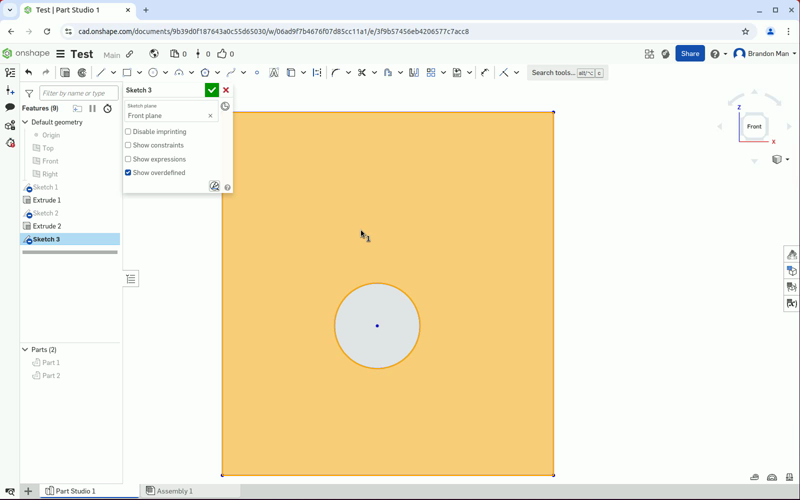
scroll(-6)
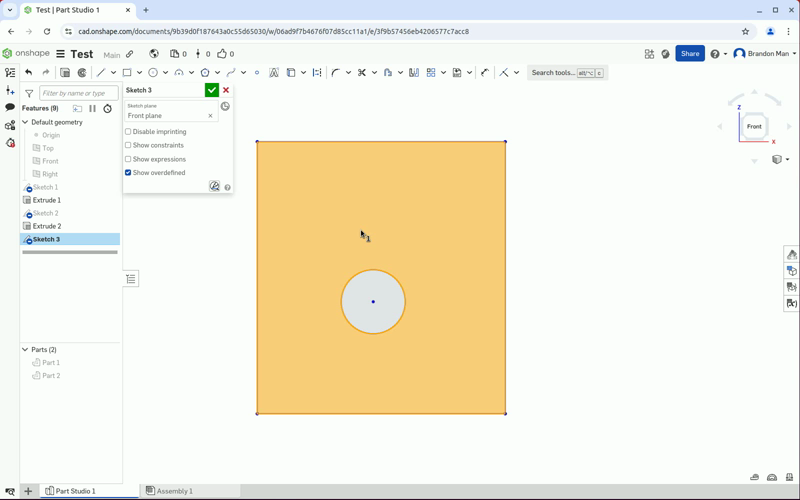
scroll(-6)
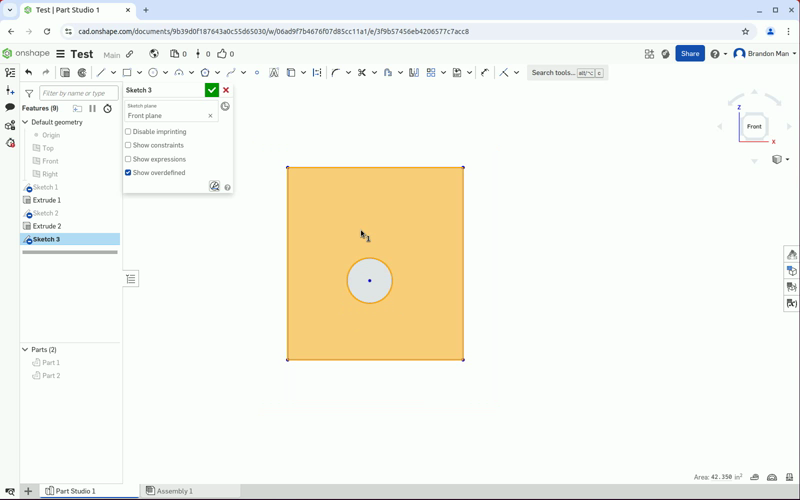
scroll(-6)
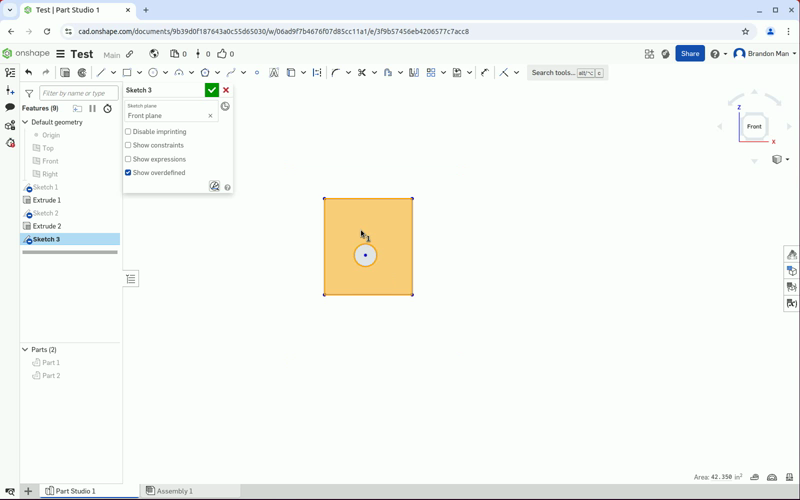
scroll(-6)
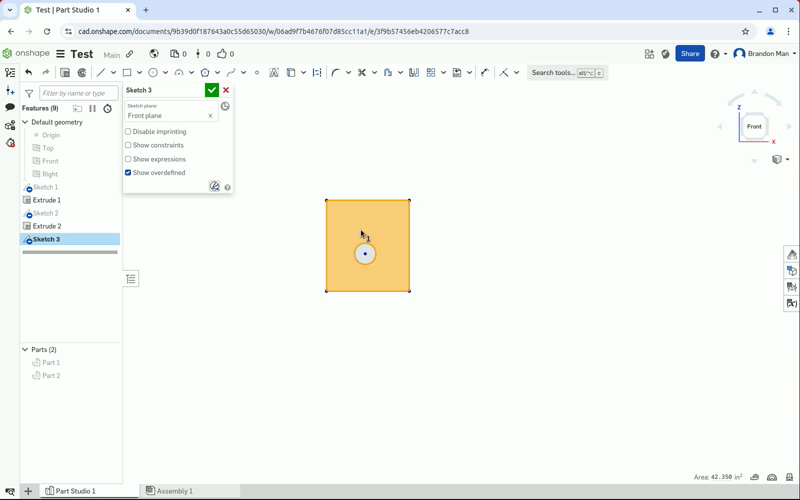
scroll(-6)
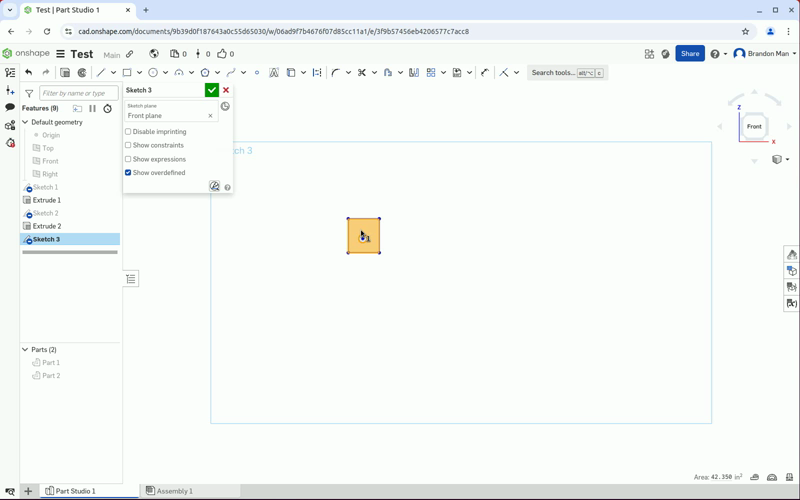
mouse_move(73, 352)
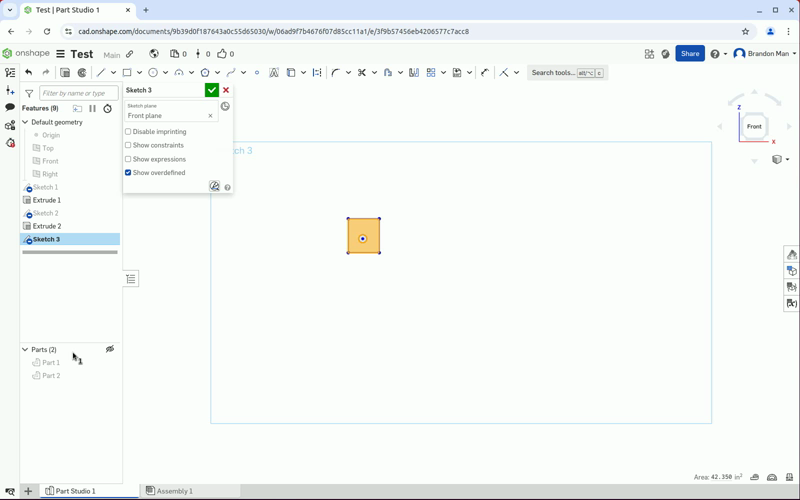
key(shift+y)
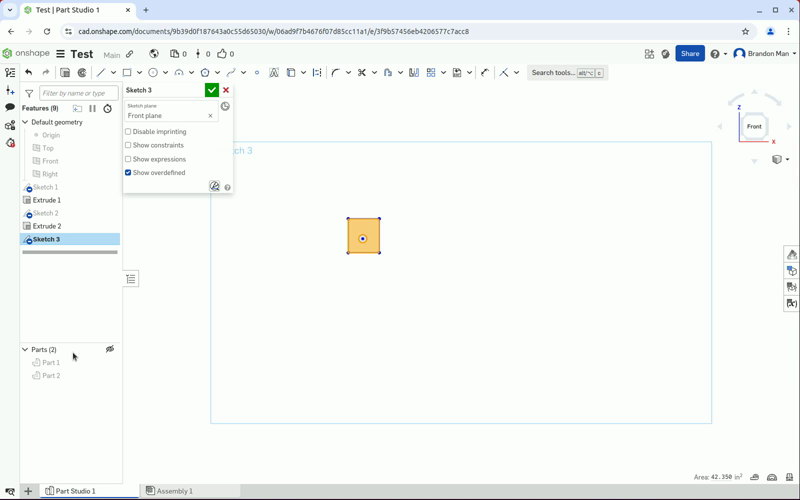
key(shift+e)
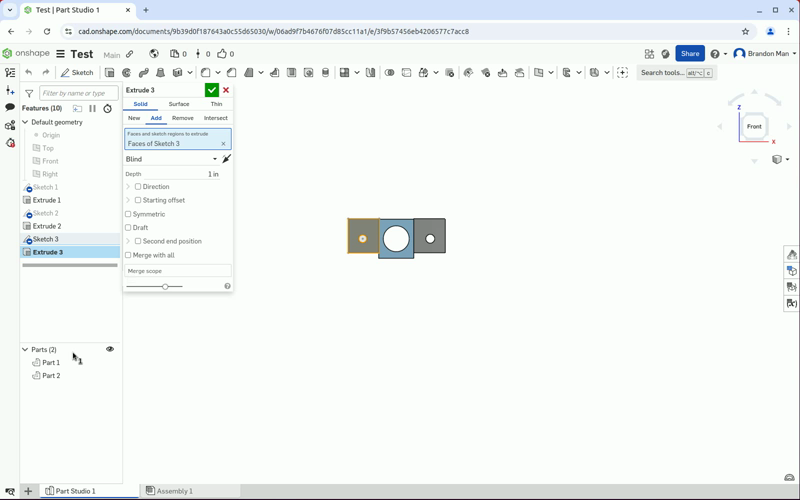
mouse_move(143, 106)
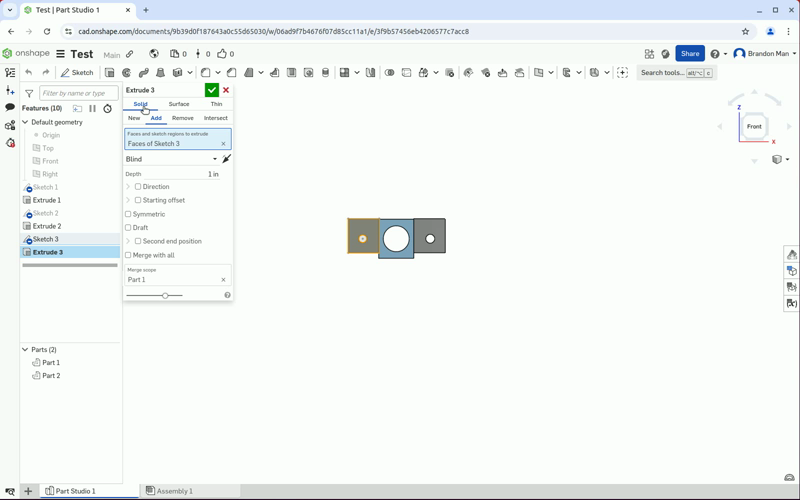
click(143, 106)
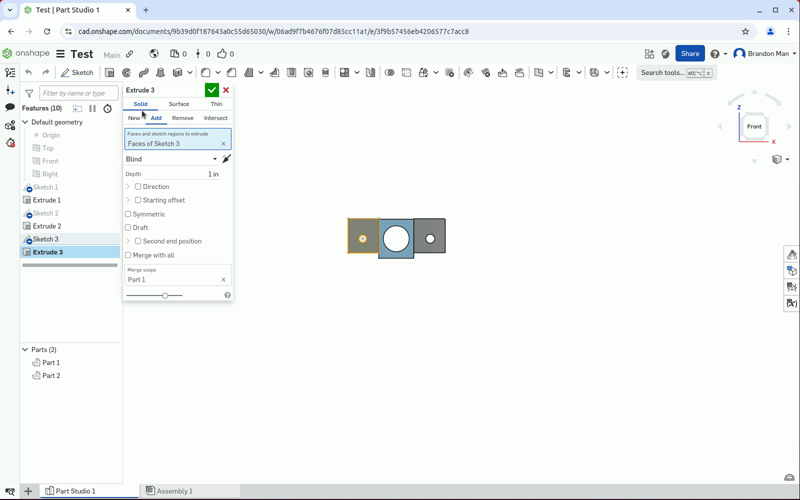
mouse_move(137, 120)
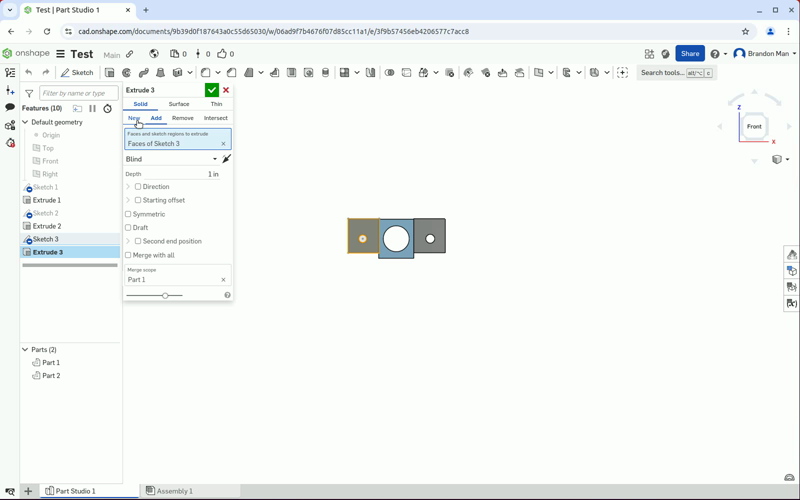
click(137, 120)
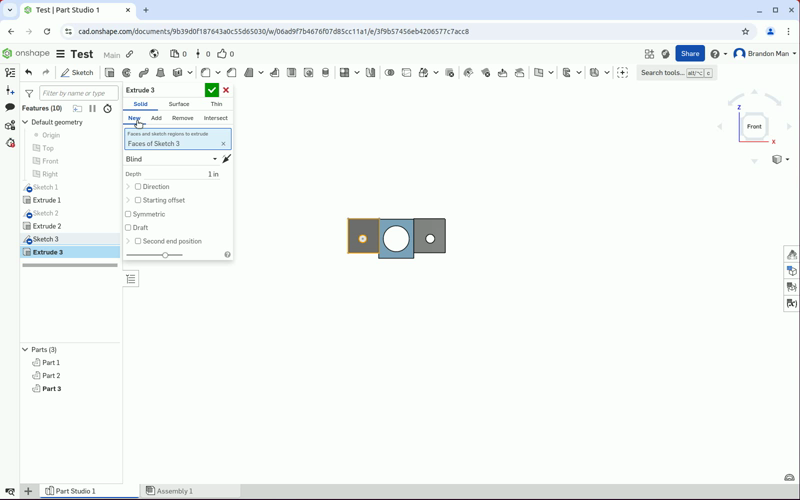
key(tab, 4)
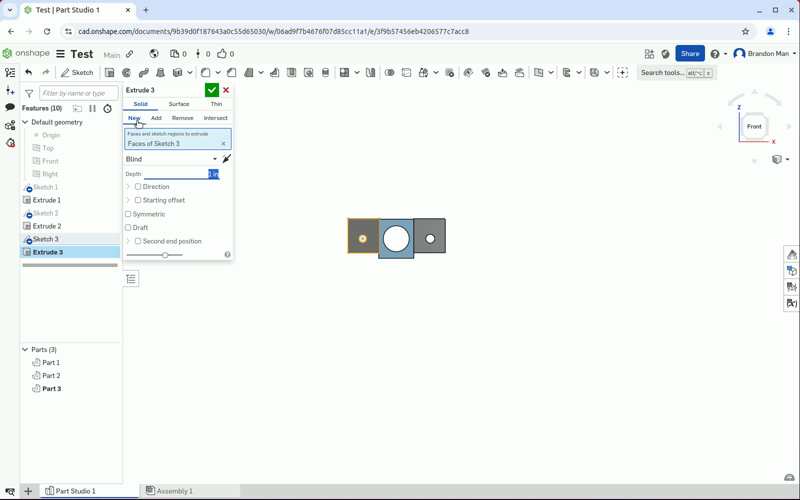
text(1.204)
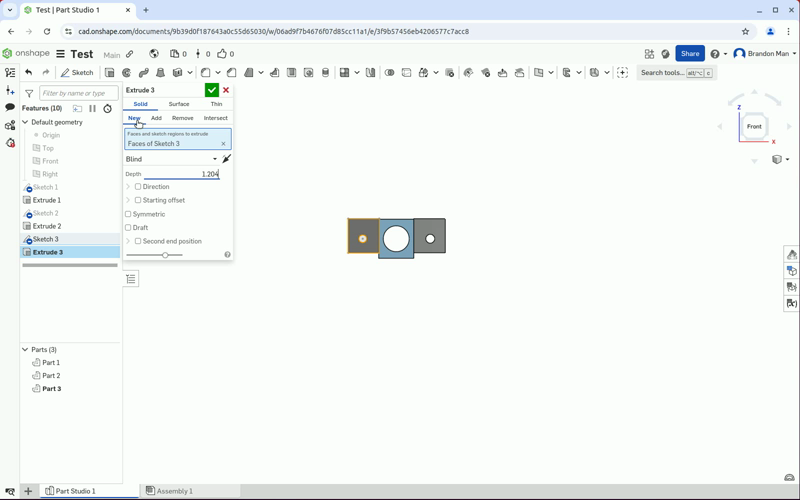
key(enter)
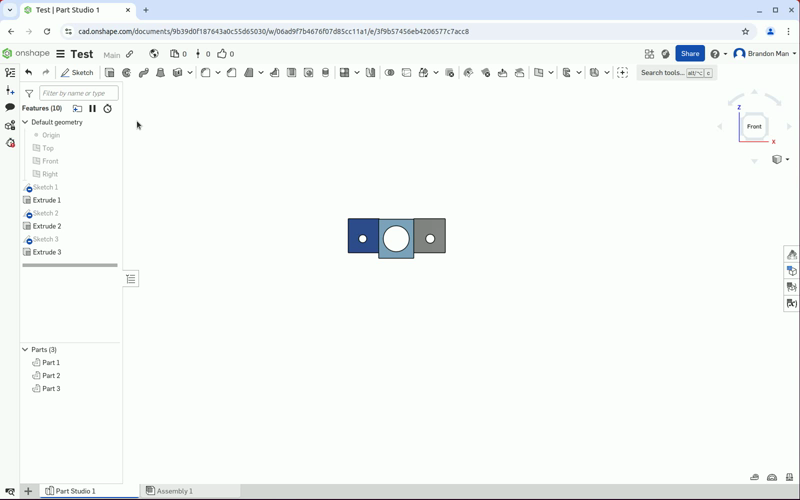
key(shift+h)
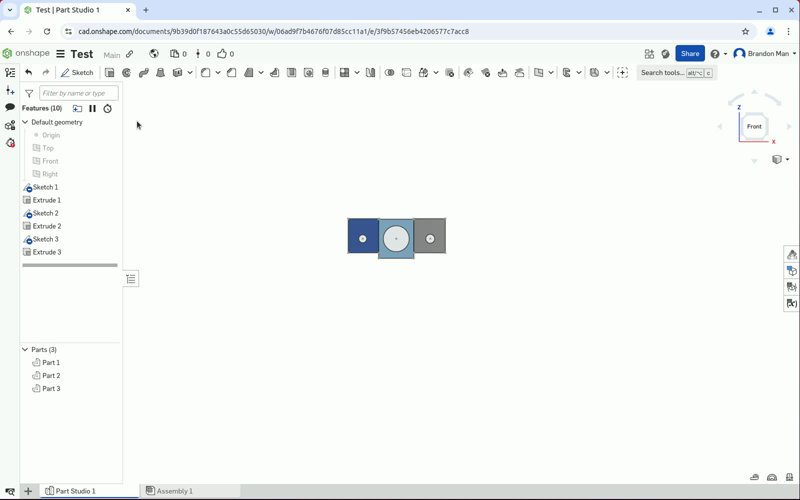
key(shift+h)
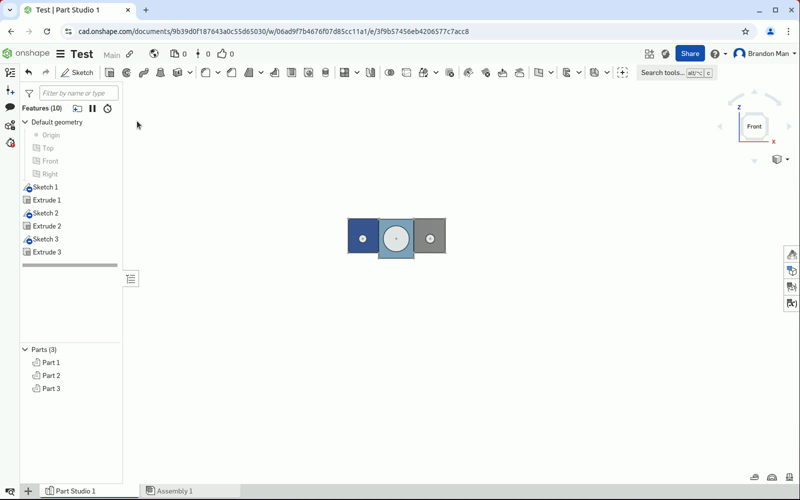
key(shift+7)
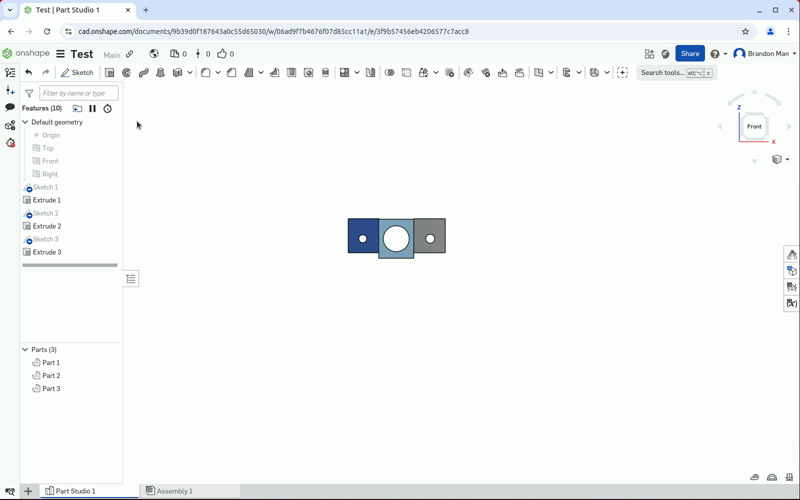
key(left, 2)
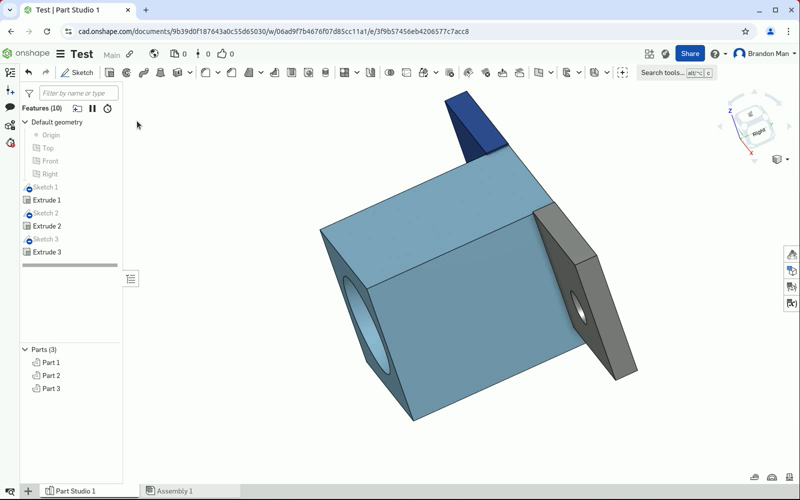
key(down, 2)
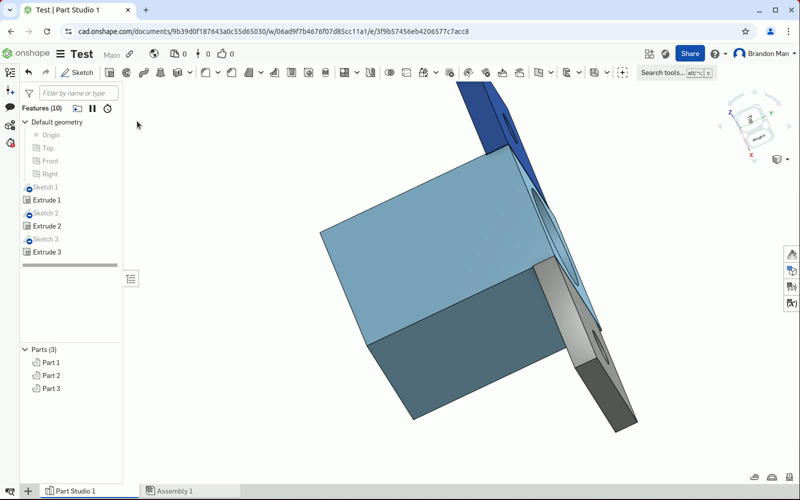
key(up, 2)
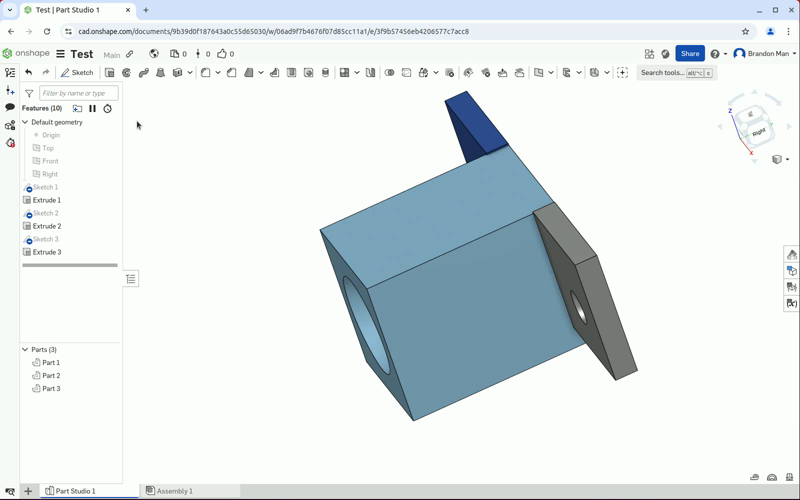
key(right, 2)
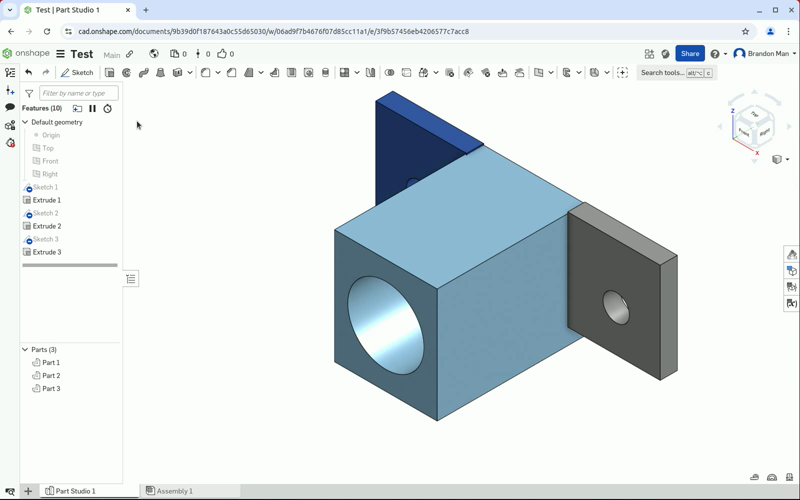
mouse_move(73, 189)
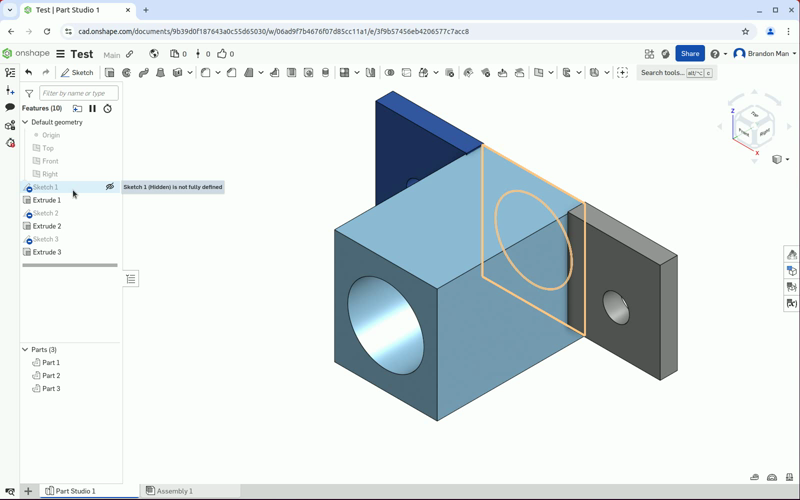
click(73, 189)